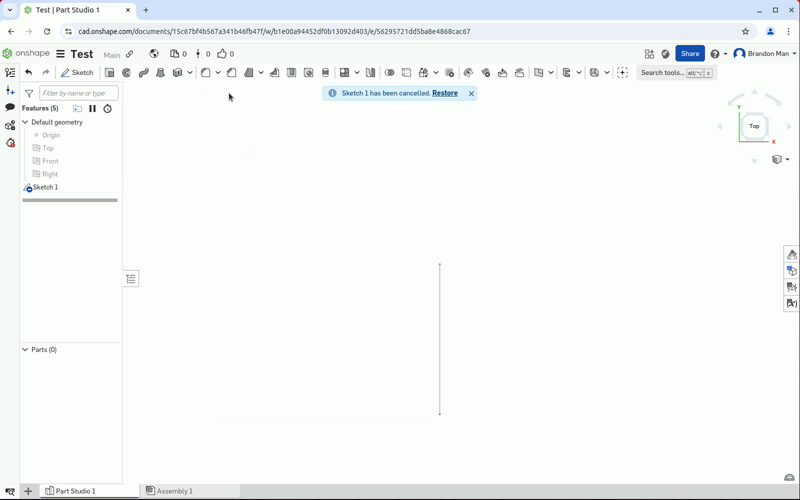
key(shift+h)
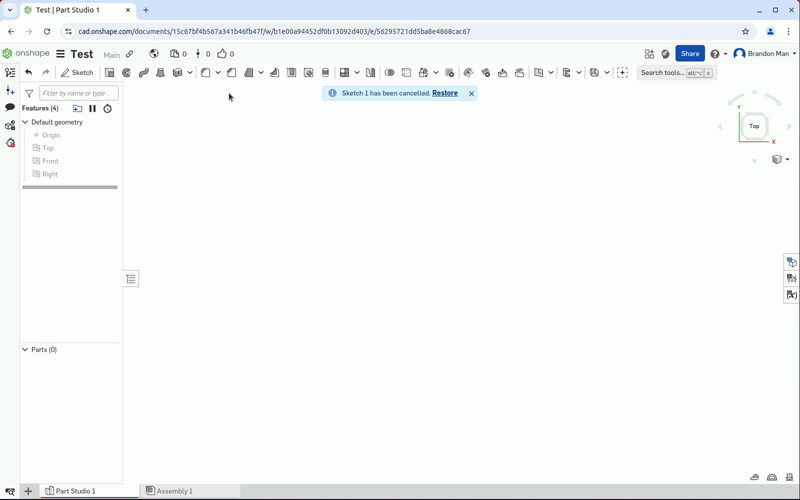
mouse_move(73, 352)
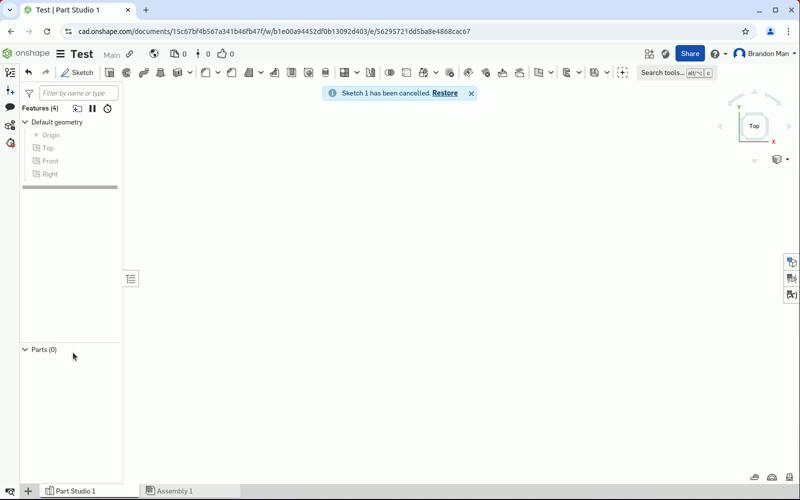
key(y)
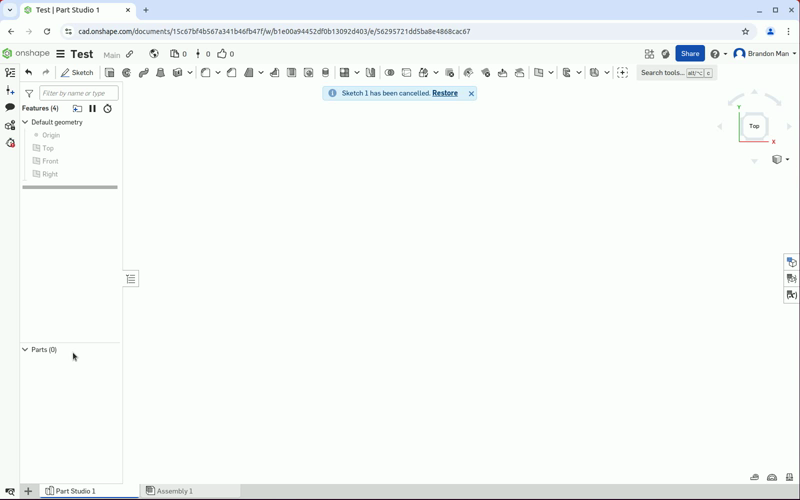
key(shift+p)
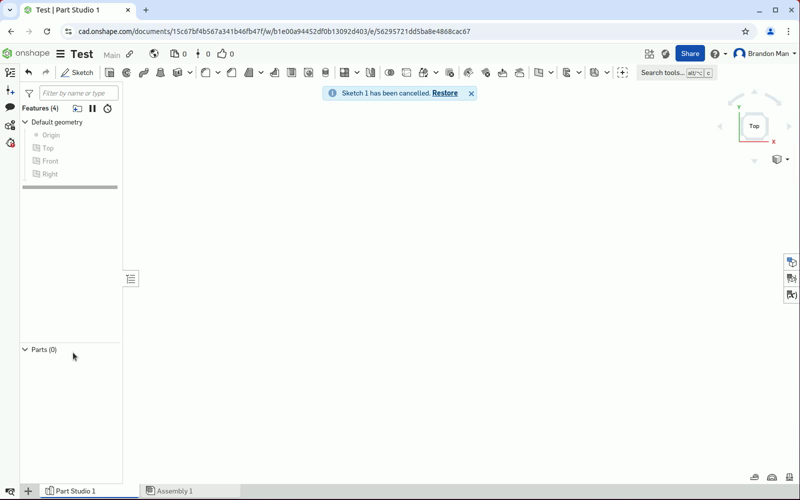
key(space)
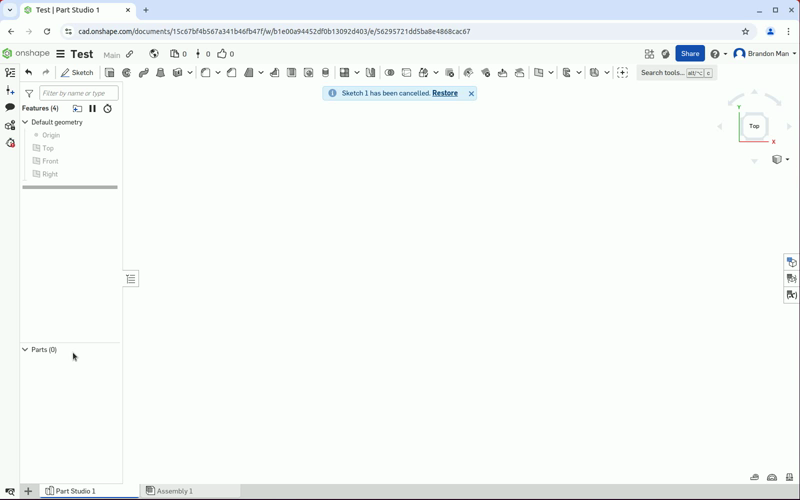
key_down(shift)
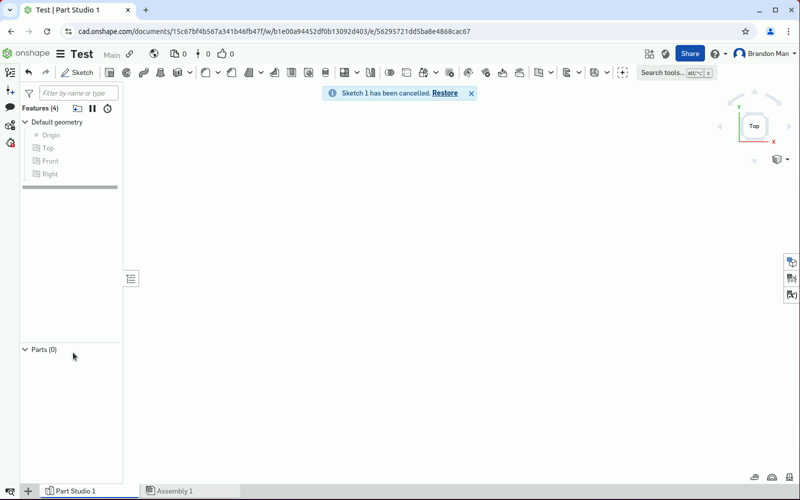
key(up)
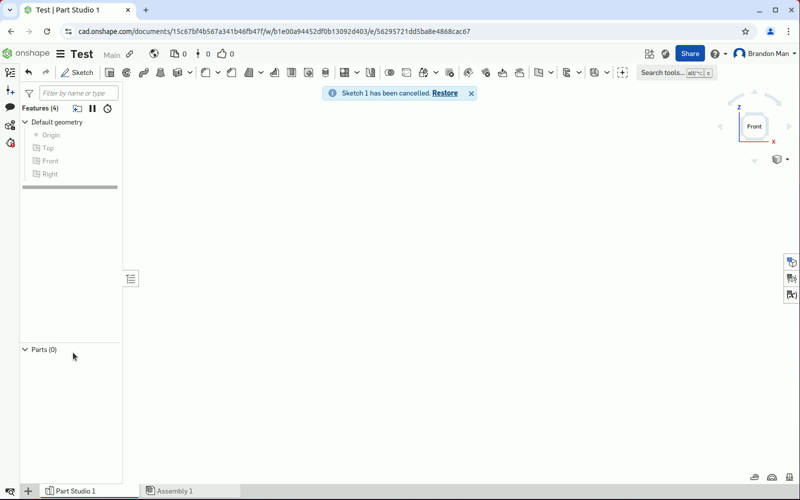
key_up(shift)
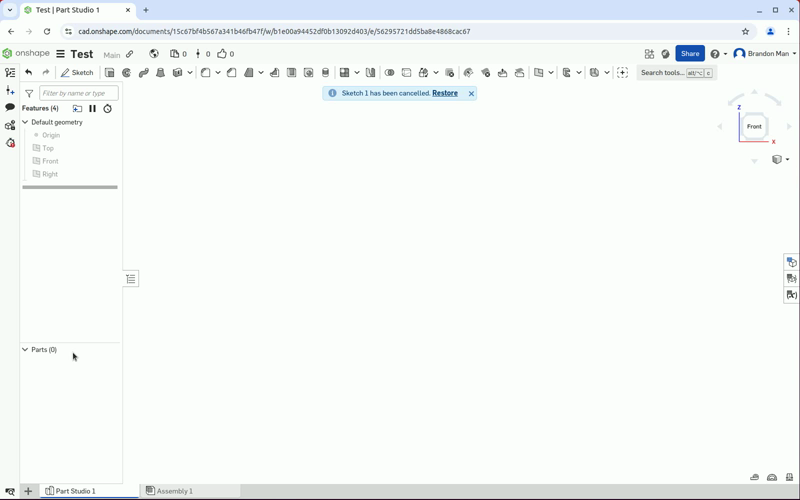
mouse_move(73, 352)
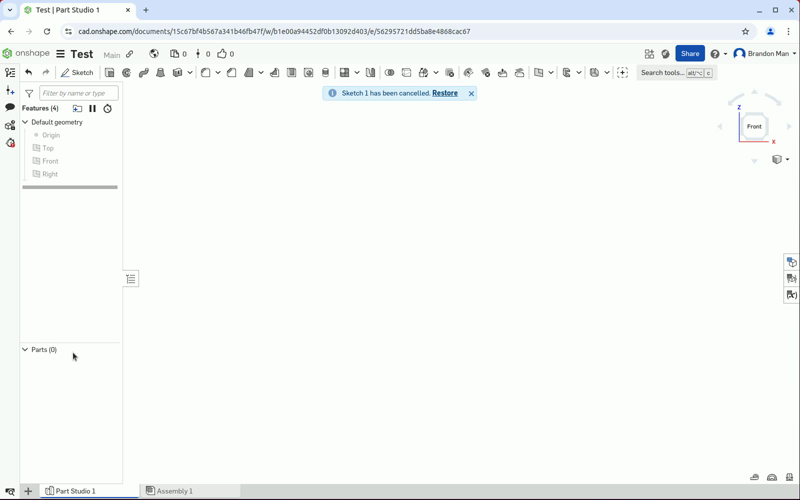
key(shift+y)
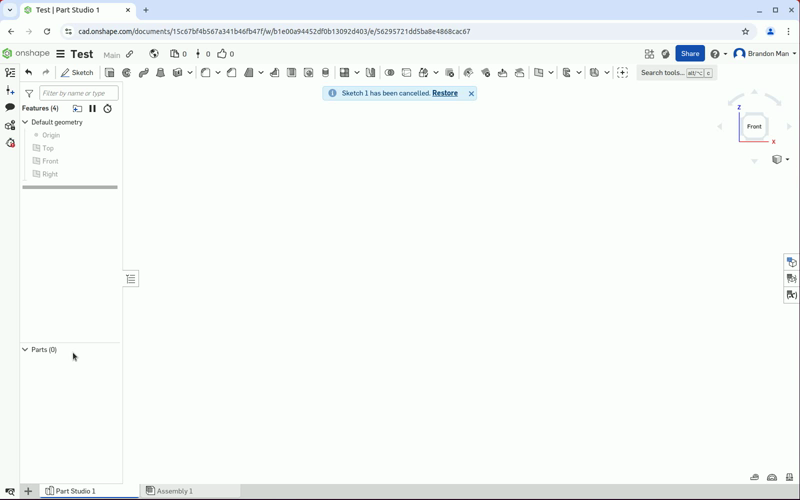
key(shift+s)
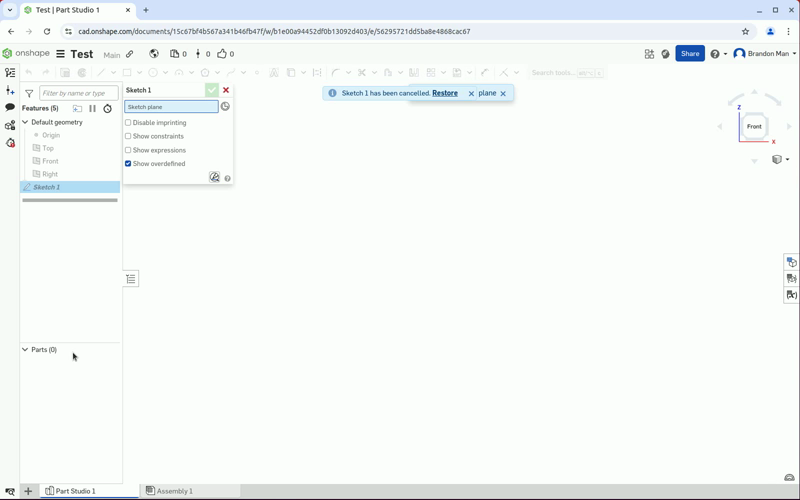
mouse_move(73, 163)
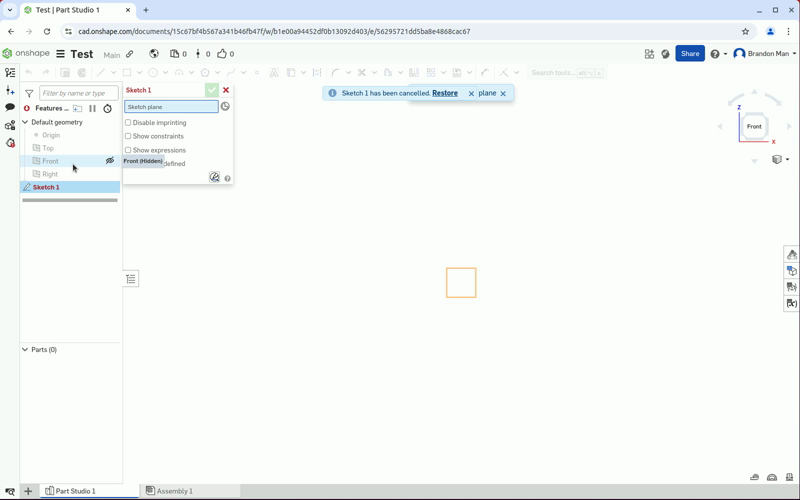
click(73, 163)
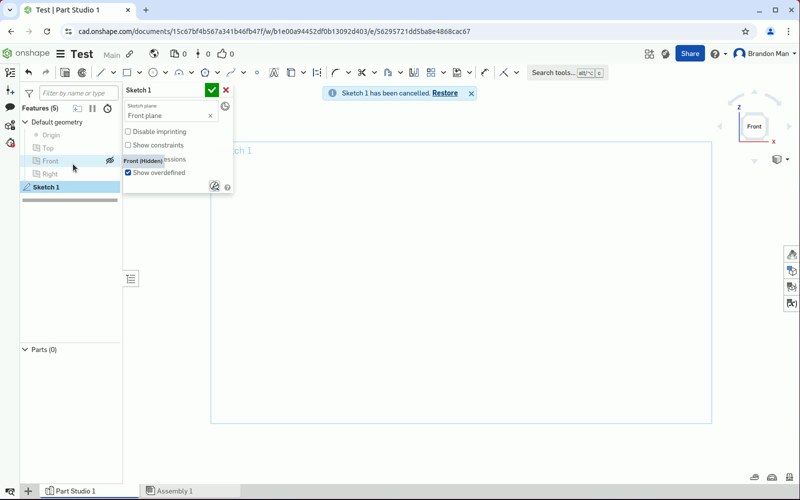
mouse_move(73, 352)
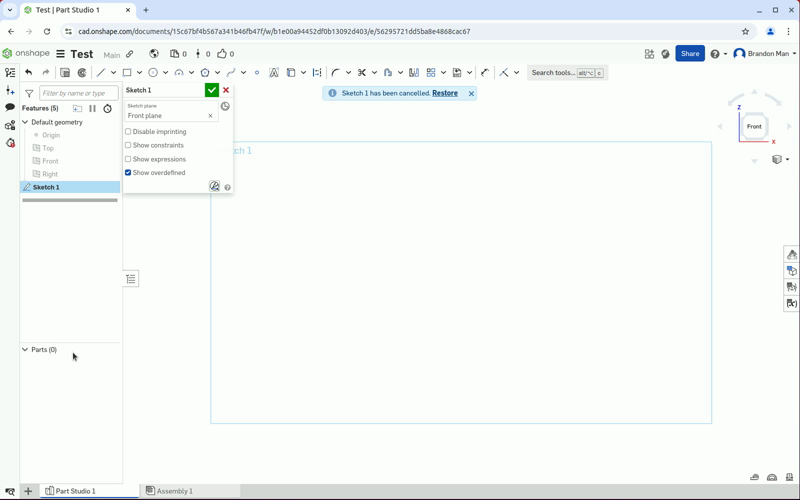
key(y)
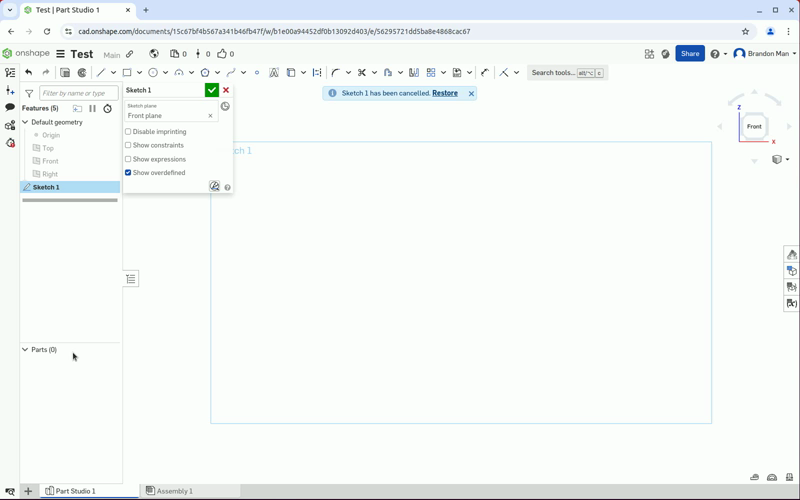
key(l)
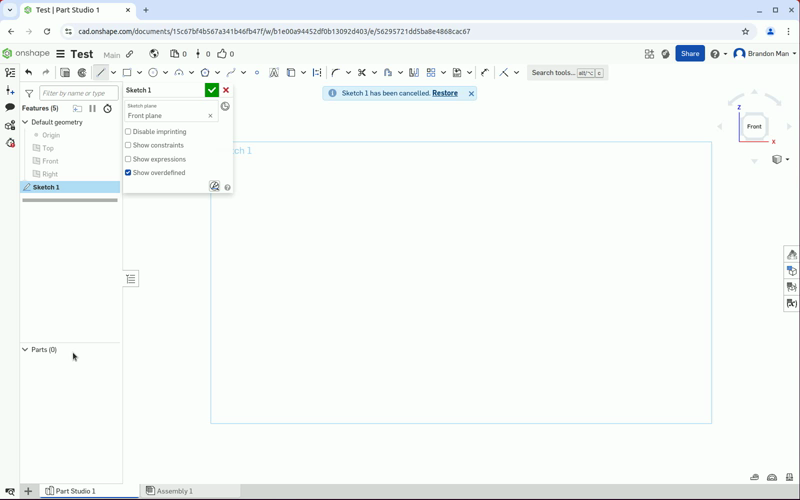
key_down(shift)
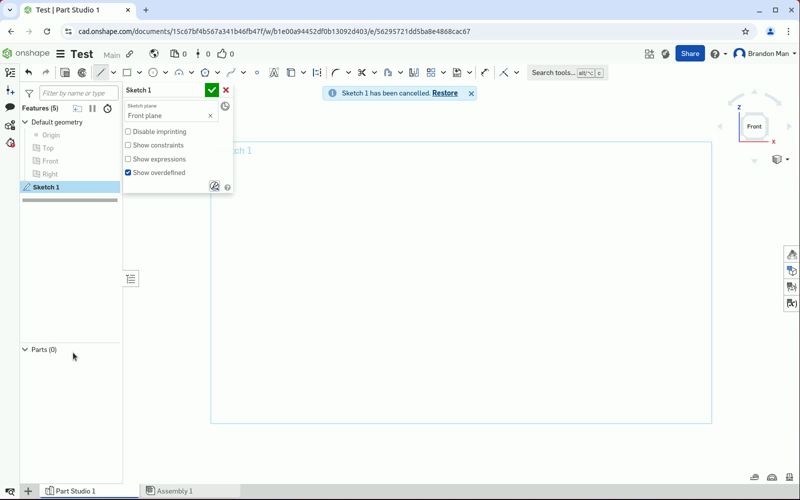
mouse_move(404, 339)
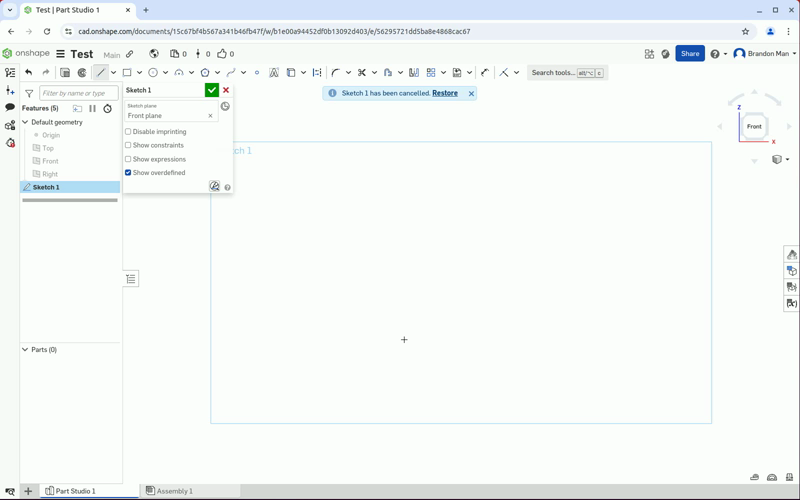
click(404, 339)
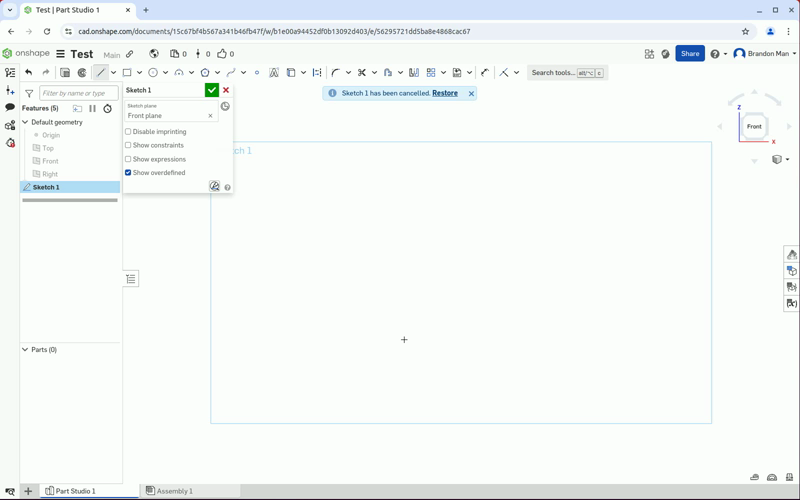
key_up(shift)
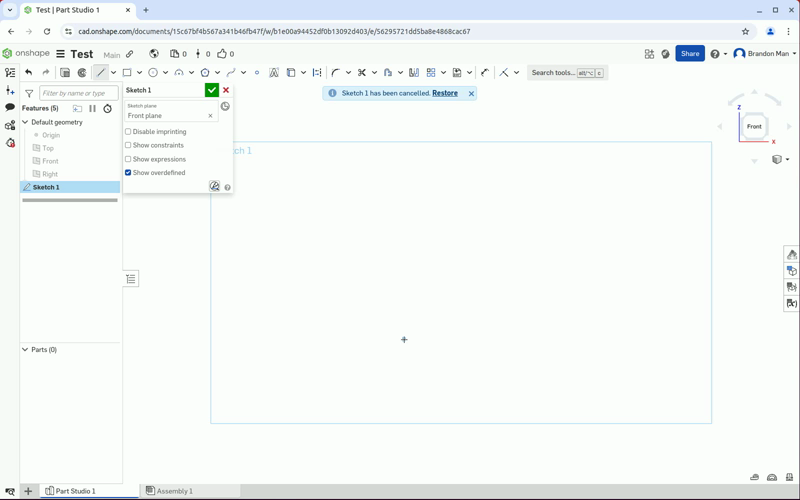
key_down(shift)
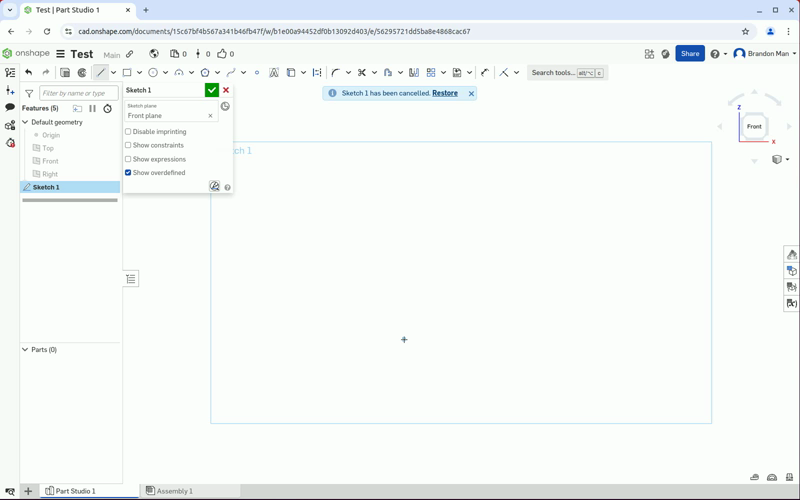
mouse_move(434, 339)
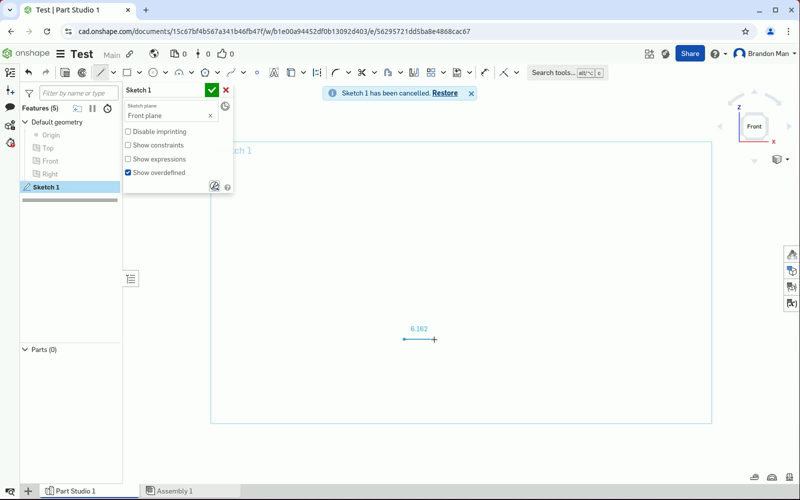
mouse_move(461, 339)
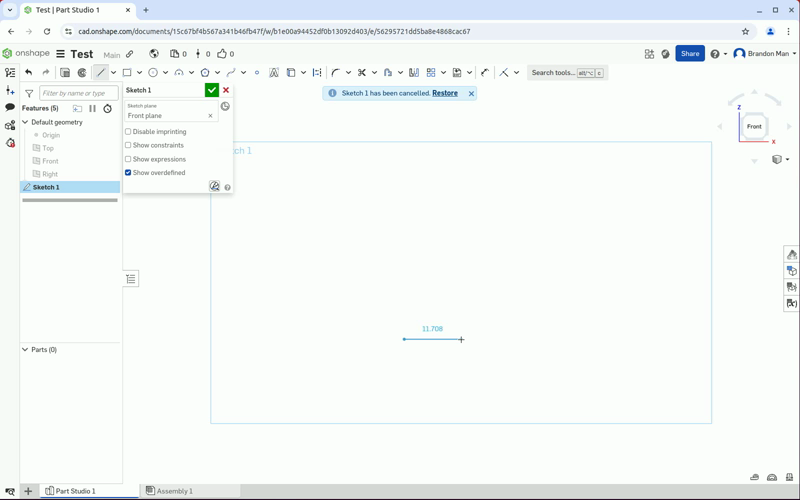
click(461, 339)
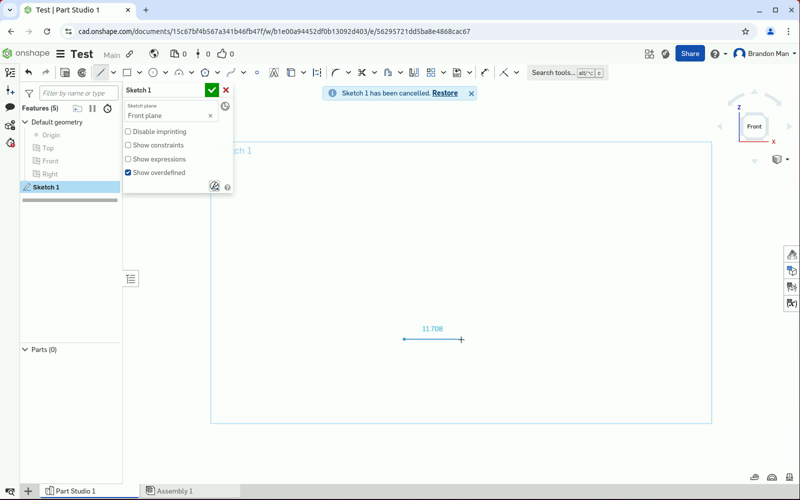
key_up(shift)
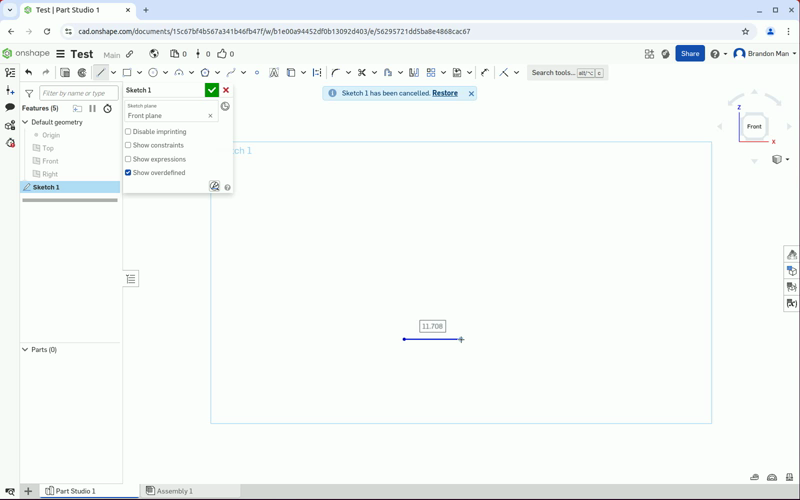
key_down(shift)
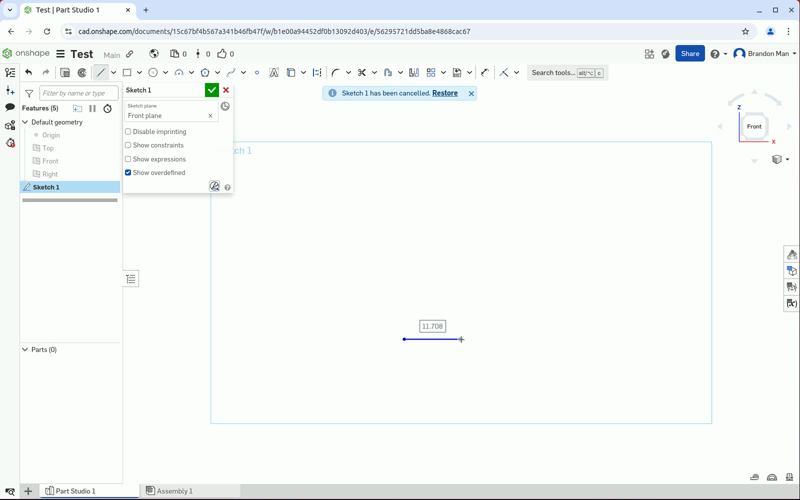
mouse_move(491, 339)
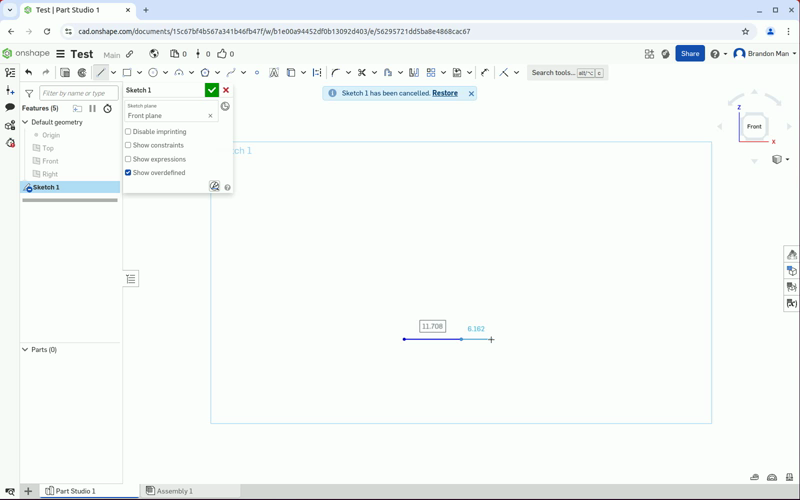
mouse_move(461, 282)
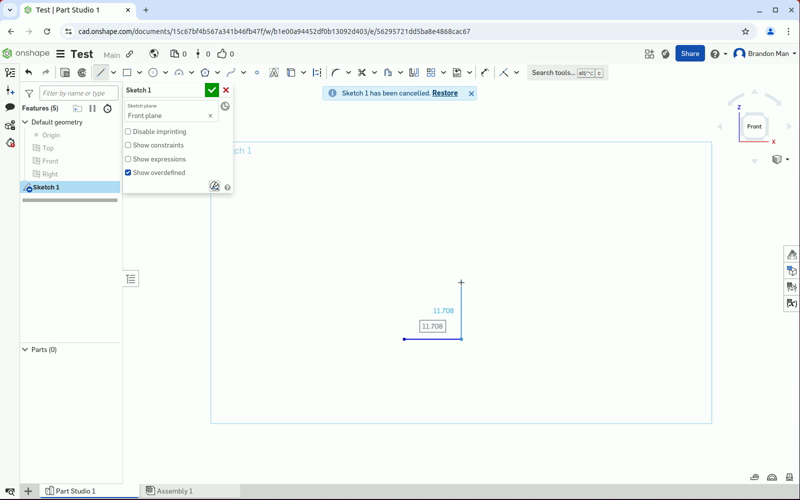
click(461, 282)
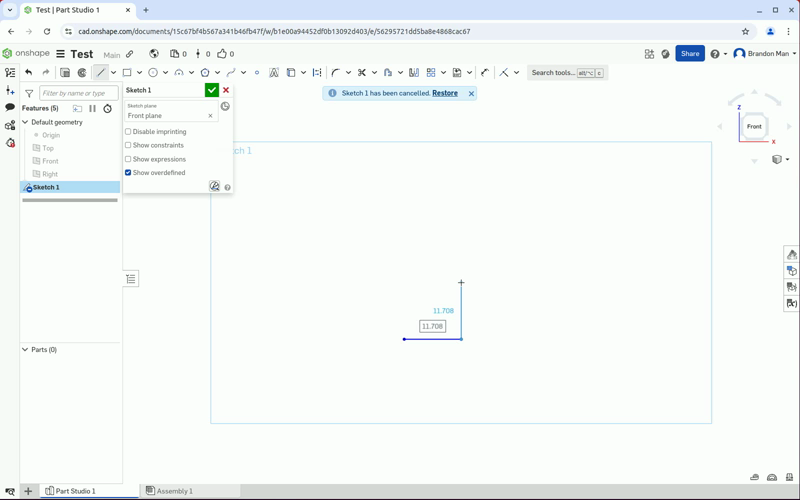
key_up(shift)
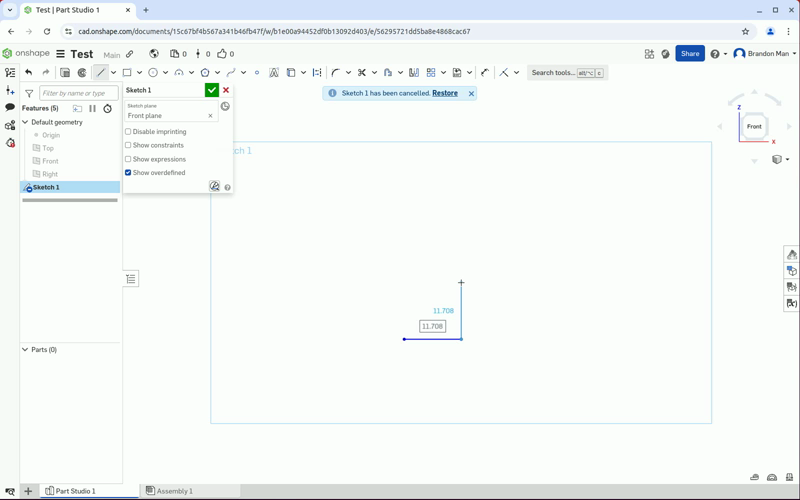
key_down(shift)
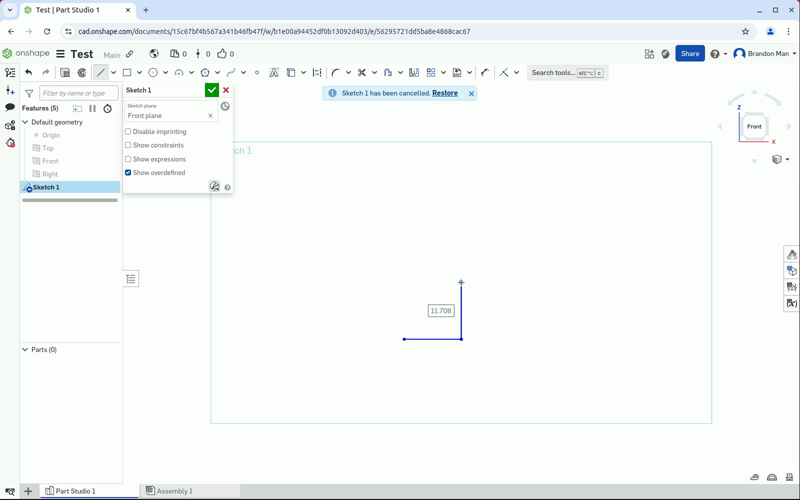
mouse_move(491, 282)
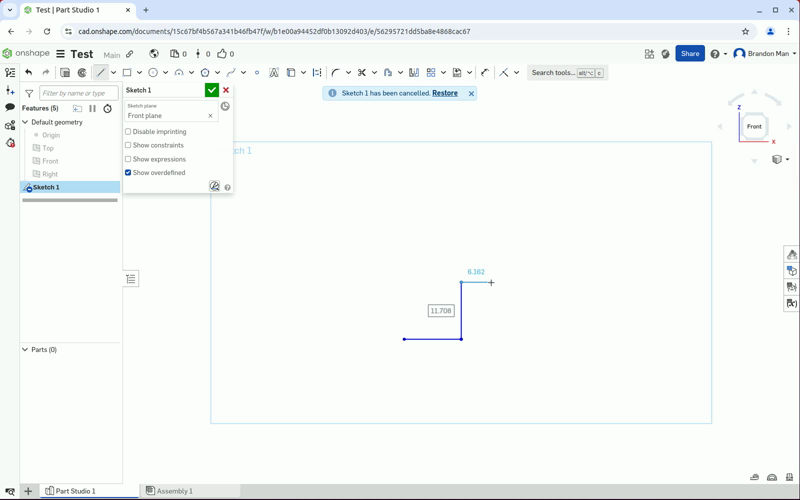
mouse_move(404, 282)
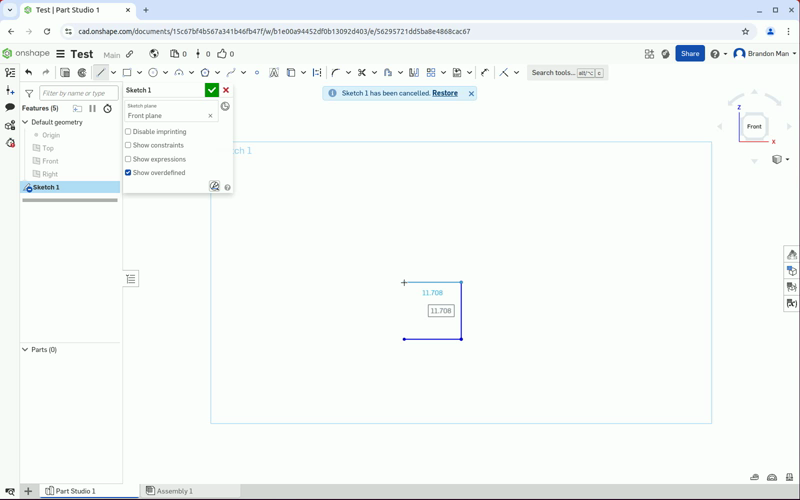
click(404, 282)
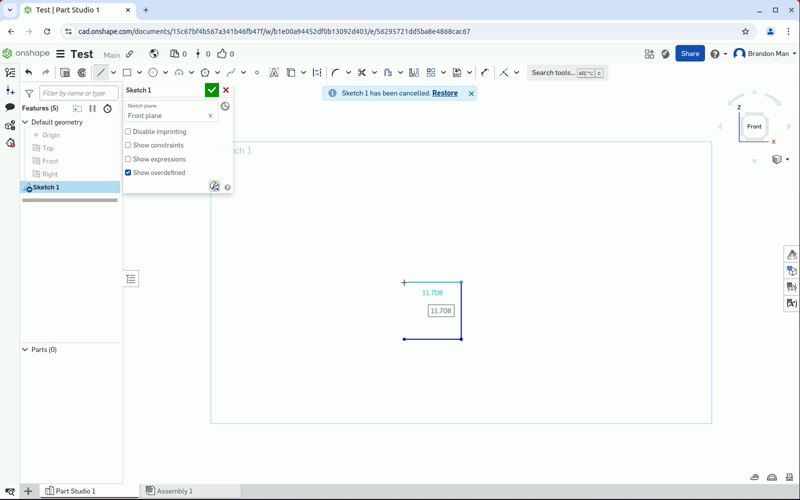
key_up(shift)
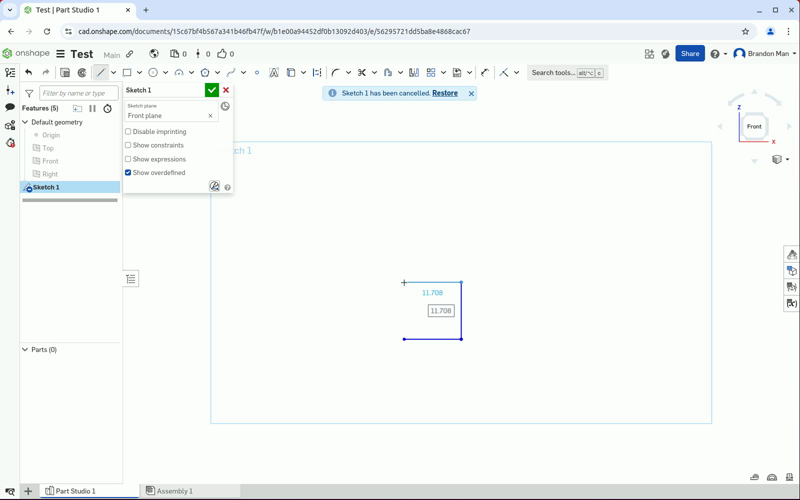
mouse_move(434, 282)
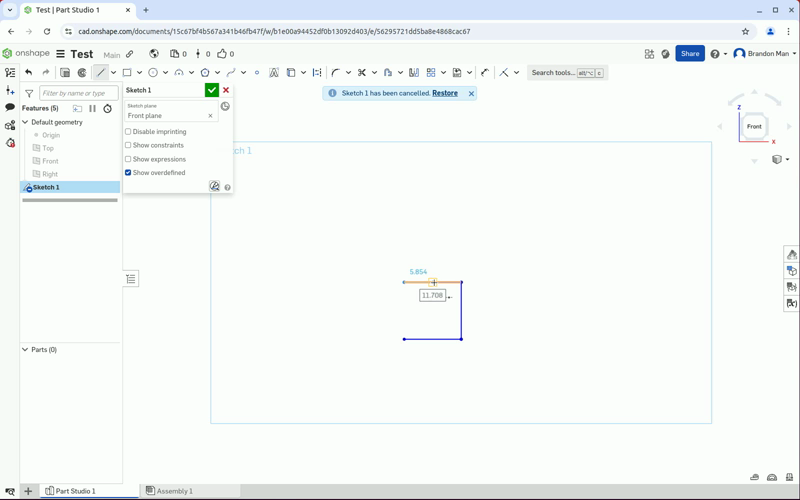
key_down(shift)
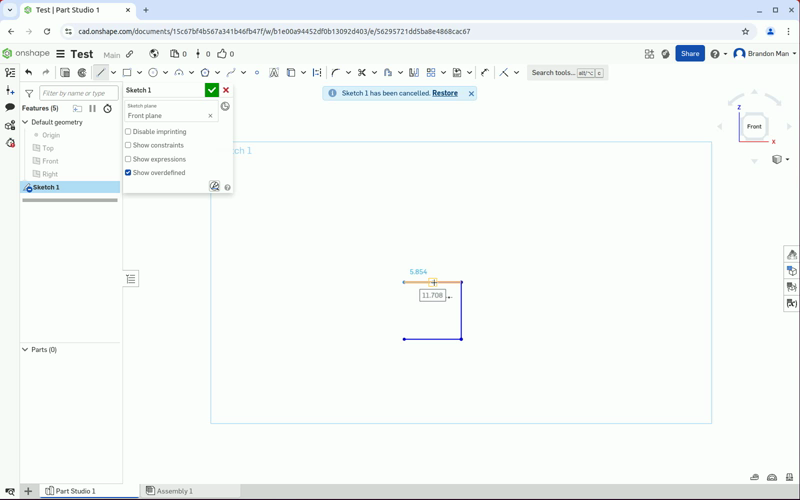
mouse_move(404, 339)
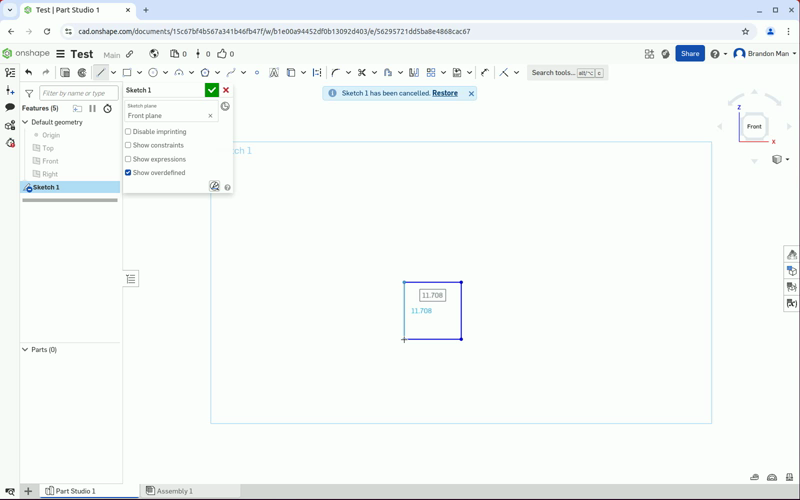
key_up(shift)
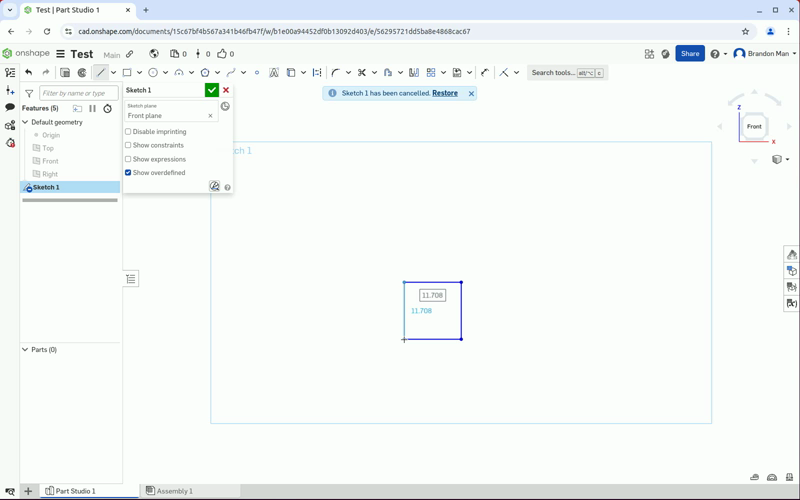
click(404, 339)
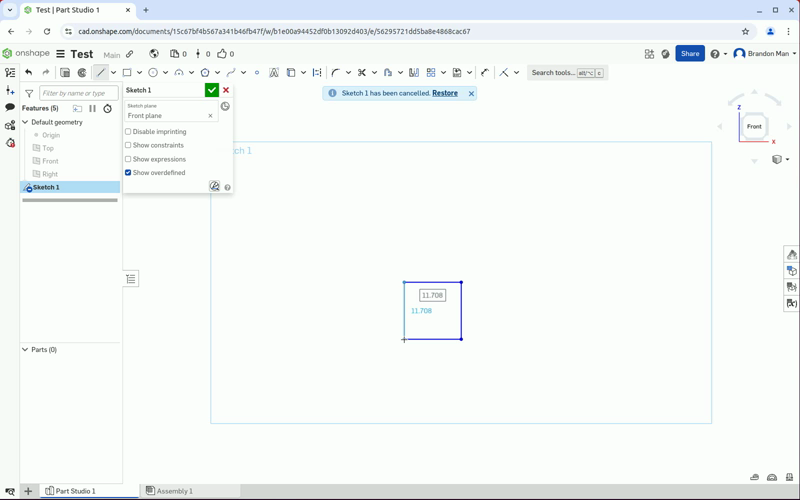
key(esc)
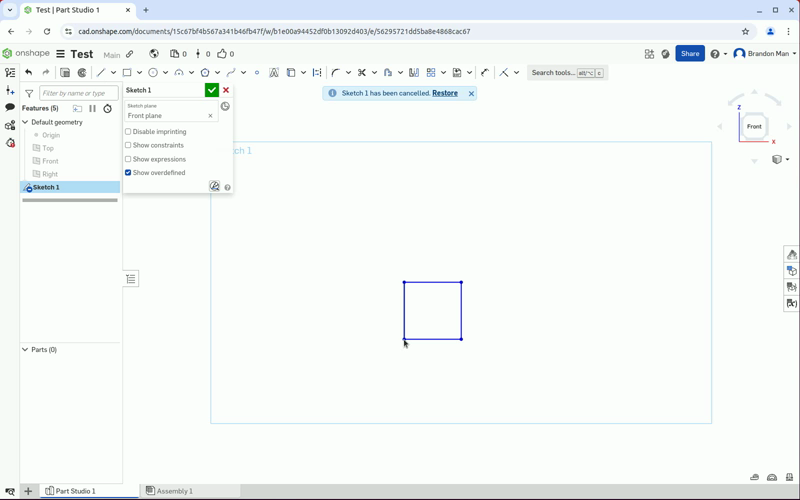
mouse_move(455, 297)
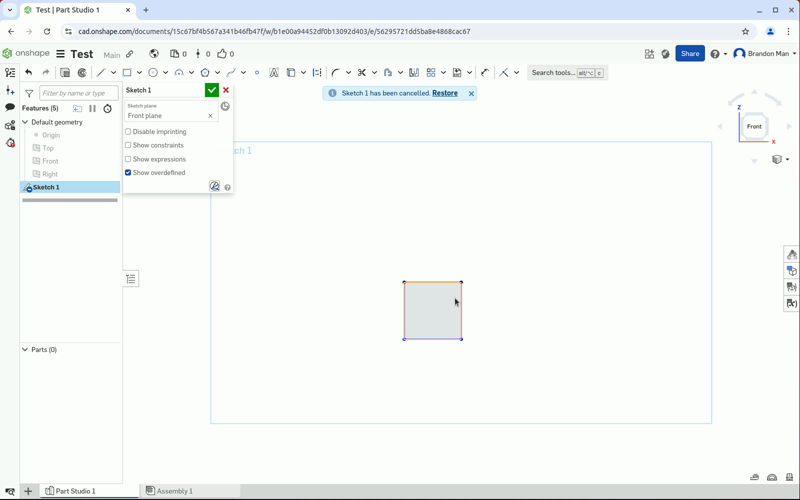
click(455, 297)
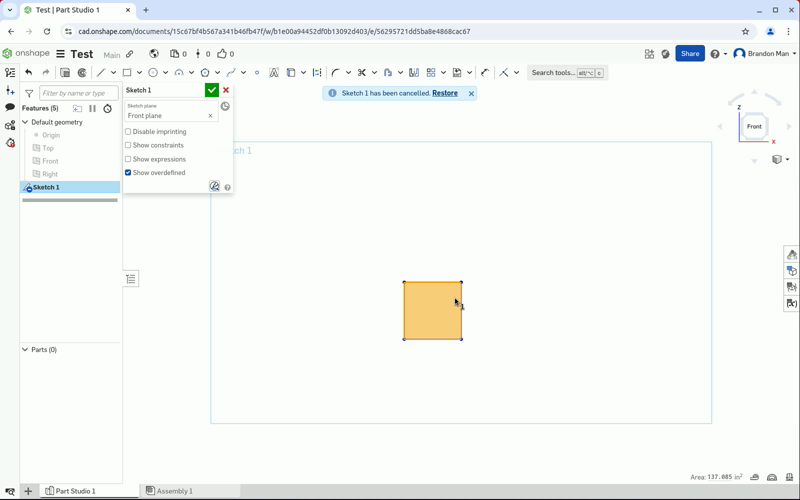
mouse_move(73, 352)
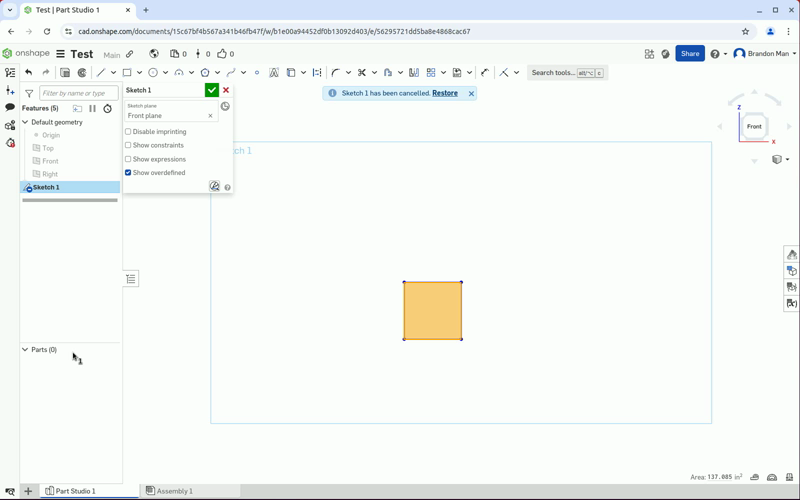
key(shift+y)
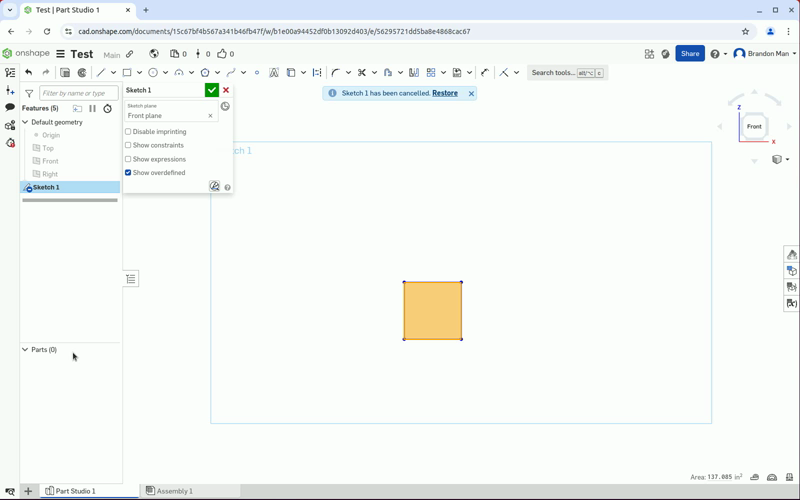
key(shift+e)
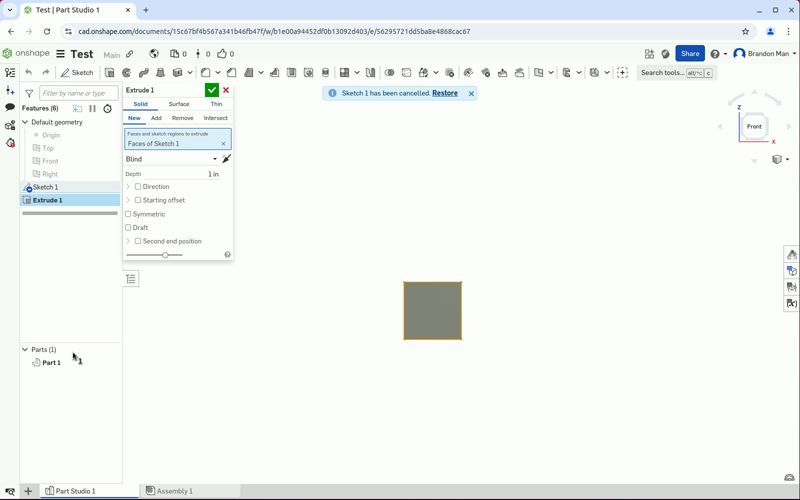
mouse_move(143, 106)
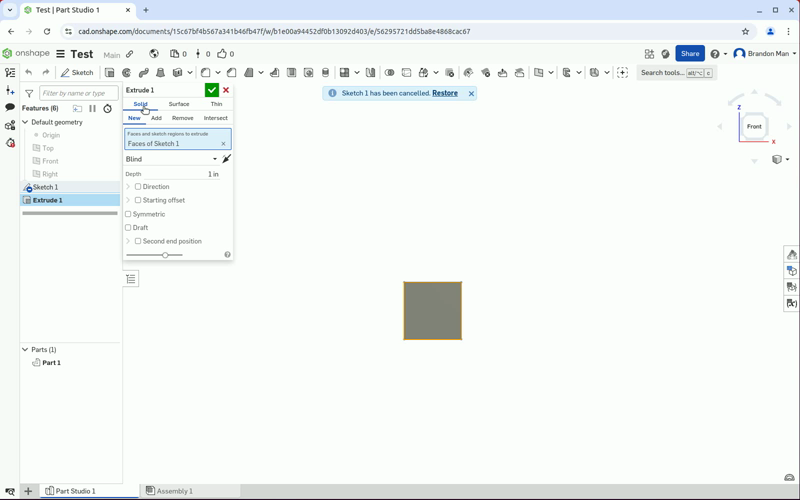
click(143, 106)
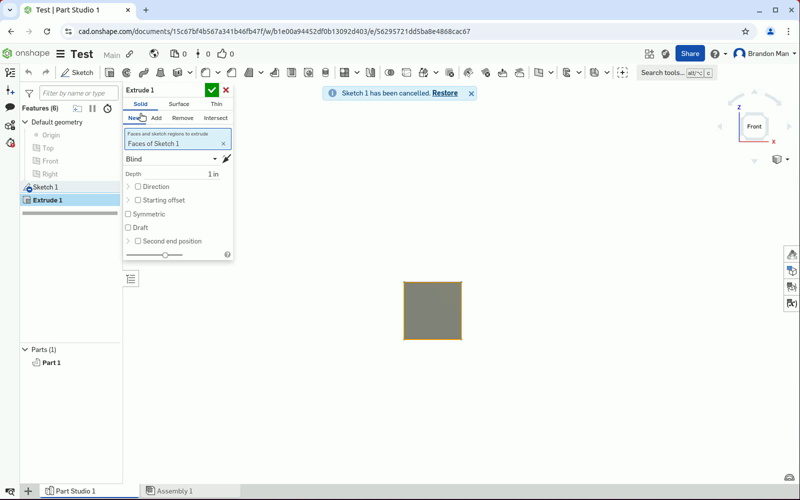
mouse_move(137, 120)
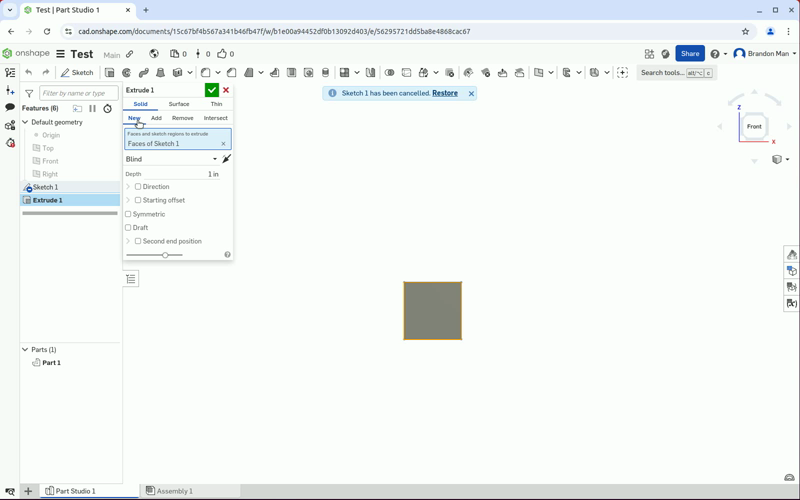
click(137, 120)
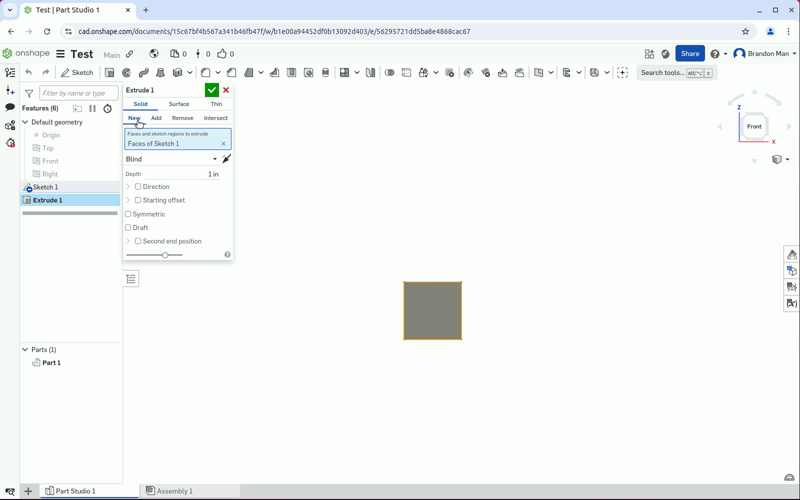
key(tab, 4)
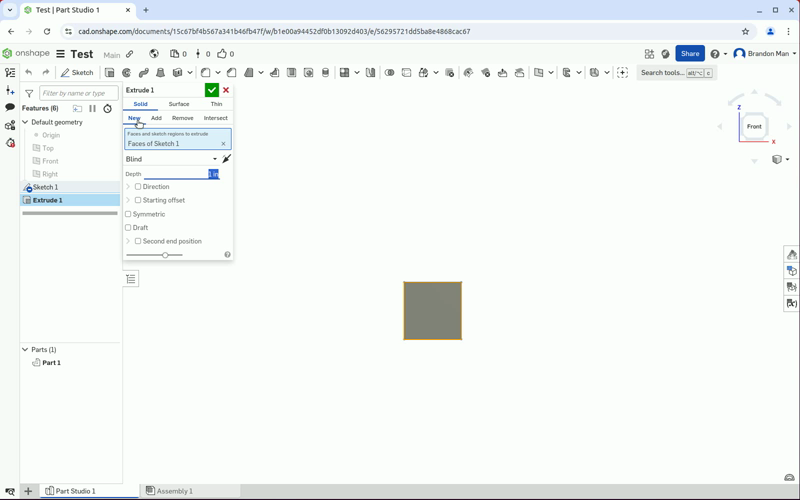
text(11.554)
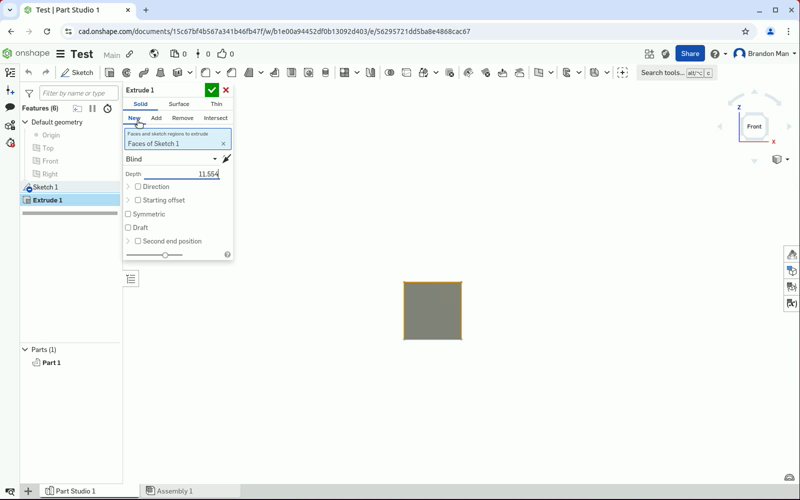
key(enter)
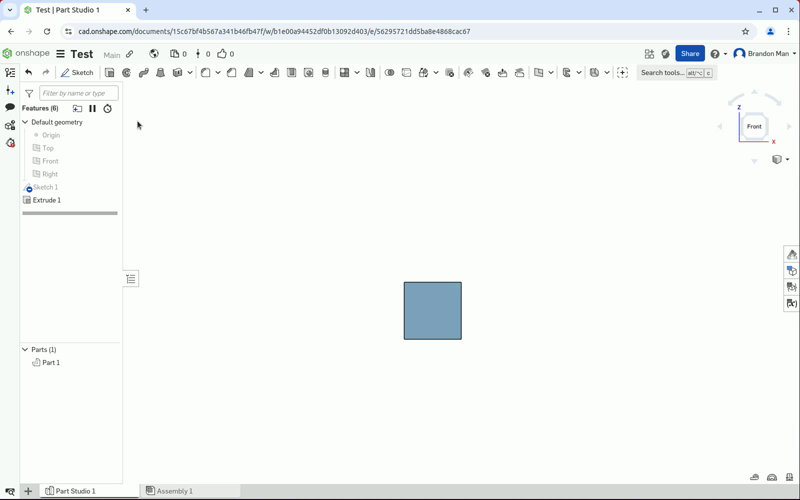
key(shift+h)
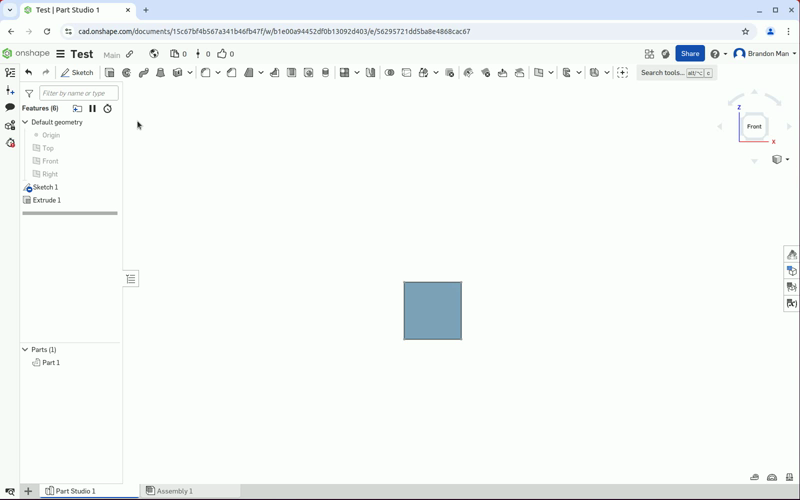
key(shift+h)
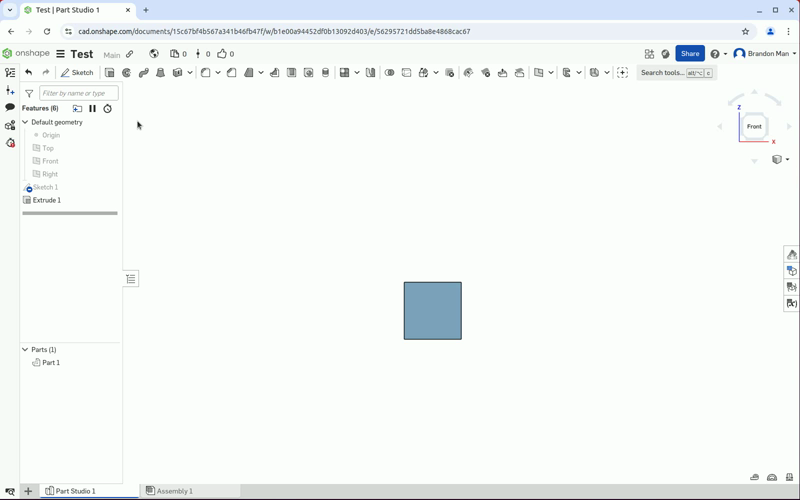
mouse_move(73, 189)
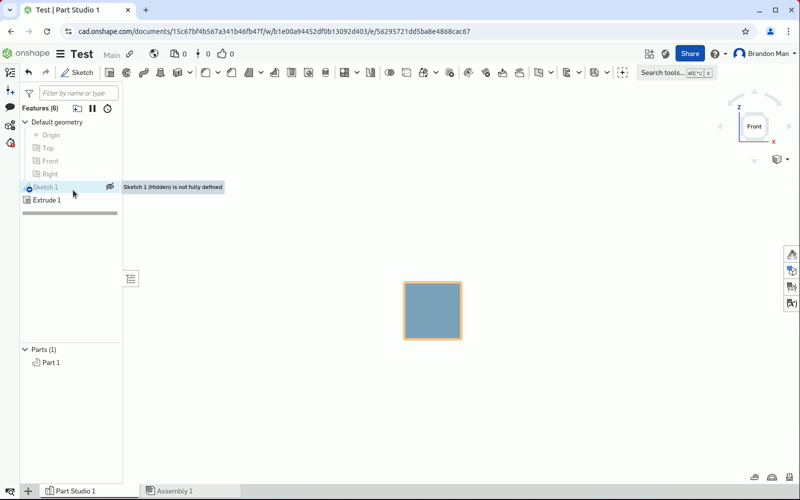
click(73, 189)
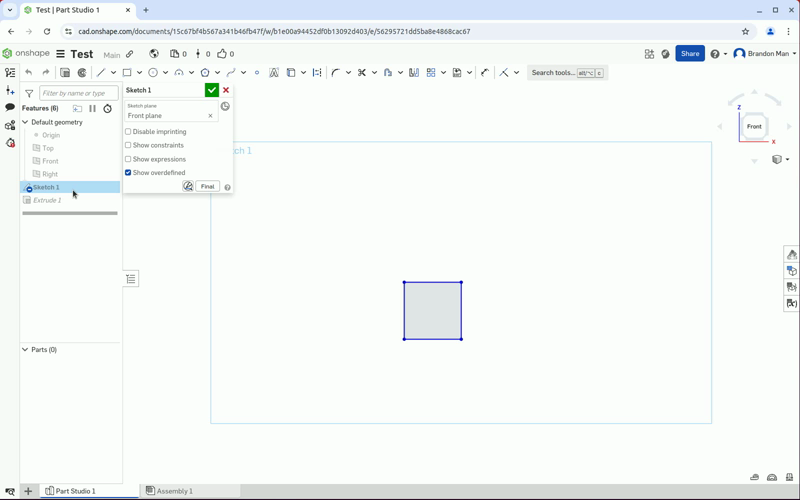
mouse_move(229, 92)
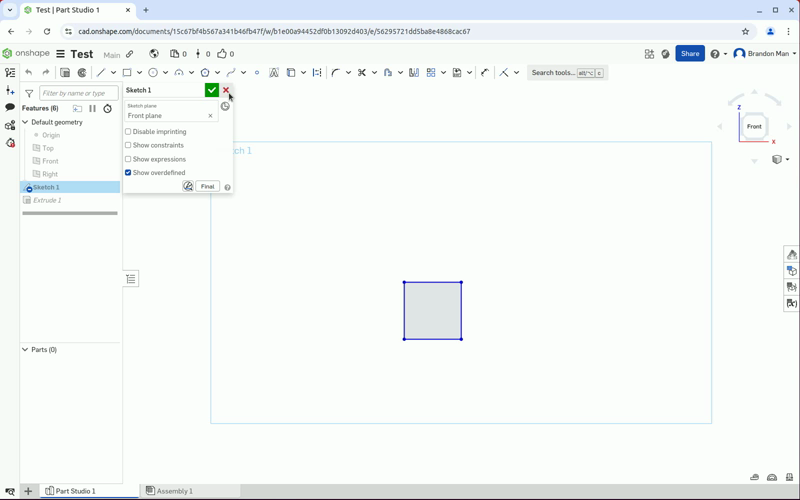
click(229, 92)
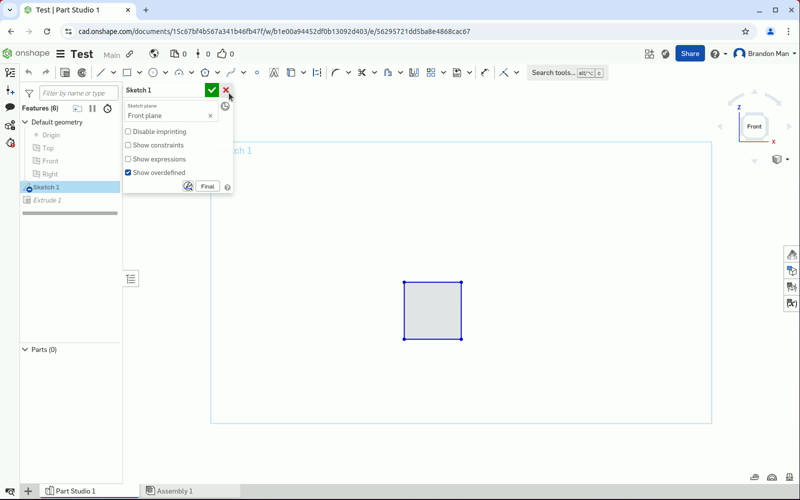
key(shift+s)
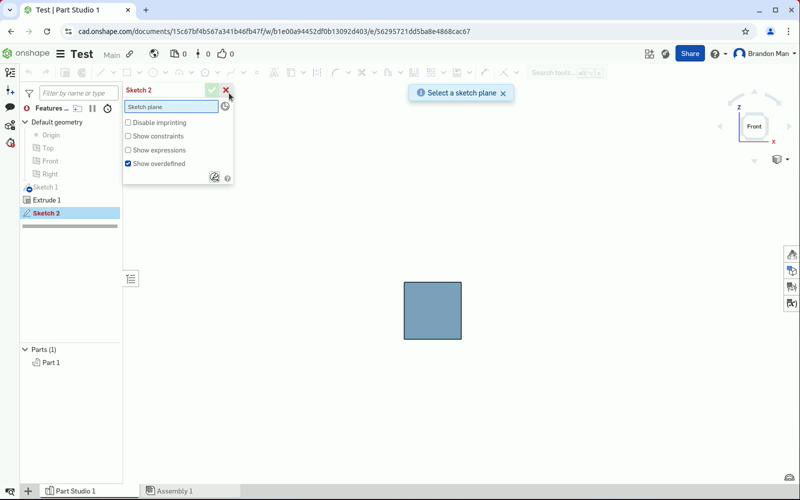
mouse_move(73, 163)
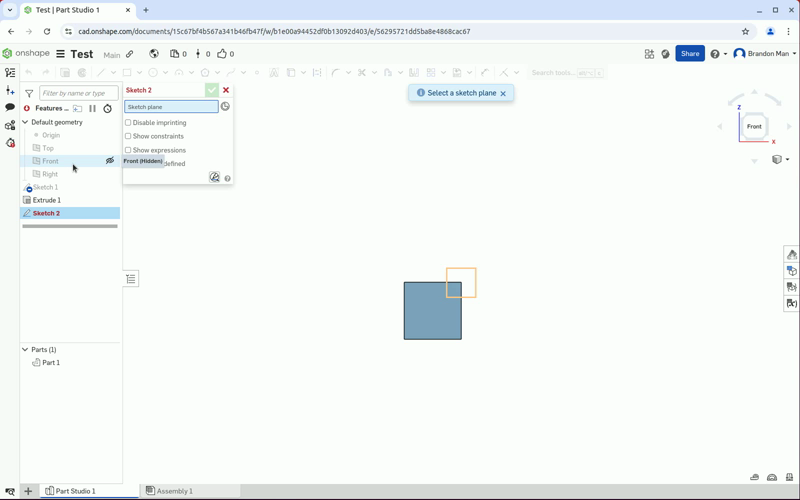
click(73, 163)
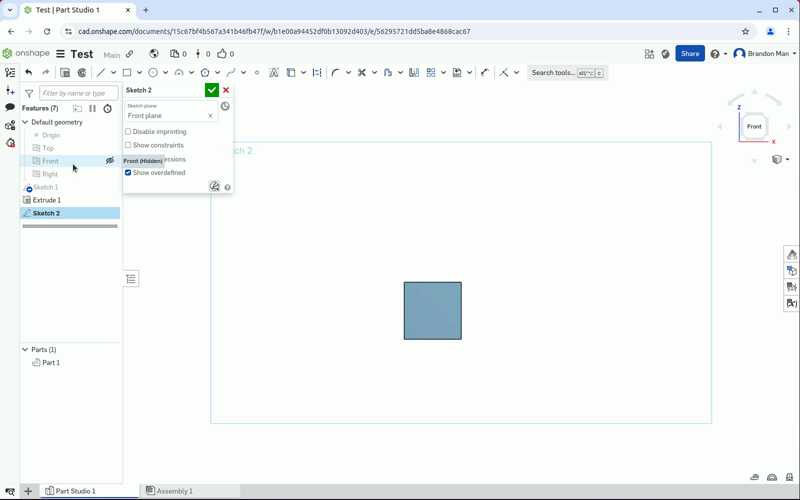
mouse_move(73, 352)
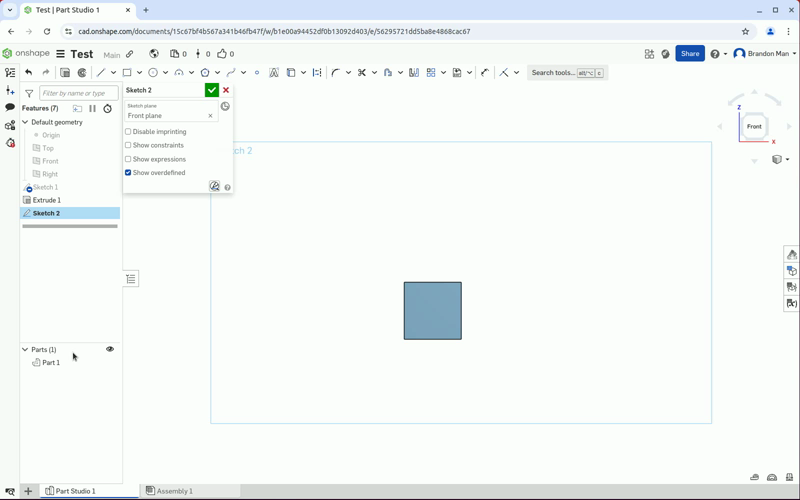
key(y)
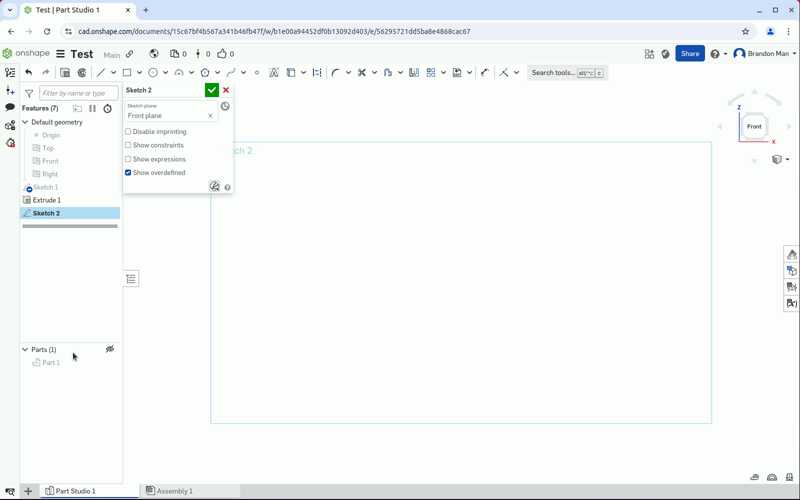
key(l)
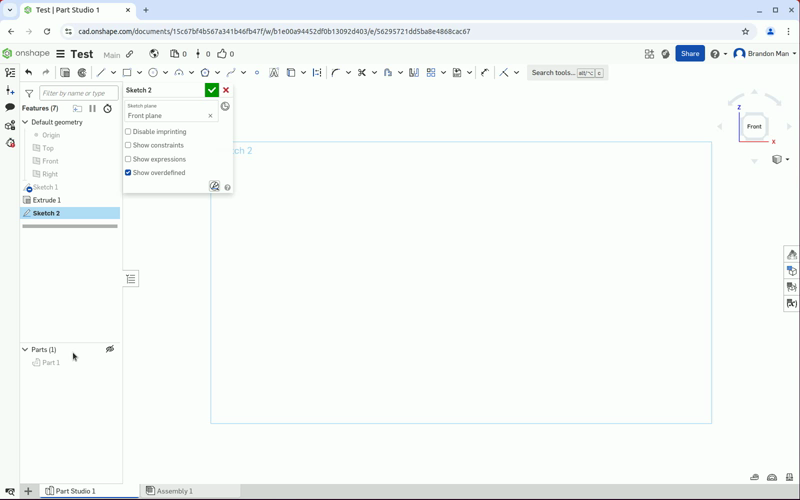
key_down(shift)
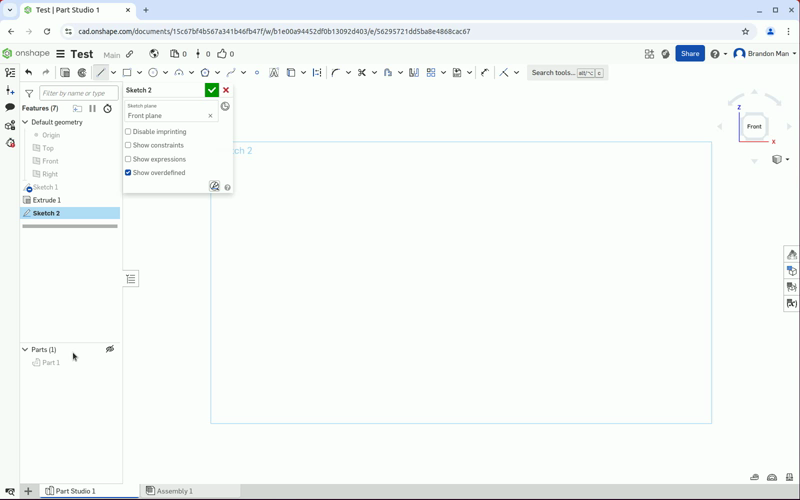
mouse_move(516, 339)
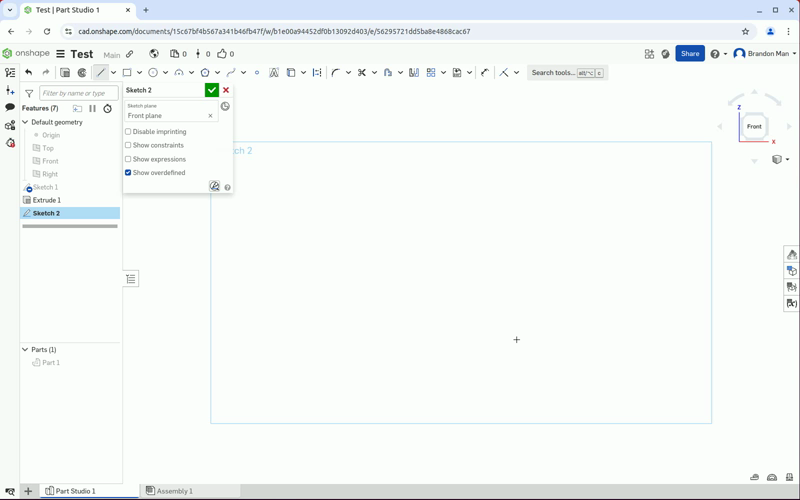
click(516, 339)
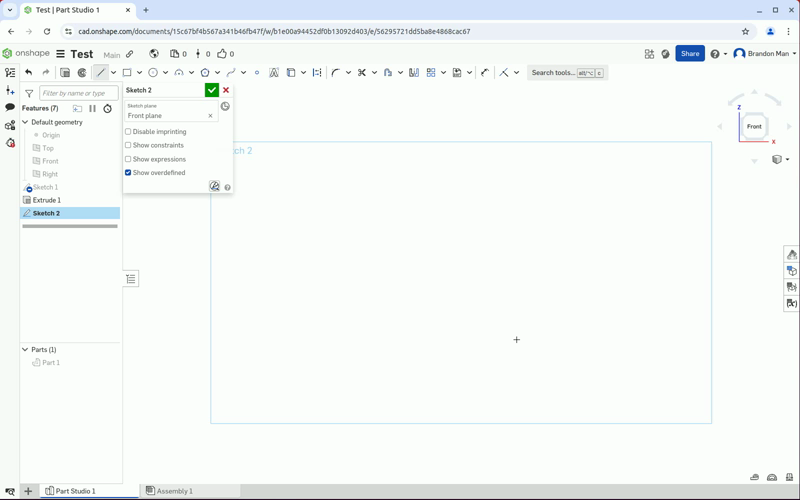
key_up(shift)
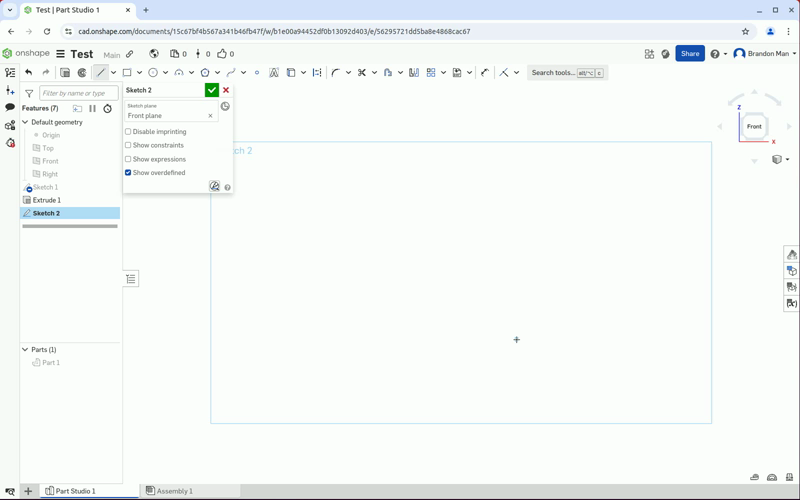
key_down(shift)
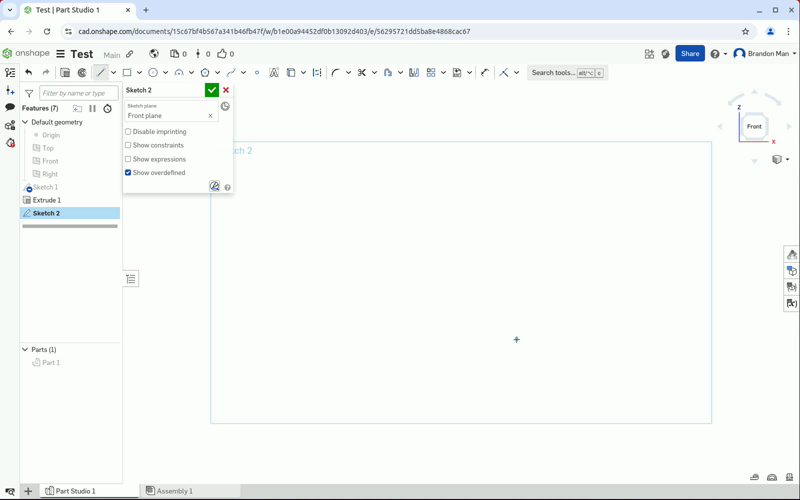
mouse_move(546, 339)
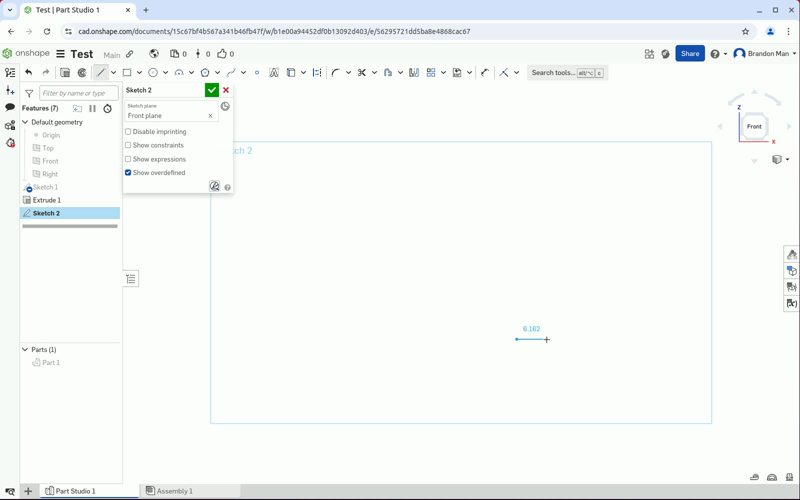
mouse_move(573, 339)
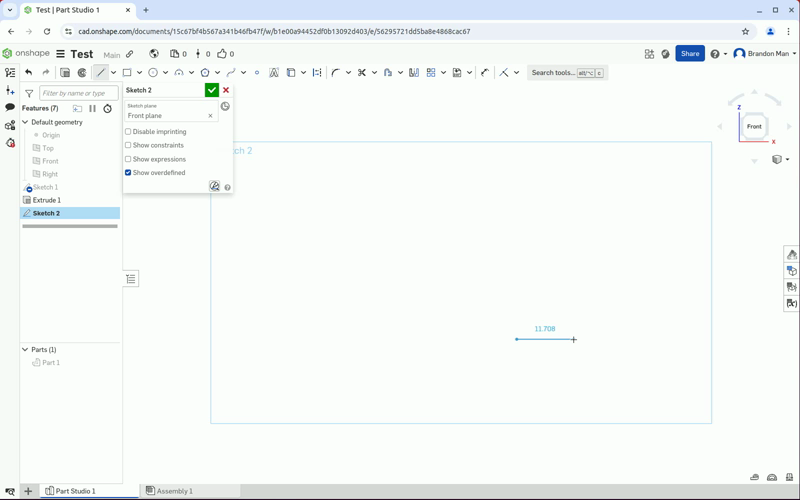
click(573, 339)
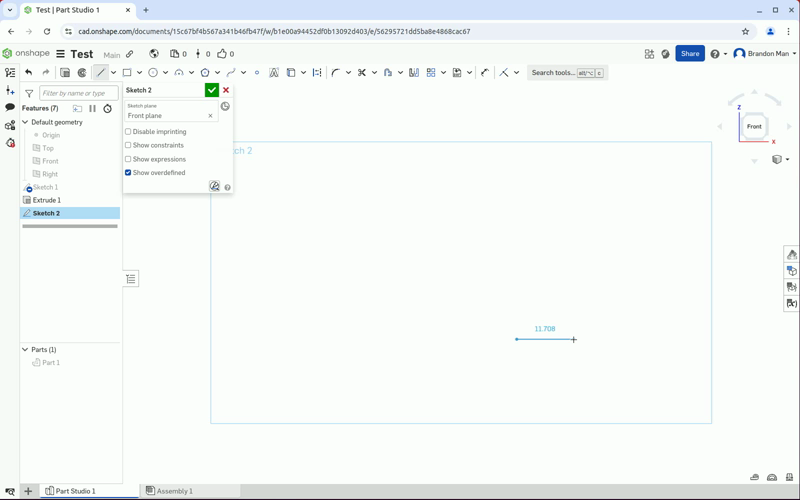
key_up(shift)
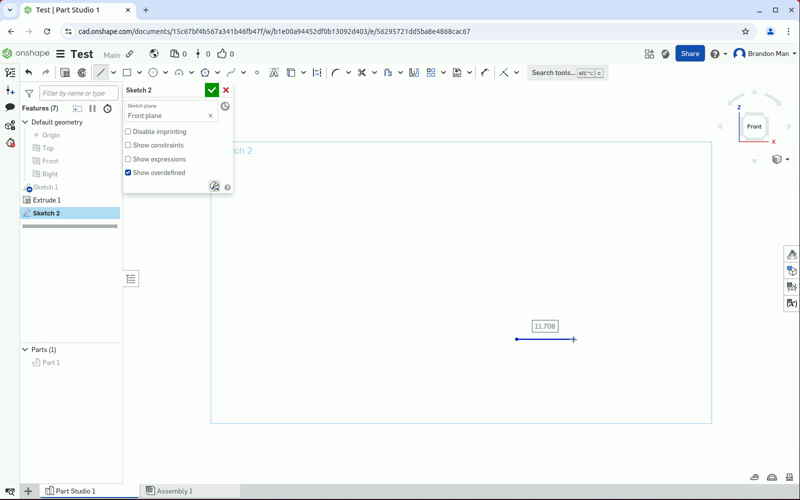
key_down(shift)
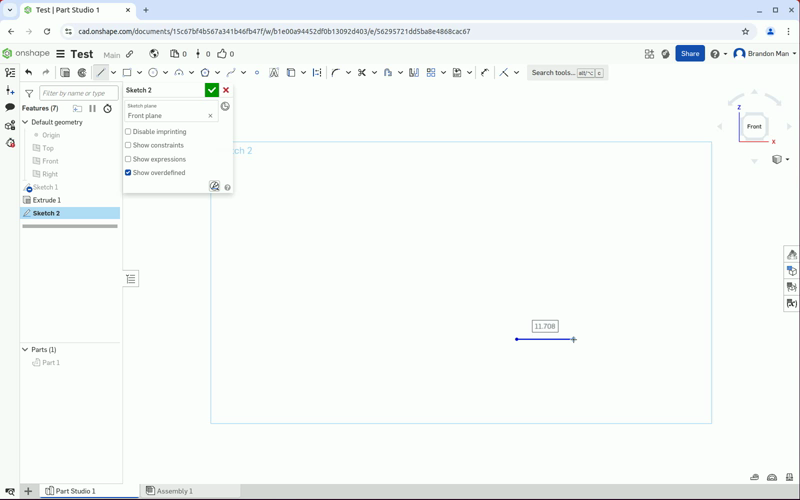
mouse_move(589, 339)
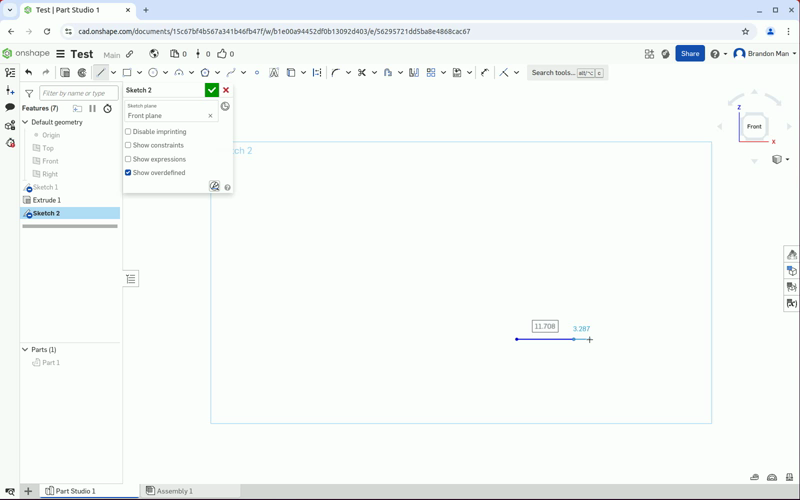
mouse_move(573, 282)
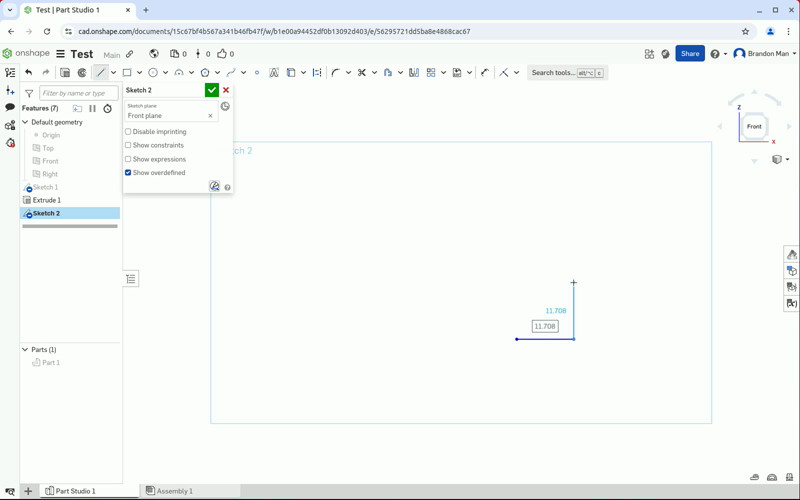
click(573, 282)
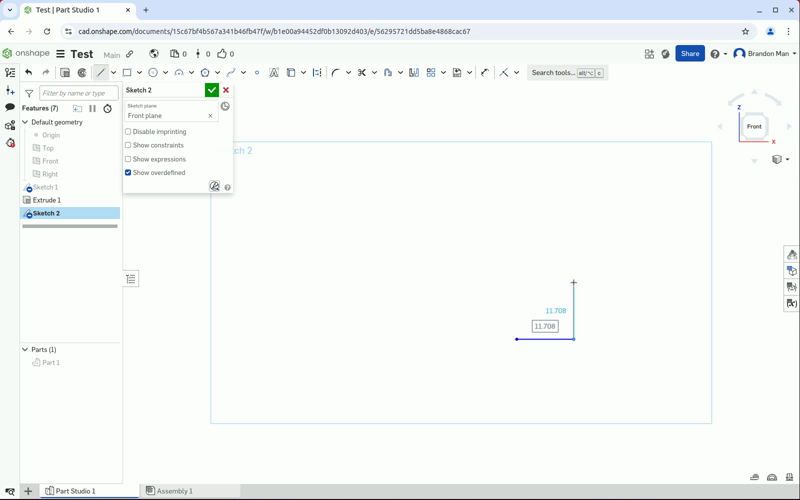
key_up(shift)
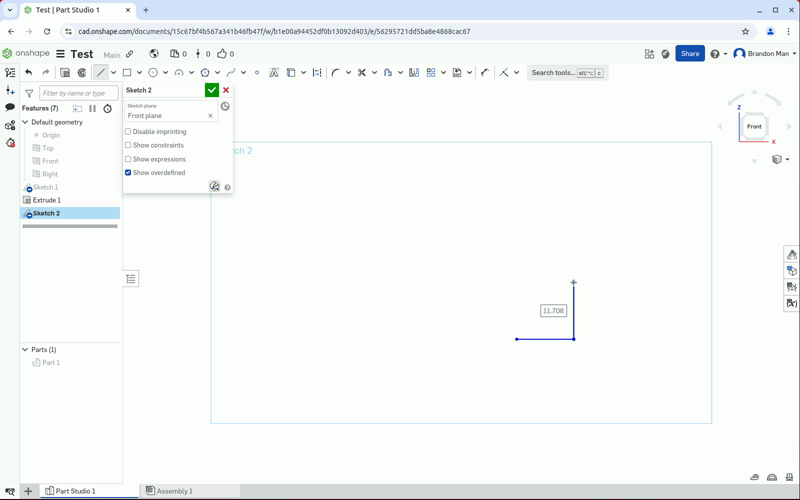
key_down(shift)
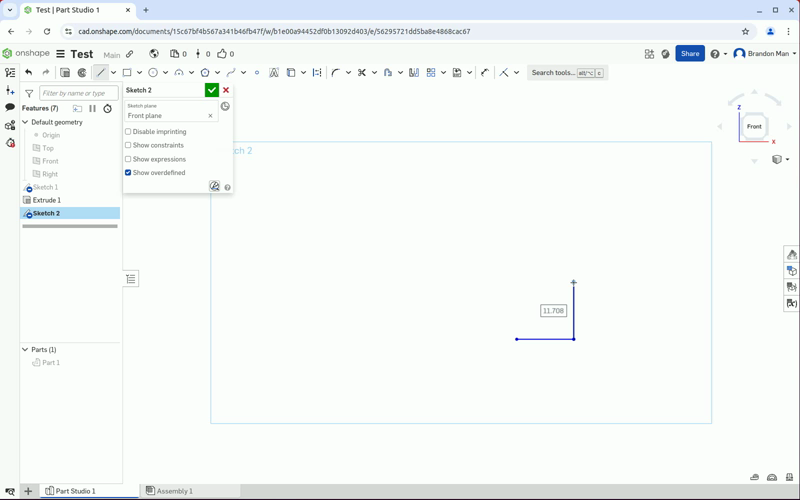
mouse_move(589, 282)
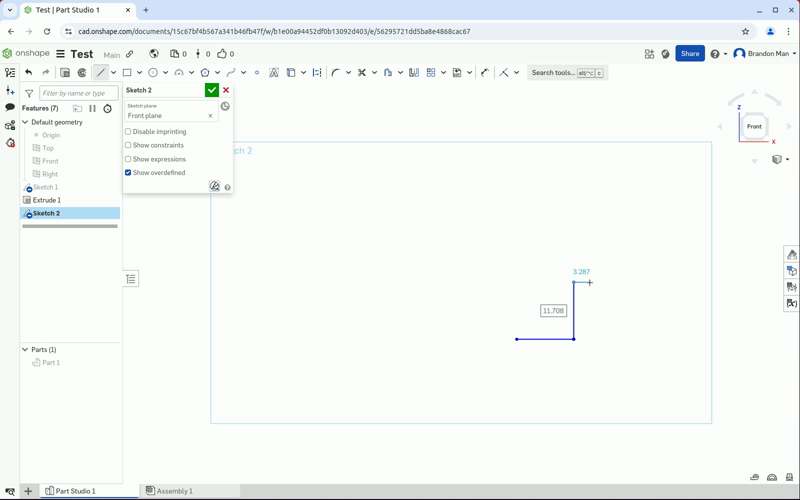
mouse_move(516, 282)
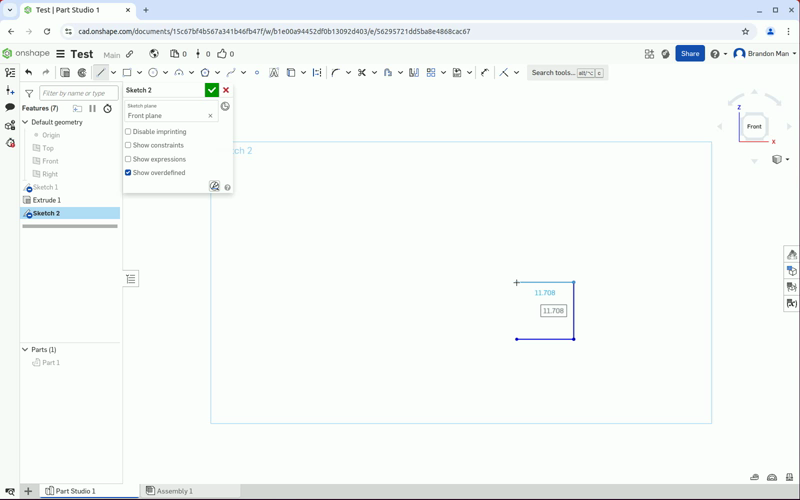
click(516, 282)
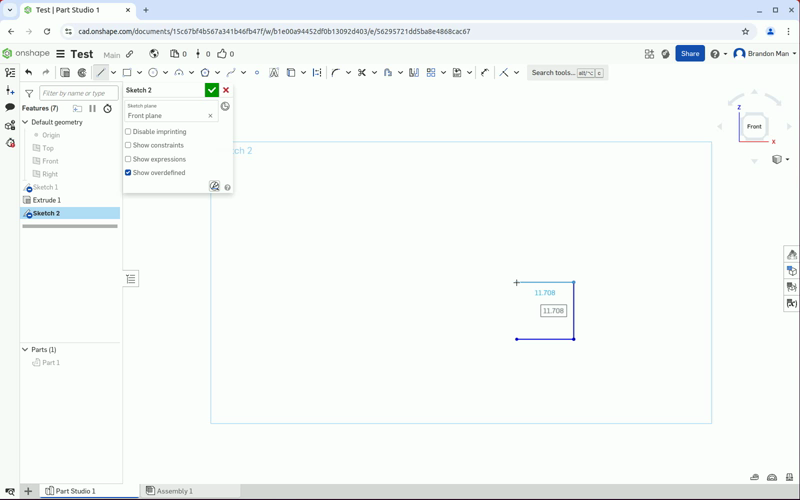
key_up(shift)
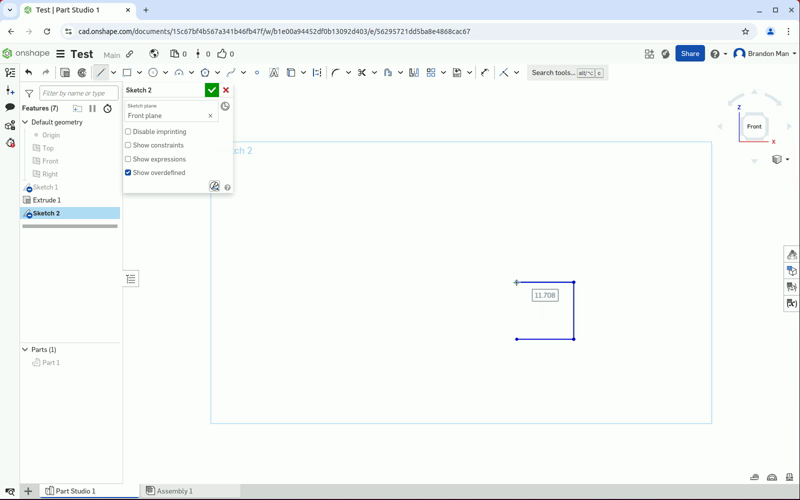
mouse_move(546, 282)
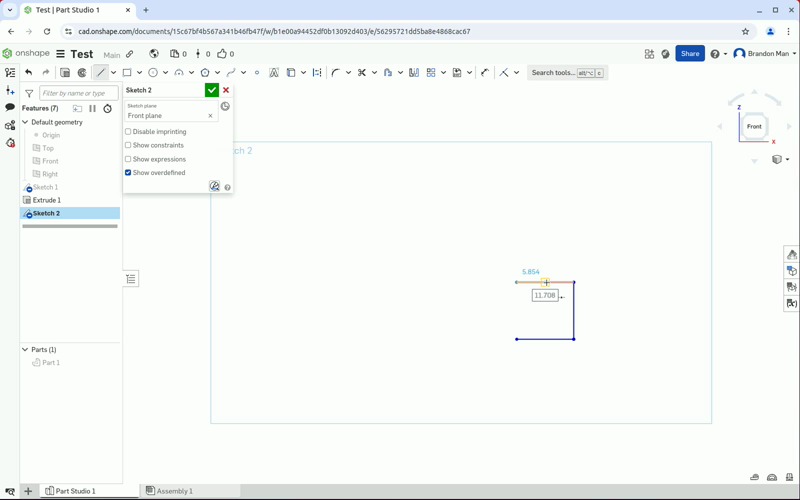
key_down(shift)
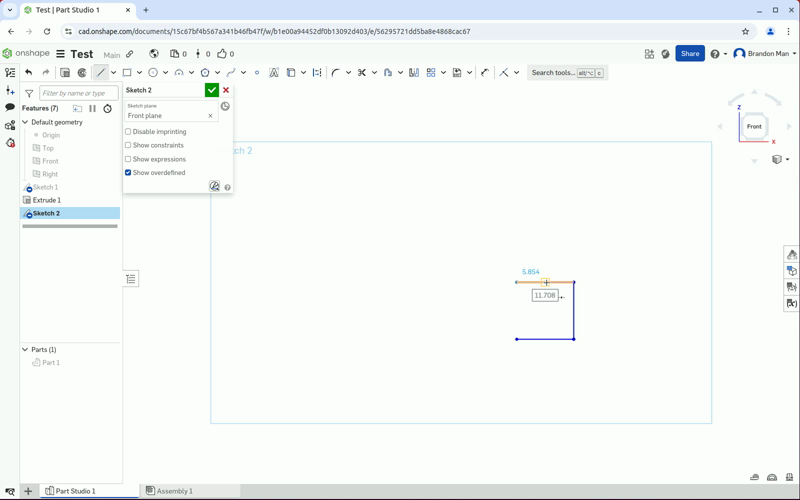
mouse_move(516, 339)
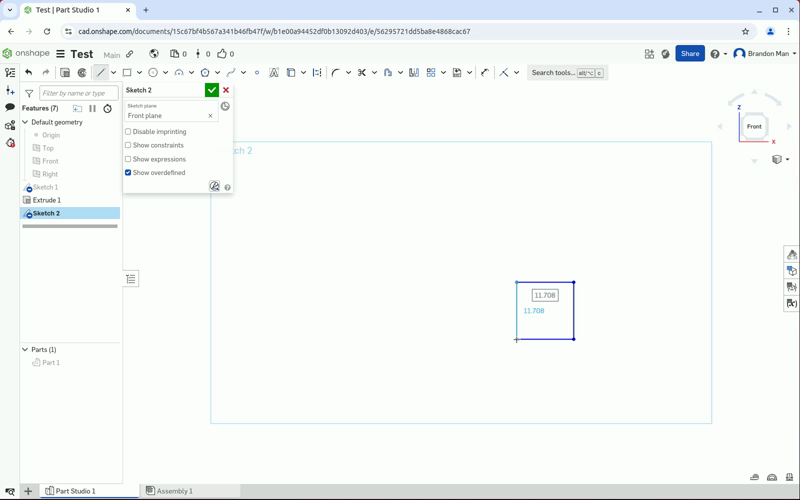
key_up(shift)
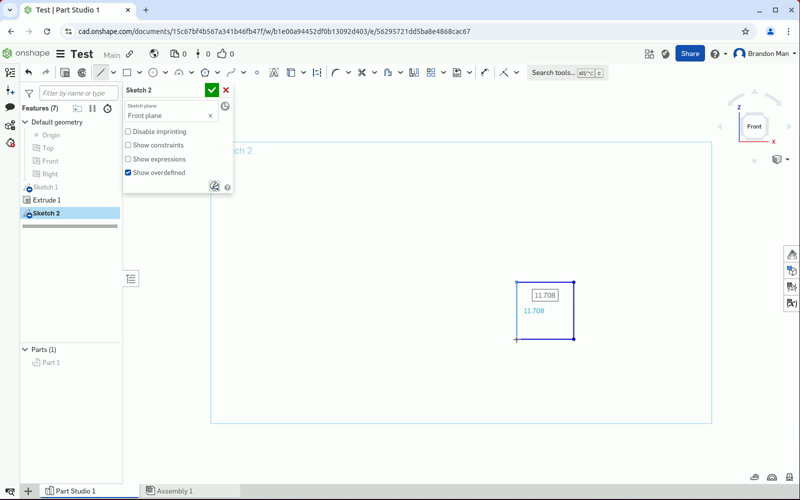
click(516, 339)
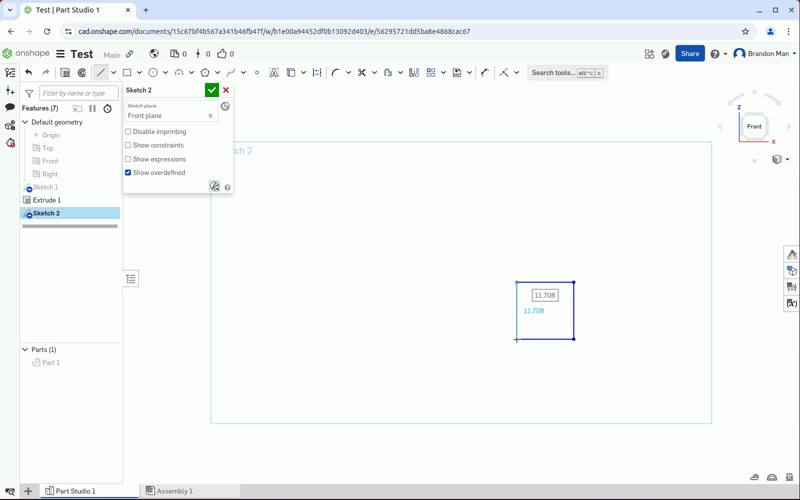
key(esc)
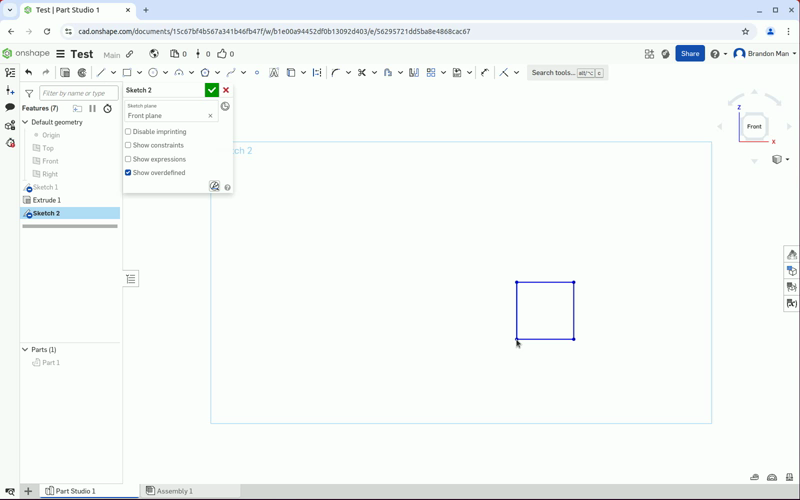
mouse_move(523, 307)
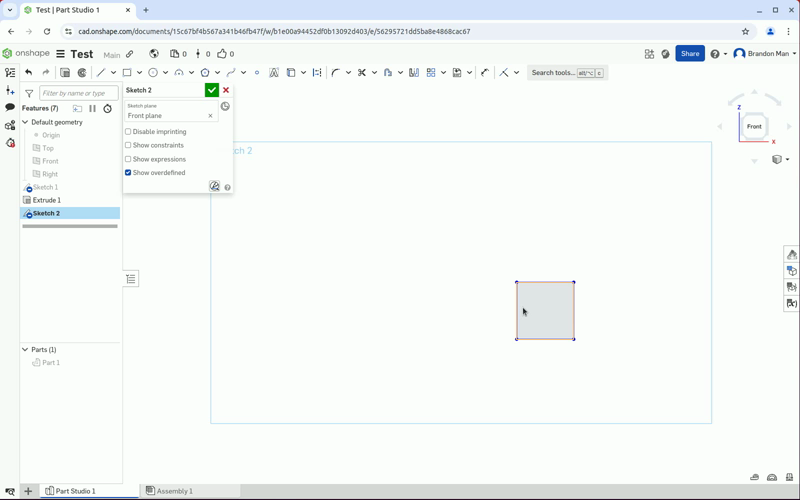
click(523, 307)
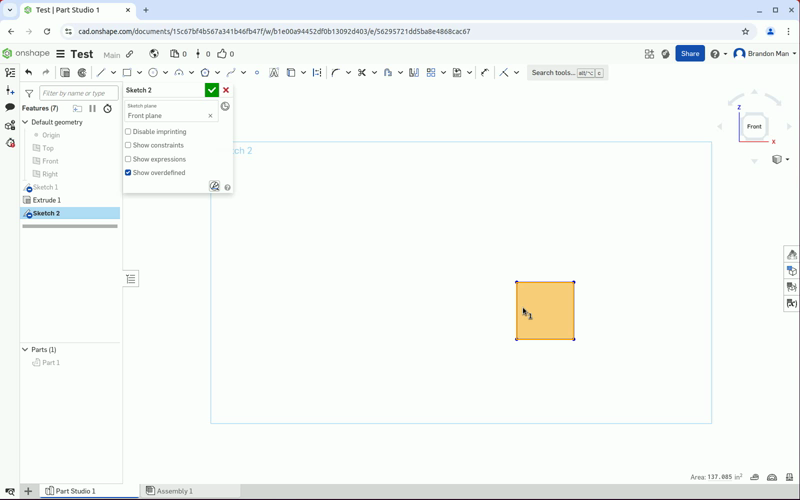
mouse_move(73, 352)
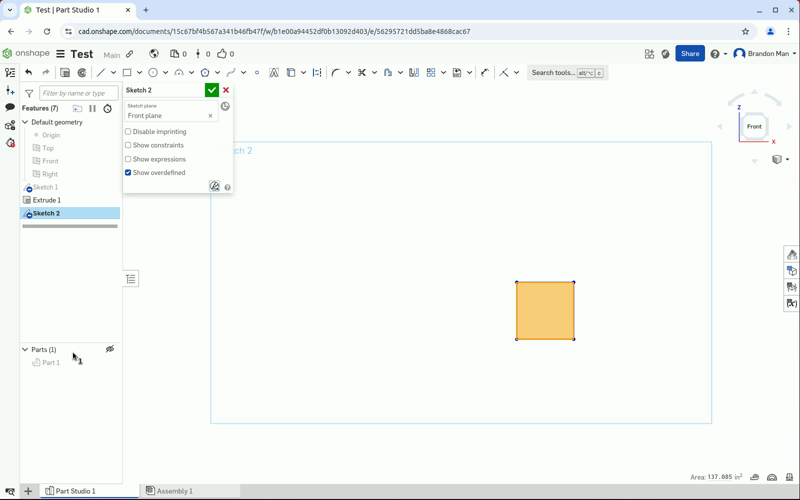
key(shift+y)
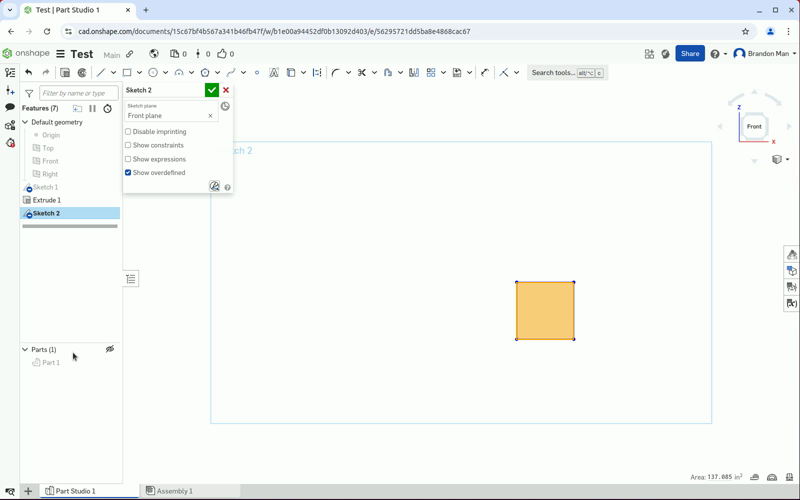
key(shift+e)
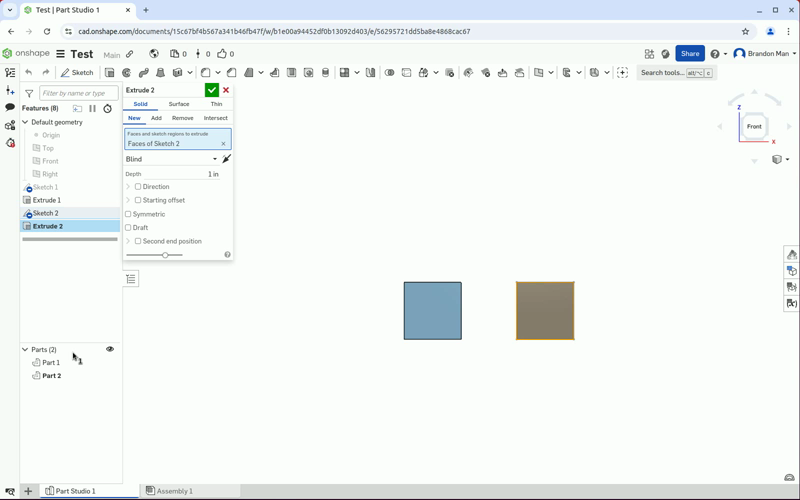
mouse_move(143, 106)
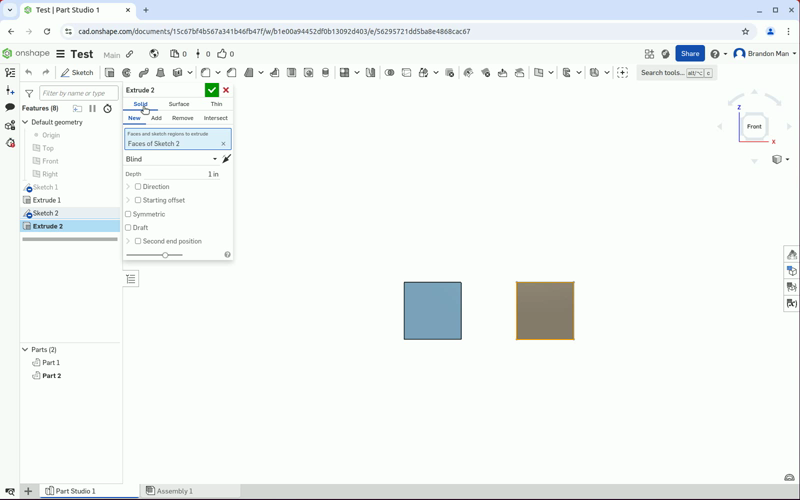
click(143, 106)
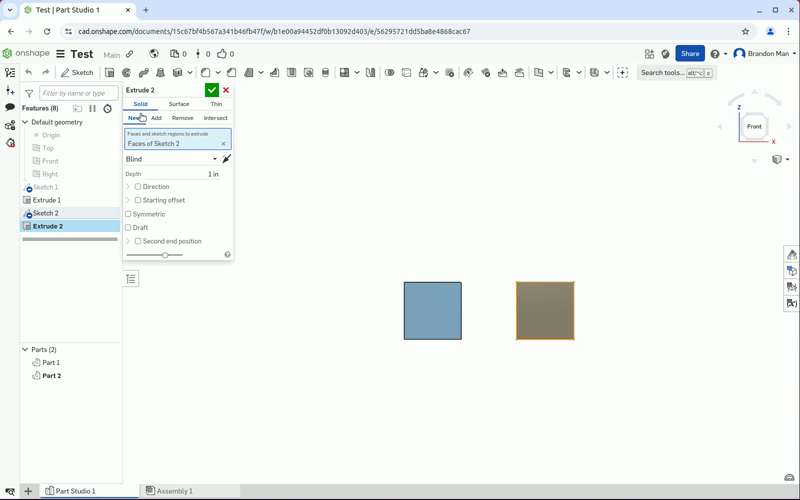
mouse_move(137, 120)
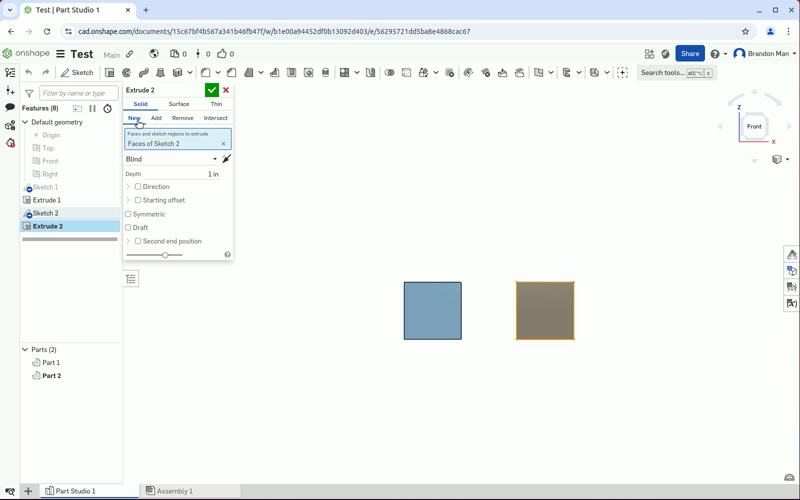
click(137, 120)
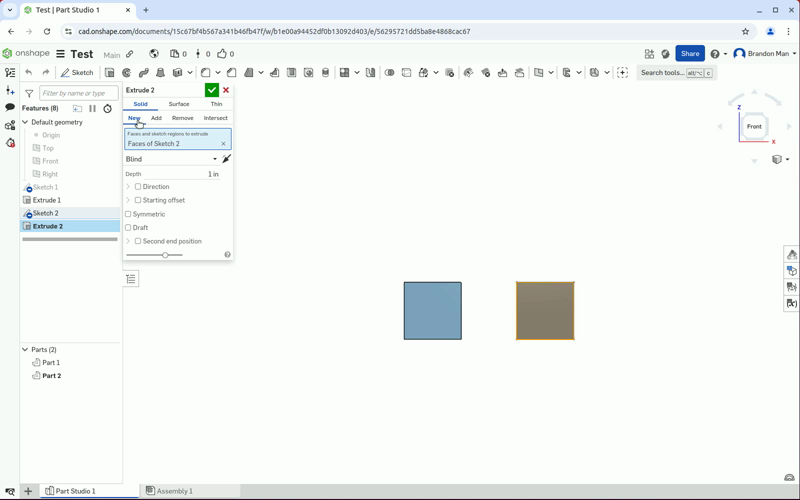
key(tab, 4)
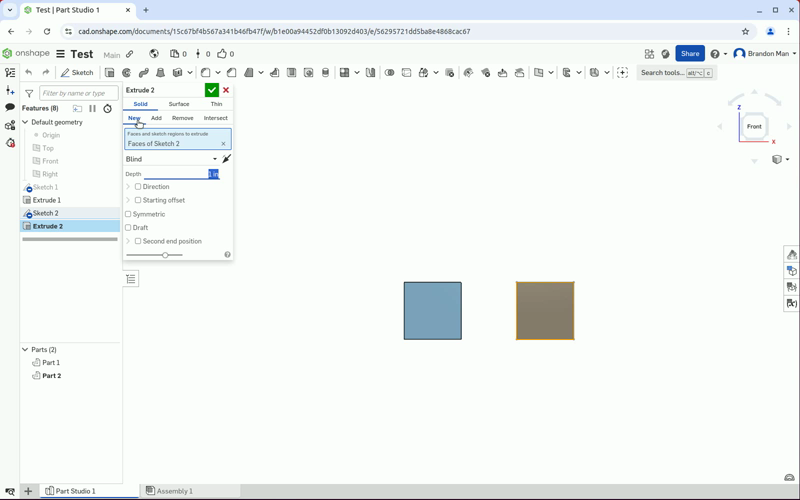
text(11.554)
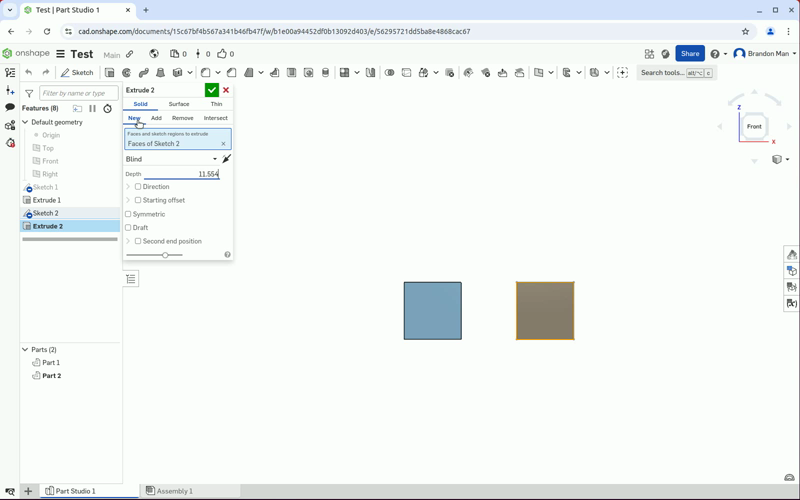
key(enter)
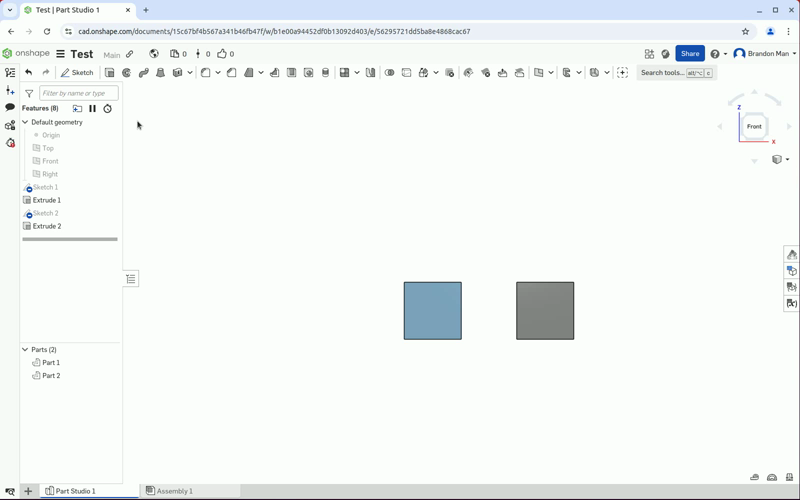
key(shift+h)
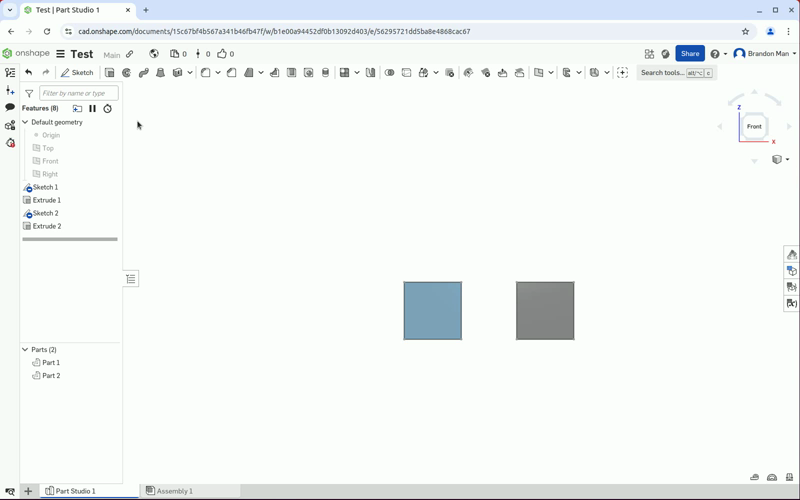
key(shift+h)
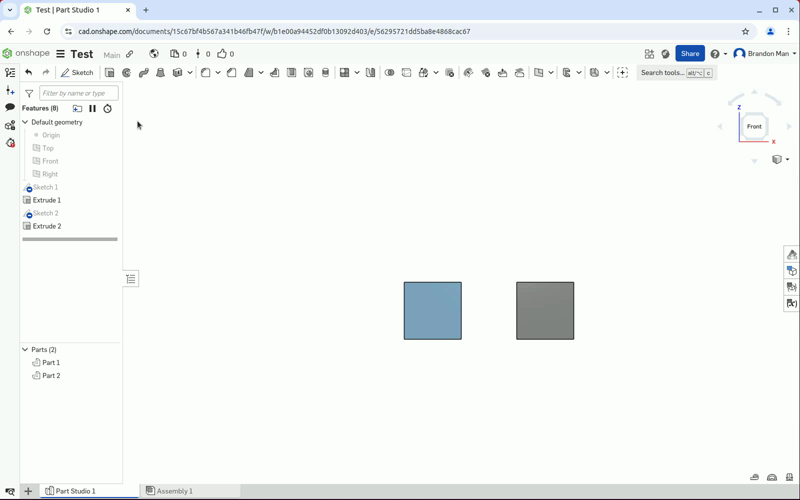
mouse_move(73, 189)
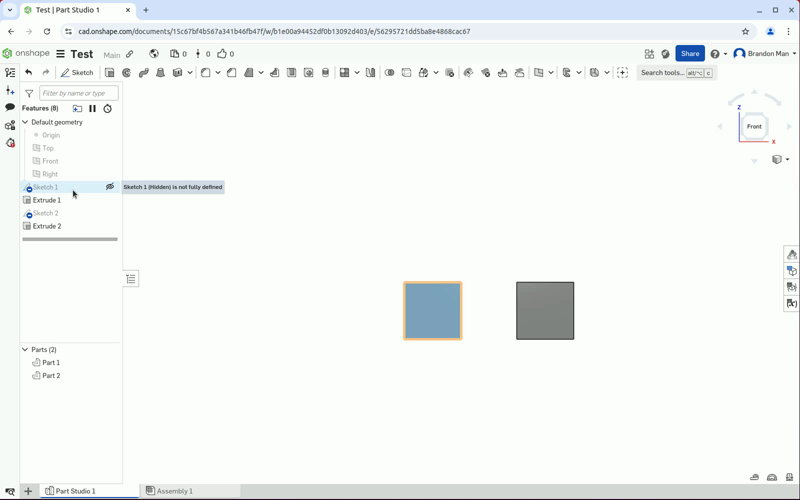
click(73, 189)
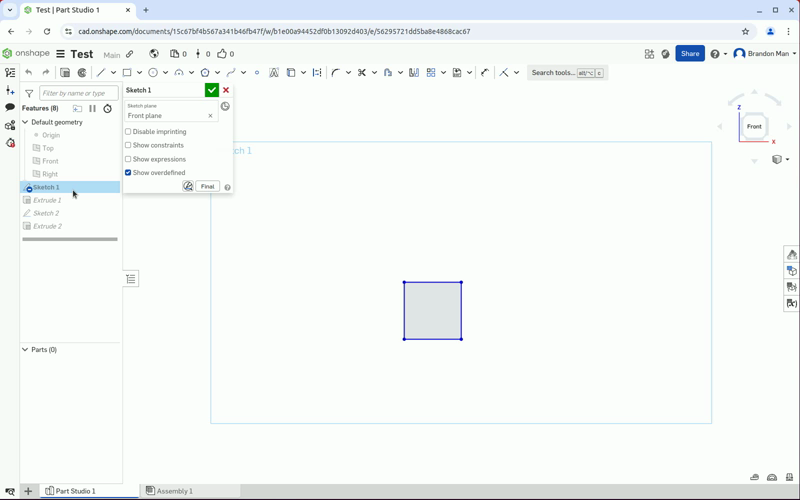
mouse_move(229, 92)
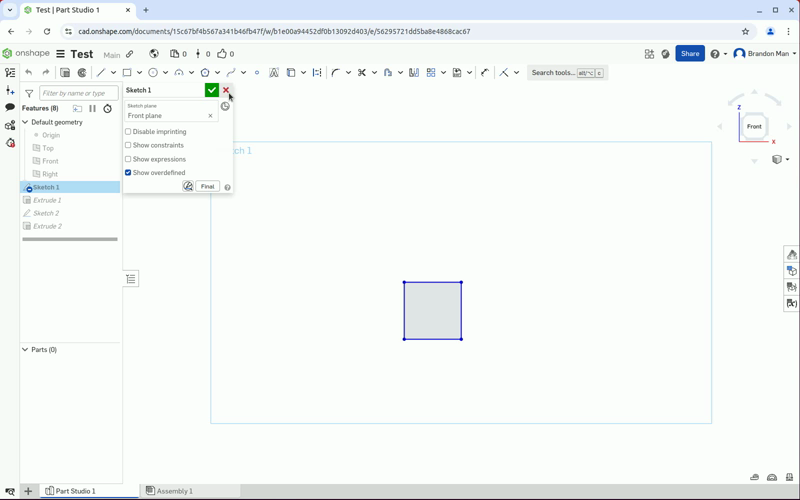
click(229, 92)
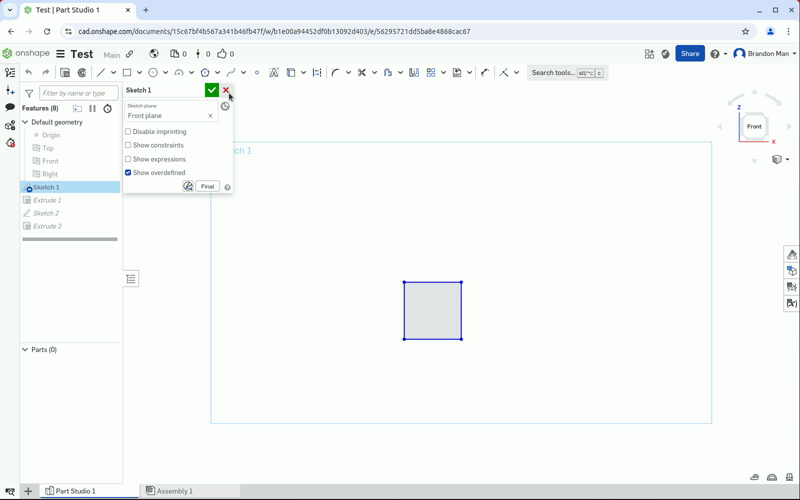
key(shift+s)
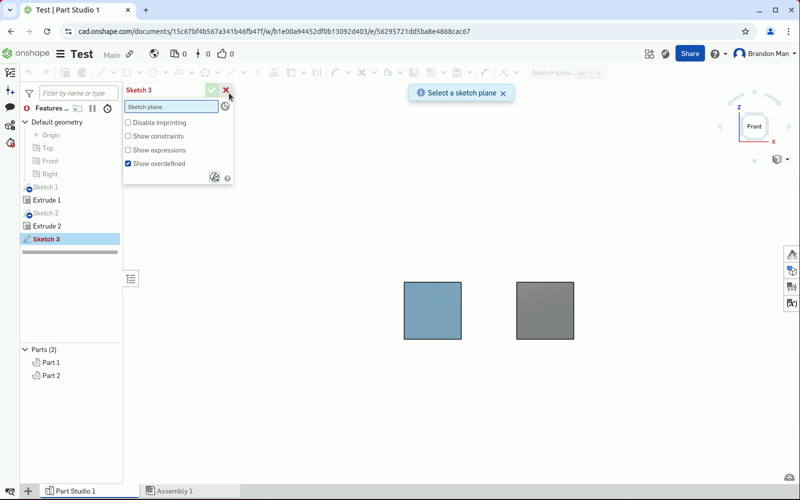
mouse_move(73, 163)
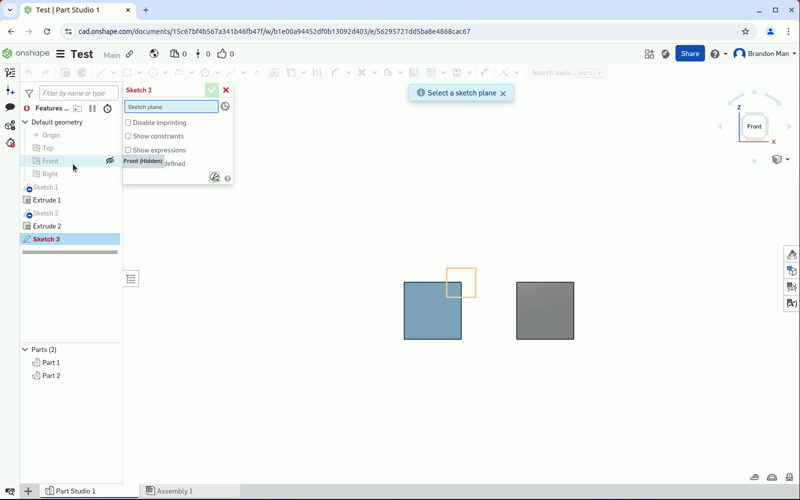
click(73, 163)
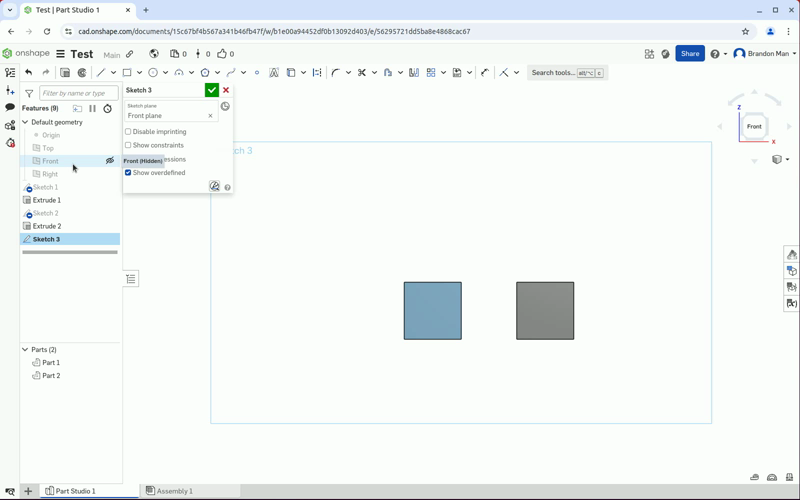
mouse_move(73, 352)
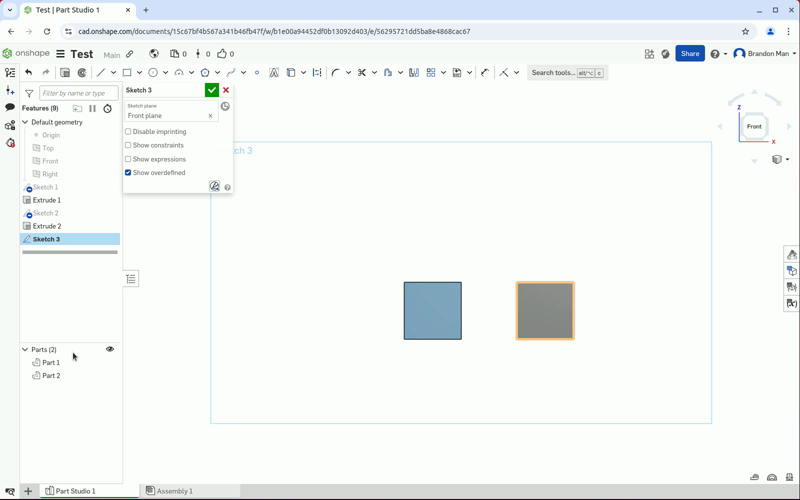
key(y)
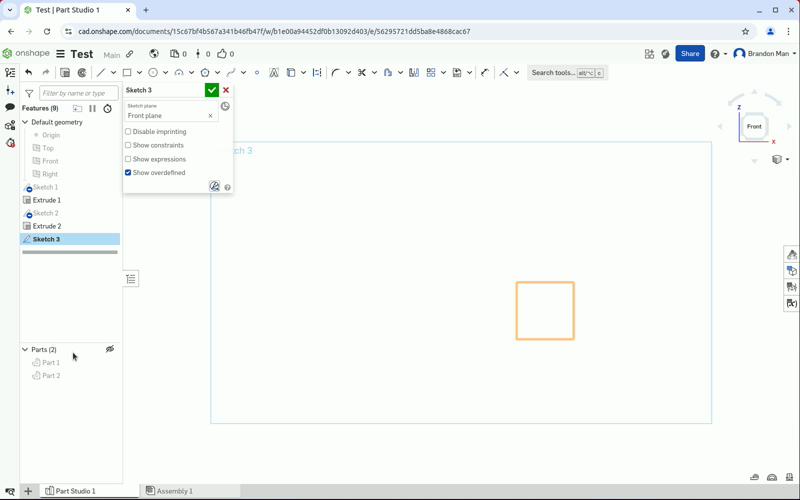
key(l)
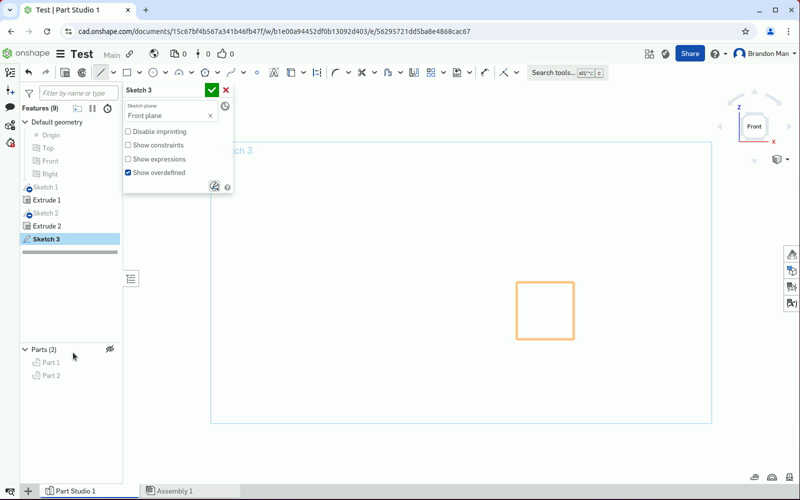
key_down(shift)
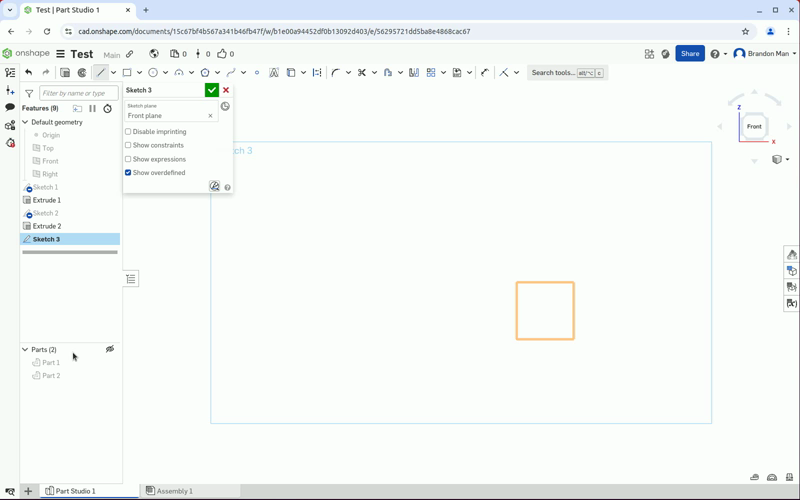
mouse_move(460, 282)
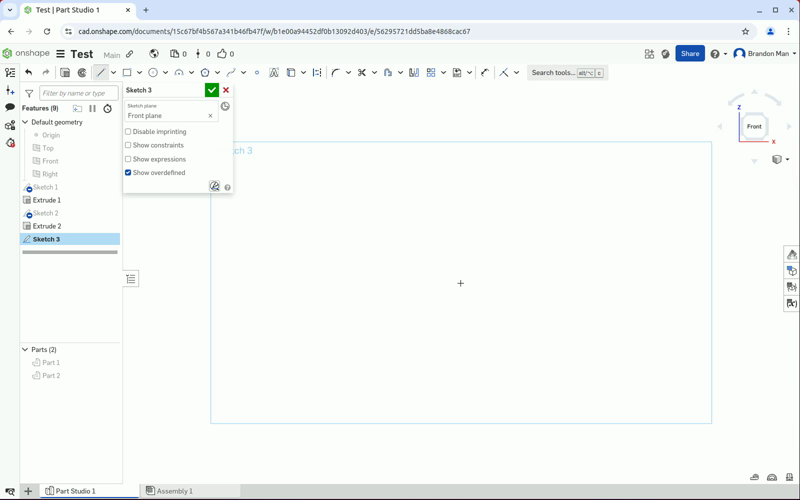
click(460, 282)
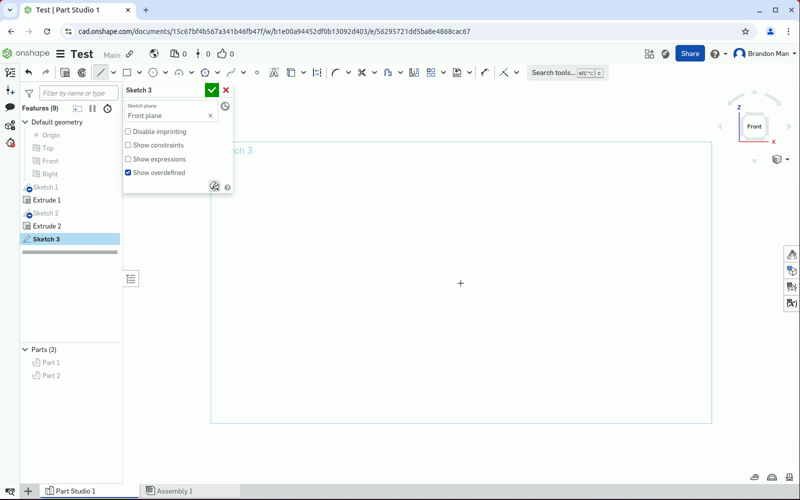
key_up(shift)
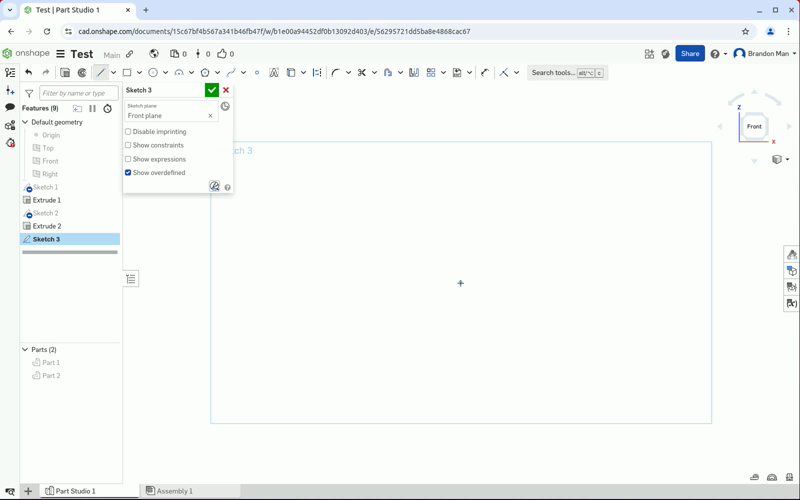
key_down(shift)
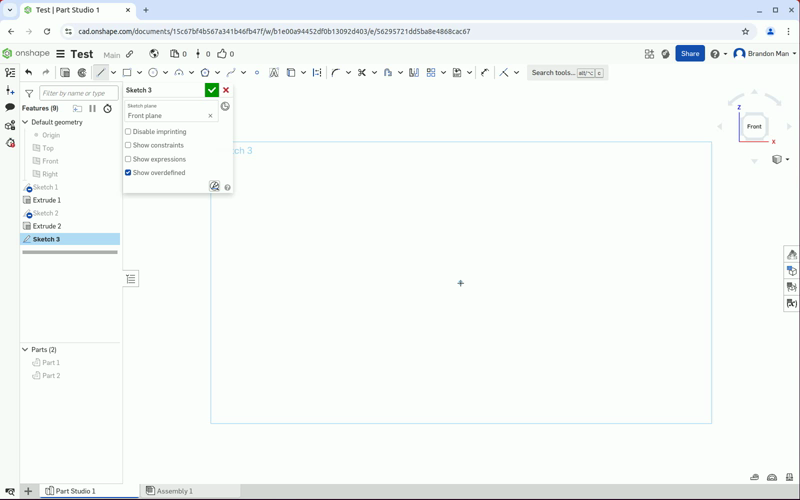
mouse_move(490, 282)
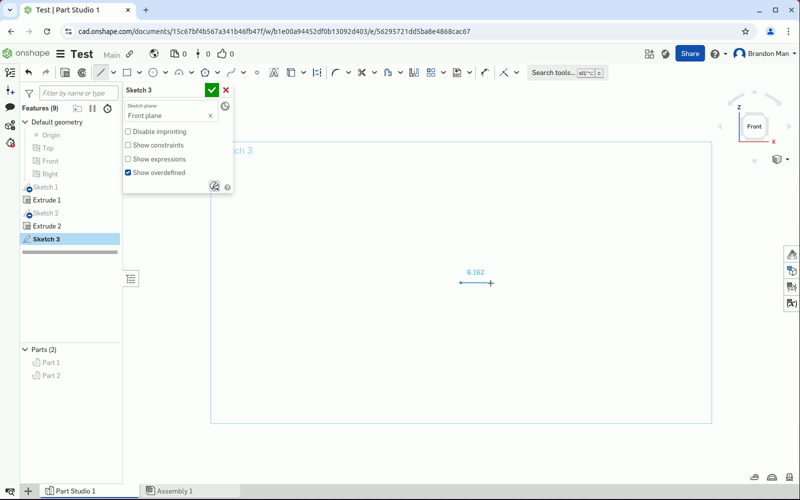
mouse_move(517, 282)
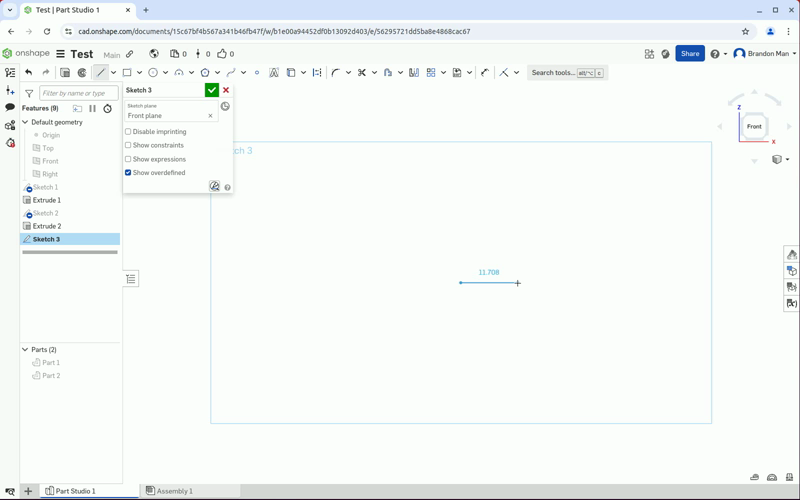
click(517, 282)
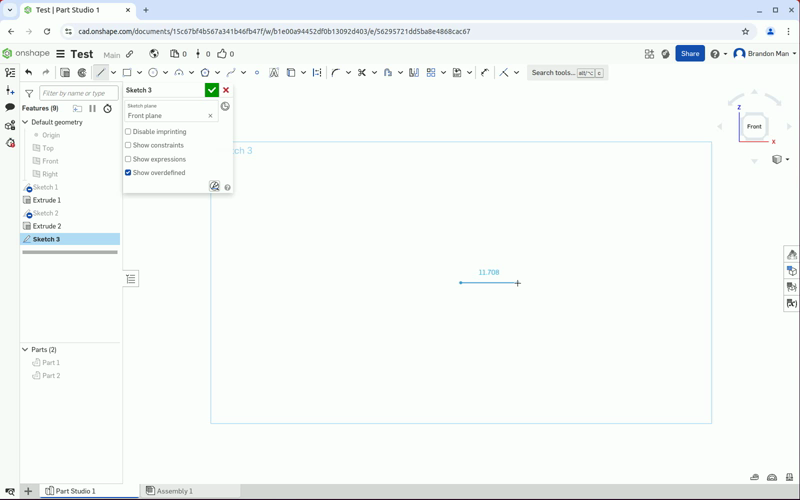
key_up(shift)
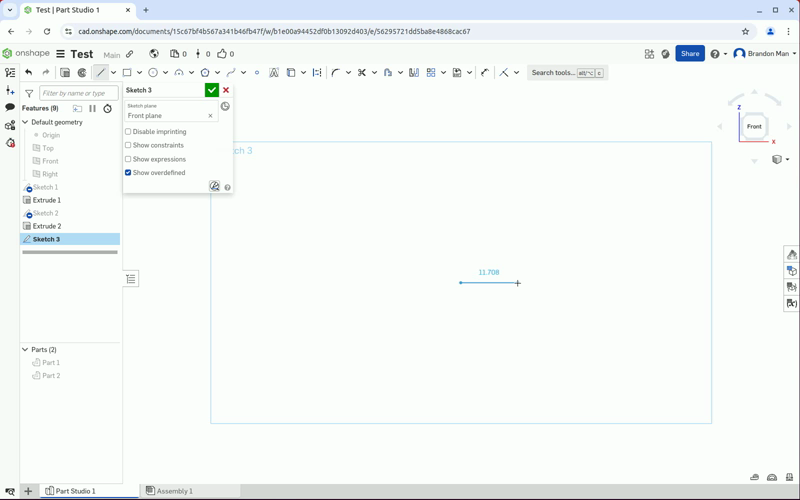
key_down(shift)
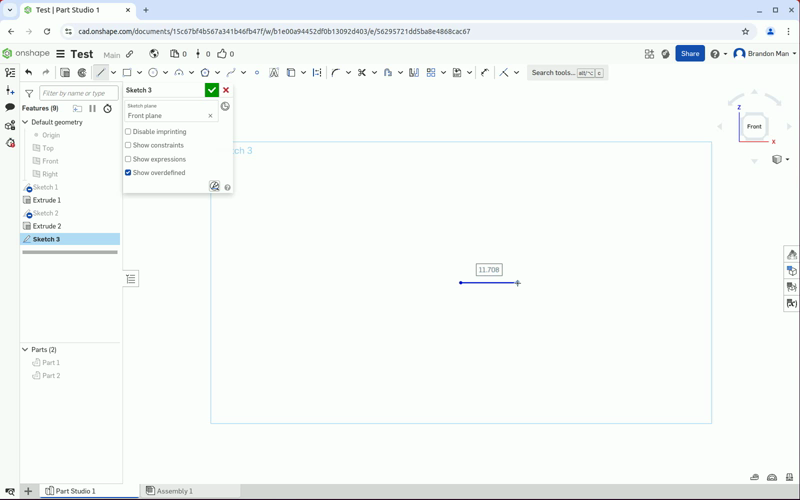
mouse_move(547, 282)
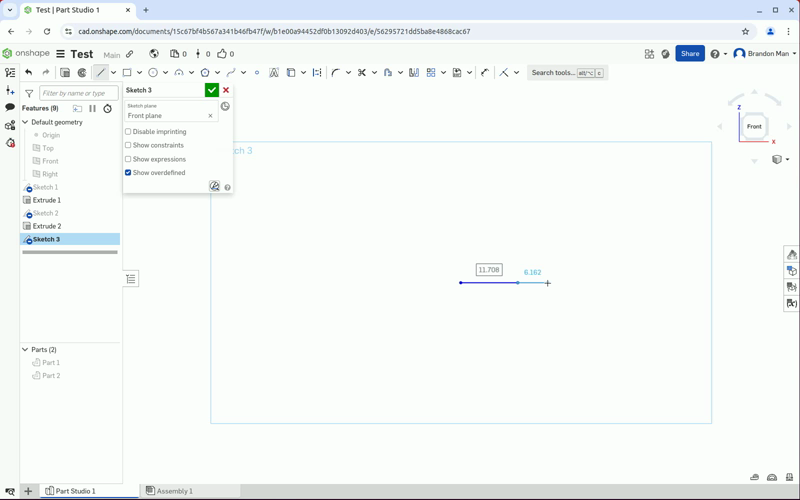
mouse_move(517, 226)
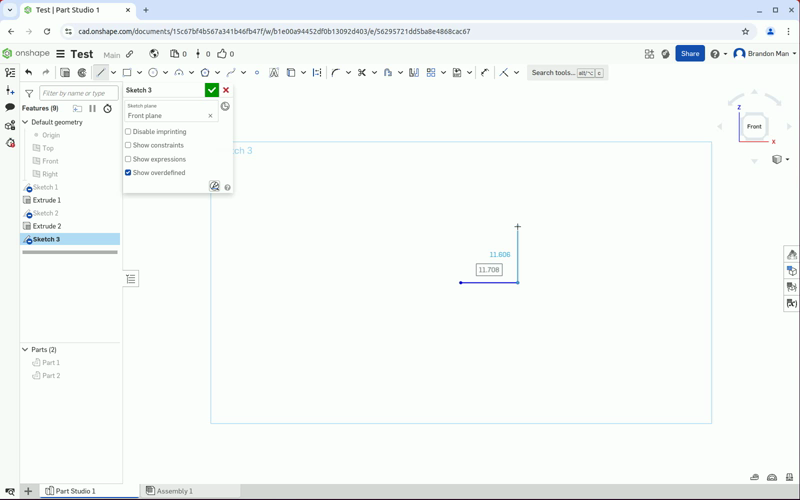
click(517, 226)
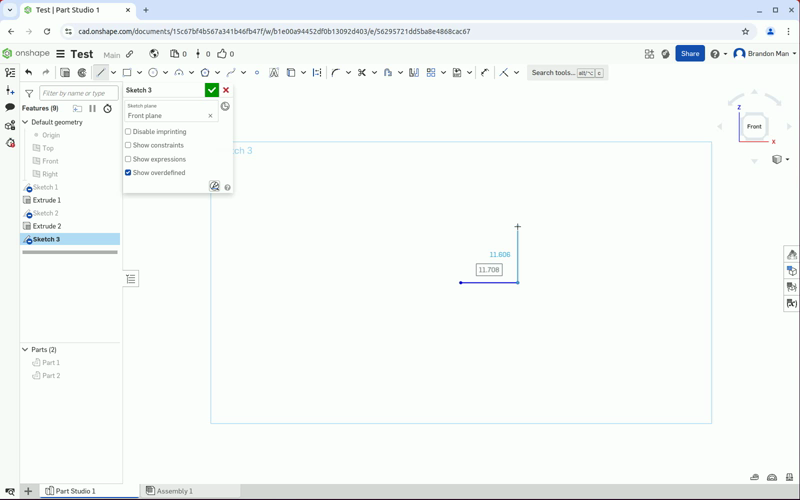
key_up(shift)
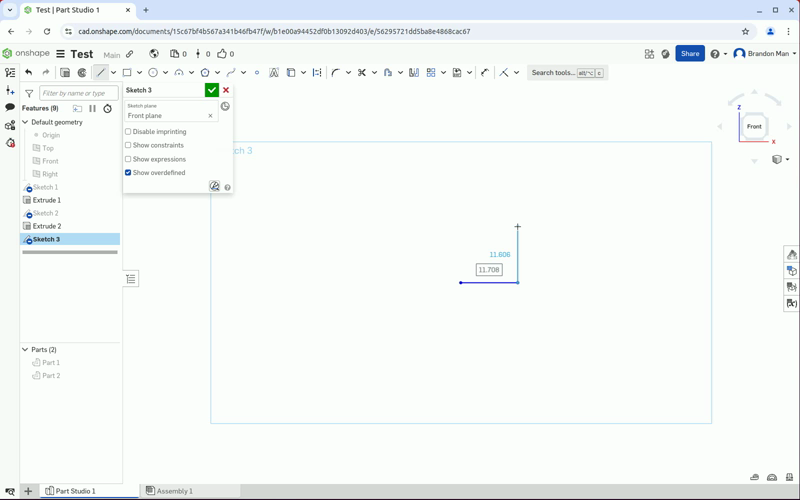
key_down(shift)
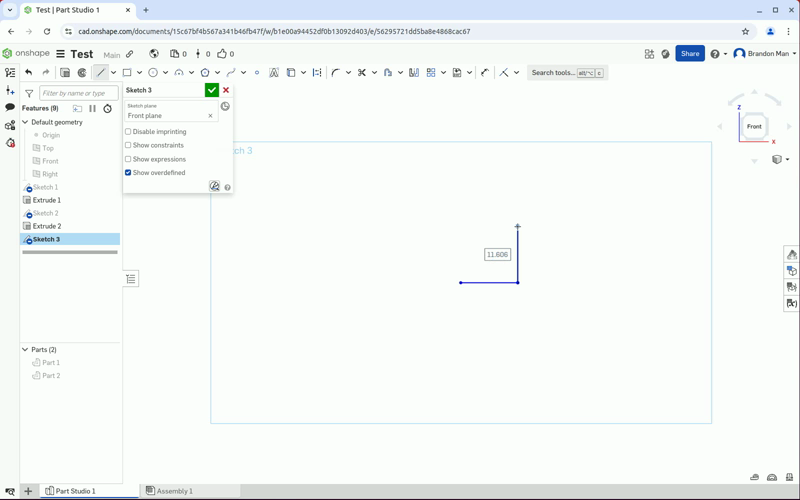
mouse_move(547, 226)
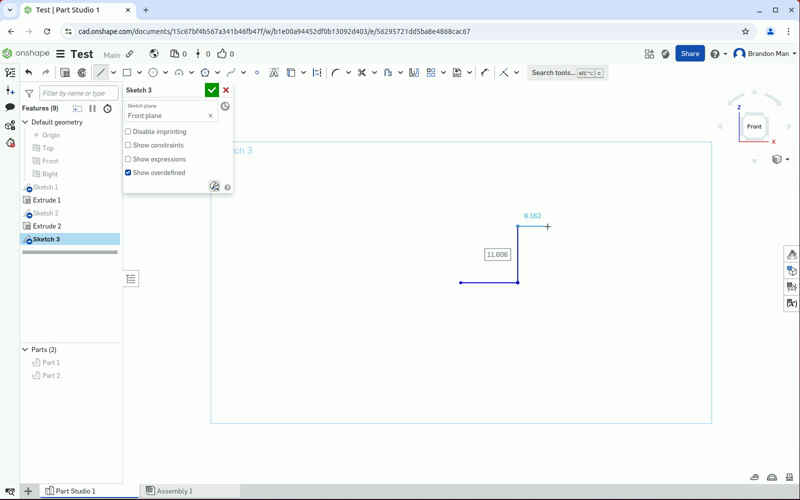
mouse_move(460, 226)
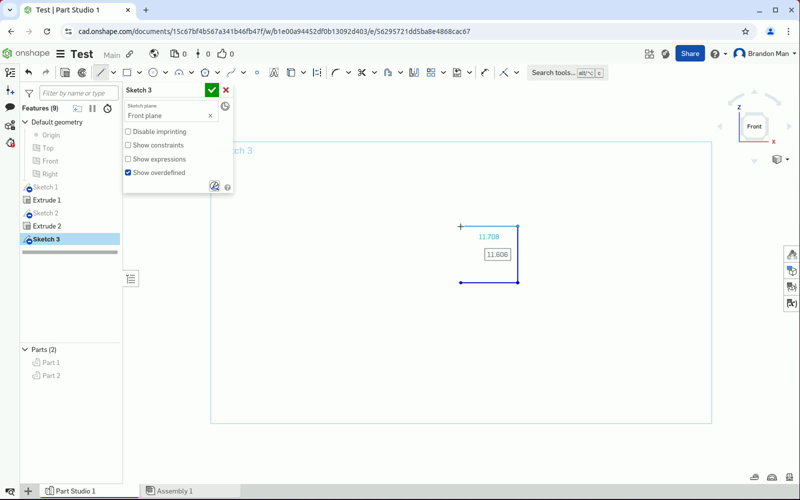
click(460, 226)
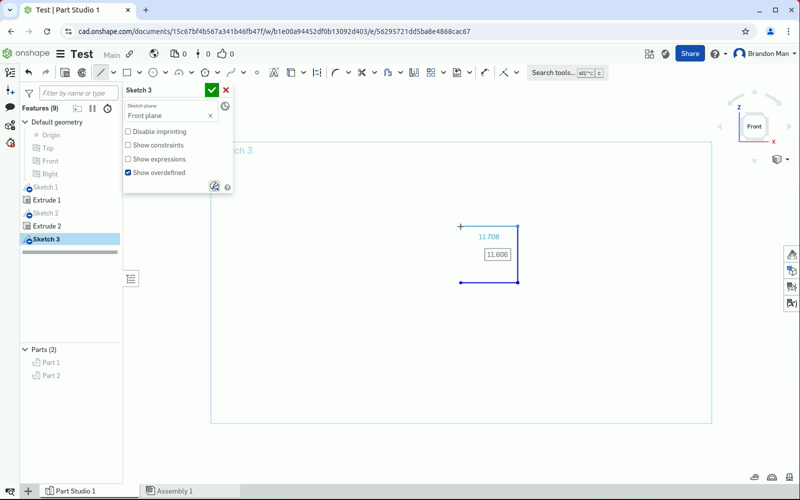
key_up(shift)
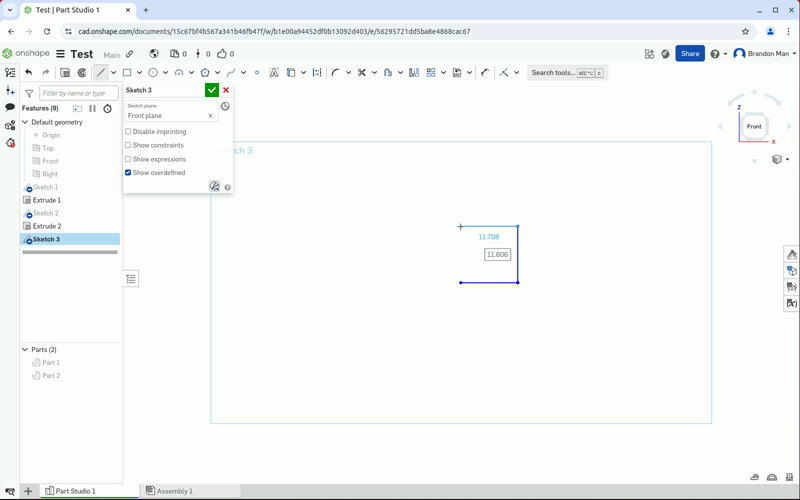
mouse_move(490, 226)
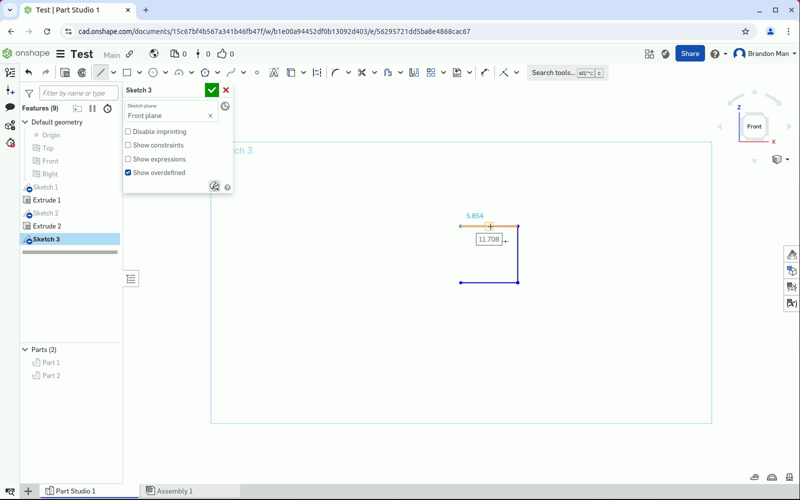
key_down(shift)
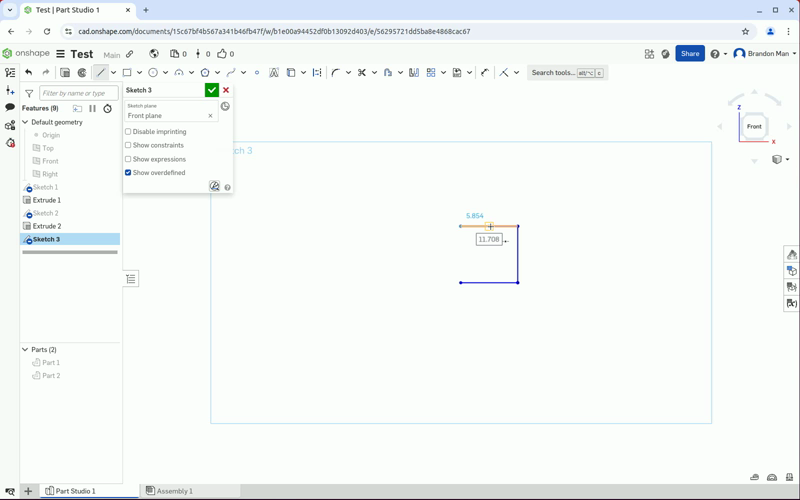
mouse_move(460, 282)
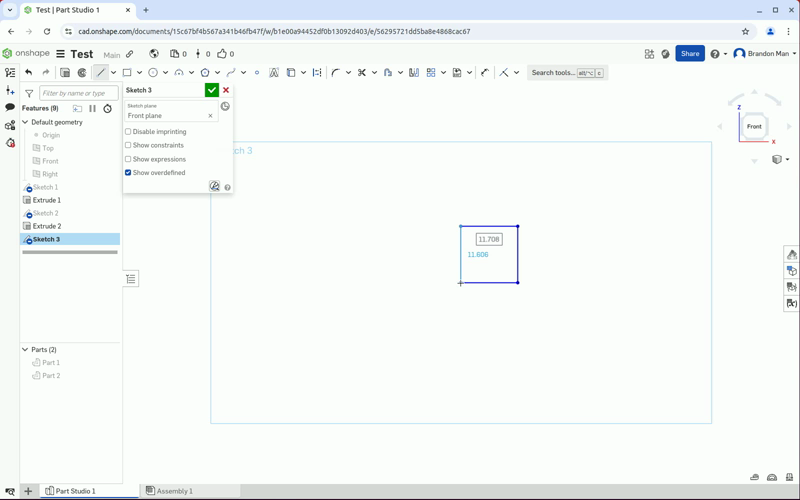
key_up(shift)
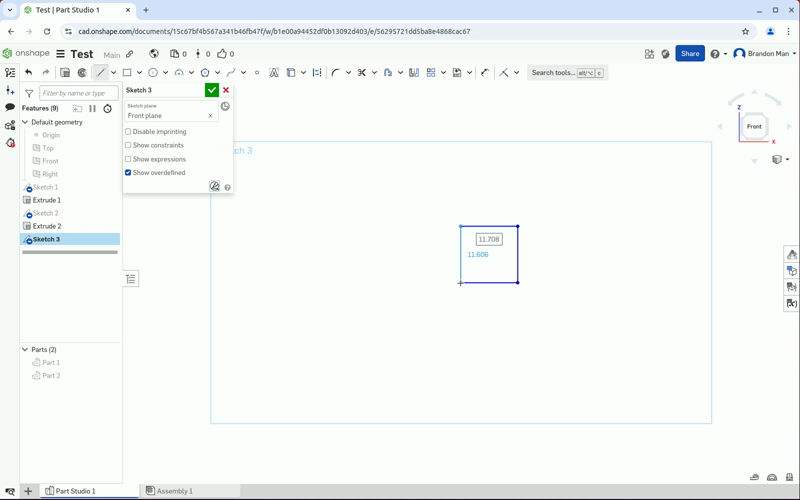
click(460, 282)
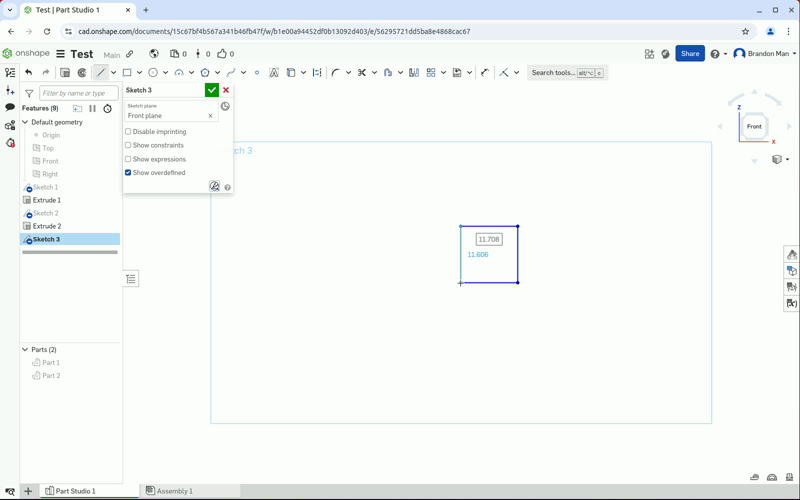
key(esc)
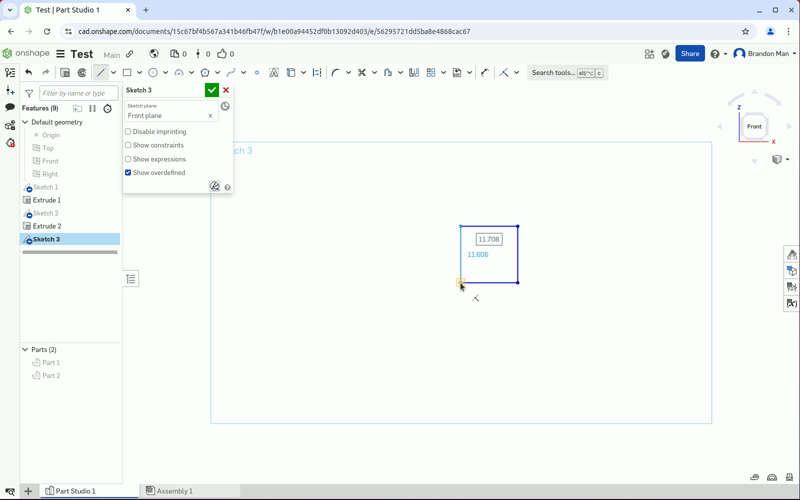
mouse_move(493, 265)
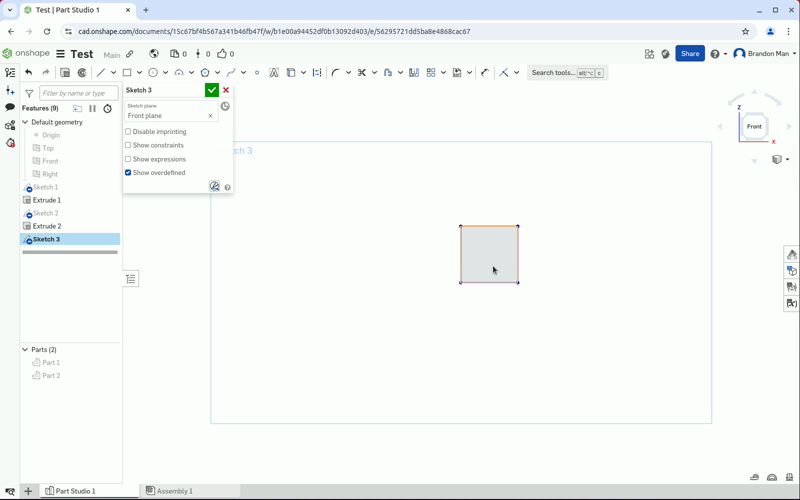
click(493, 265)
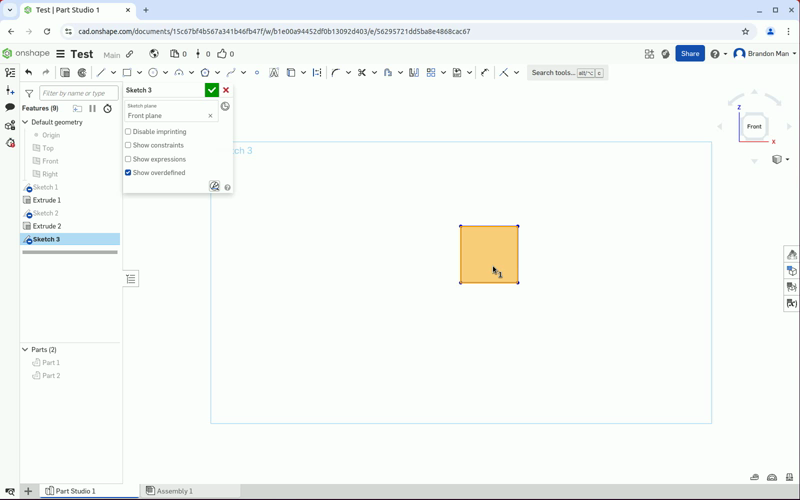
mouse_move(73, 352)
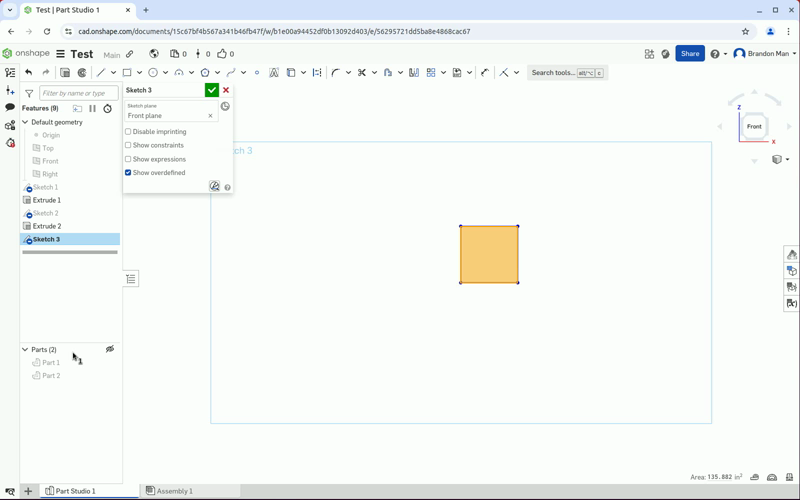
key(shift+y)
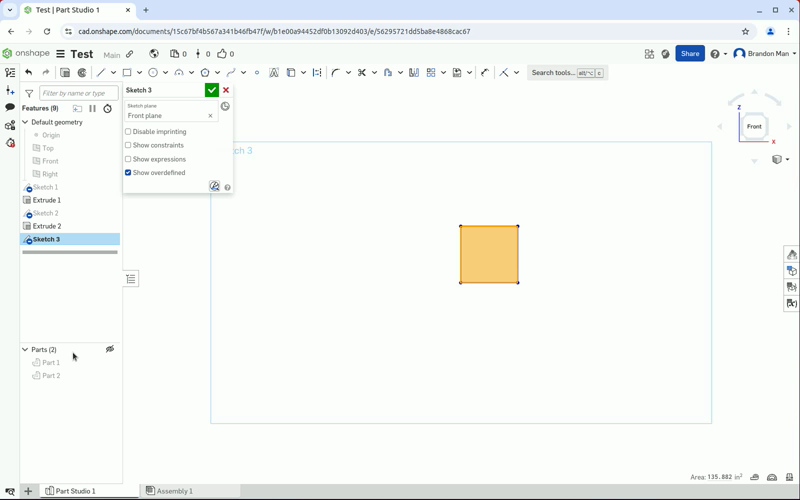
key(shift+e)
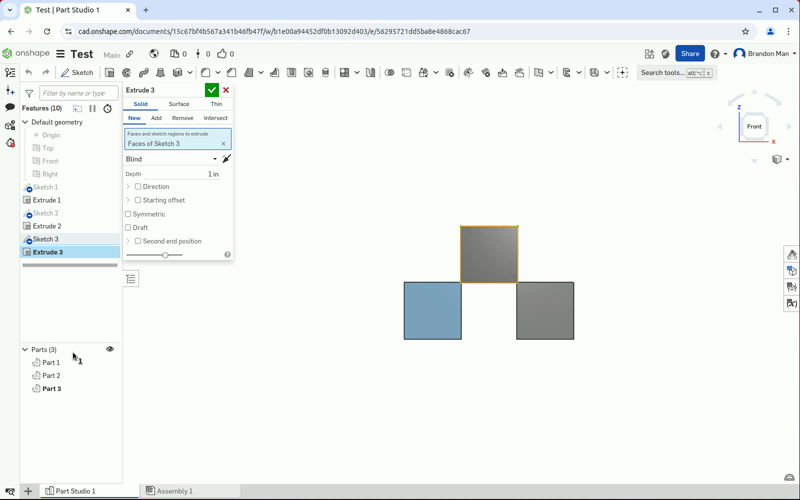
mouse_move(143, 106)
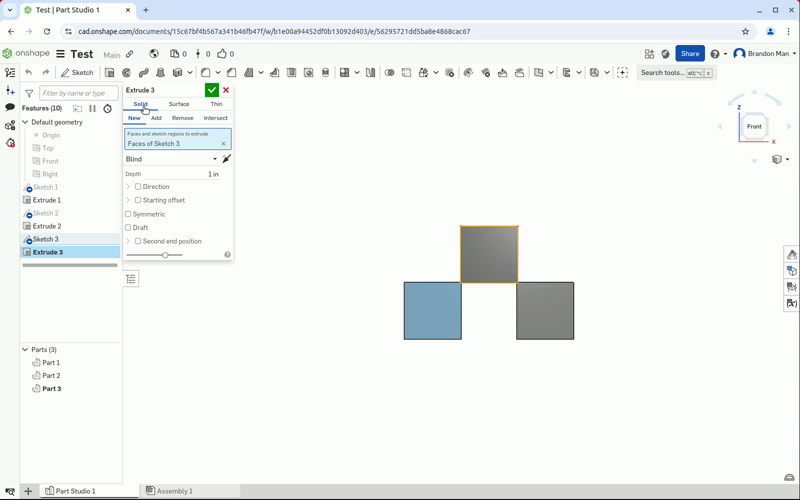
click(143, 106)
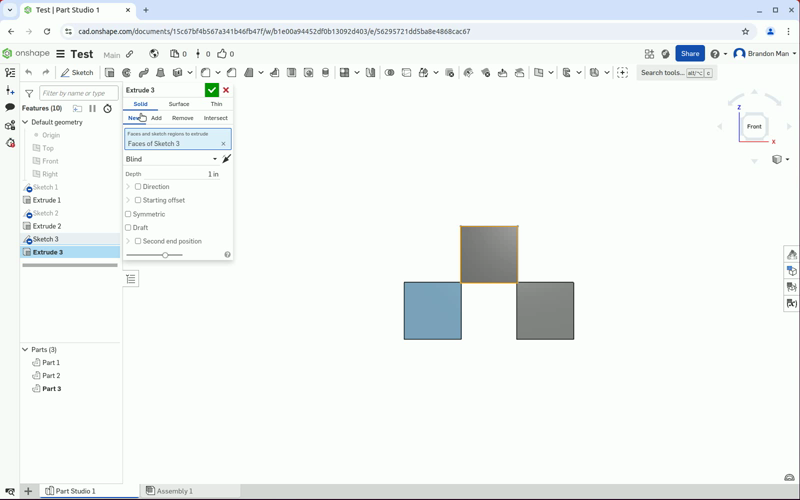
mouse_move(137, 120)
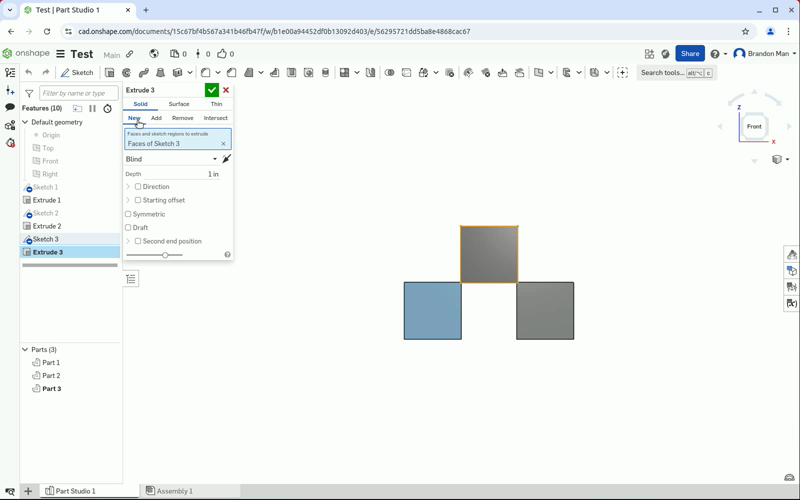
click(137, 120)
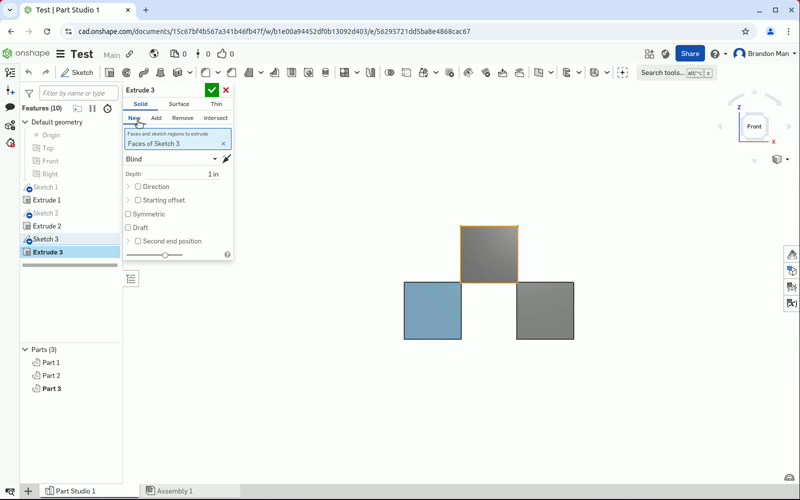
key(tab, 4)
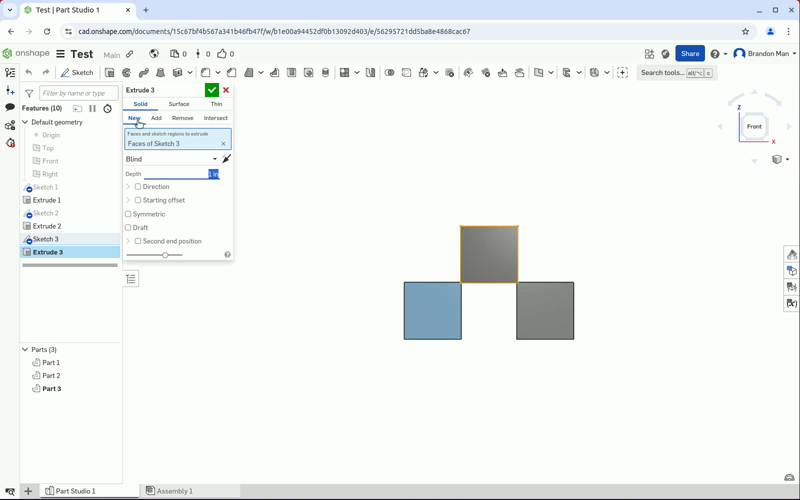
text(11.554)
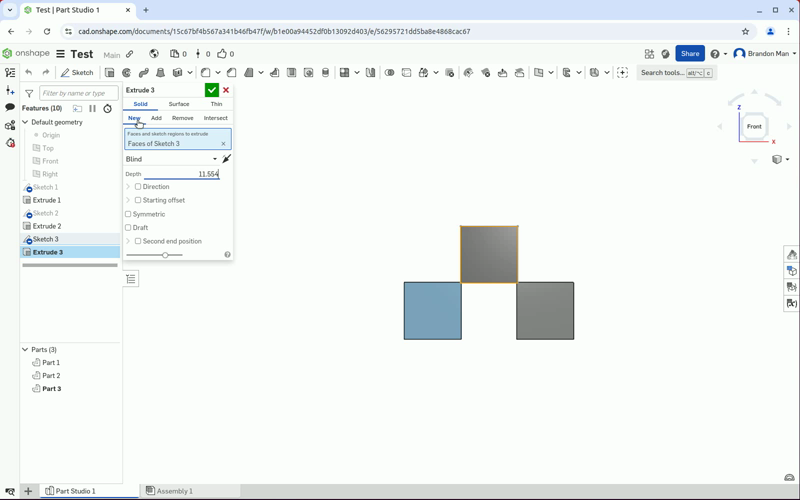
key(enter)
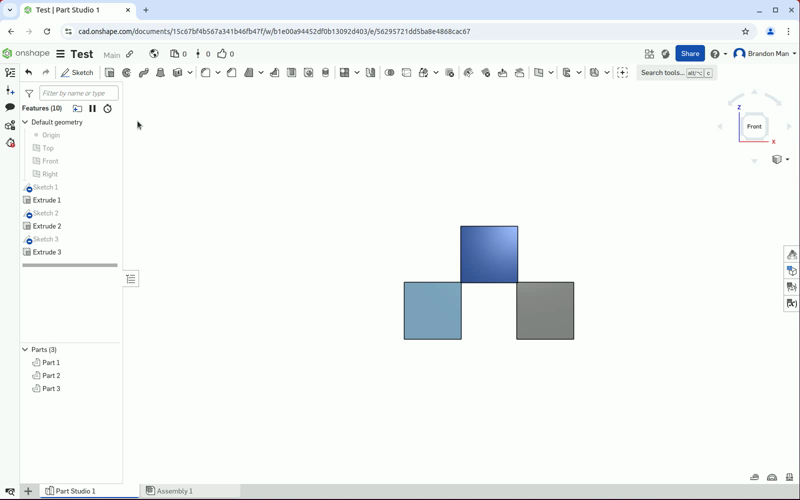
key(shift+h)
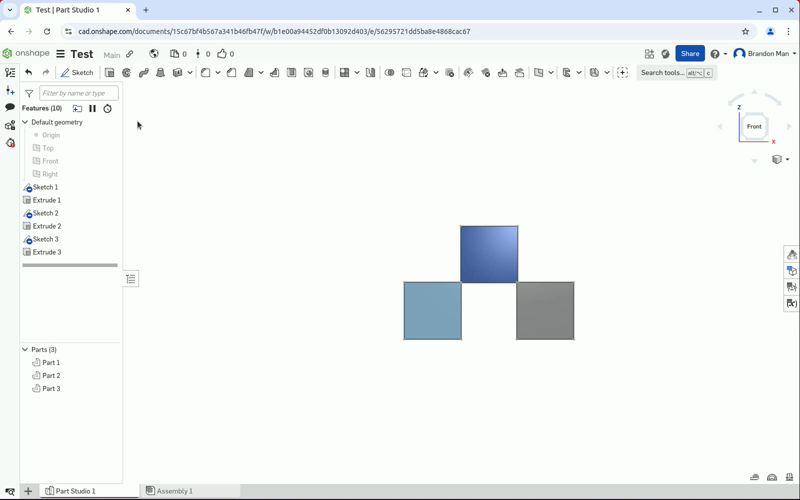
key(shift+h)
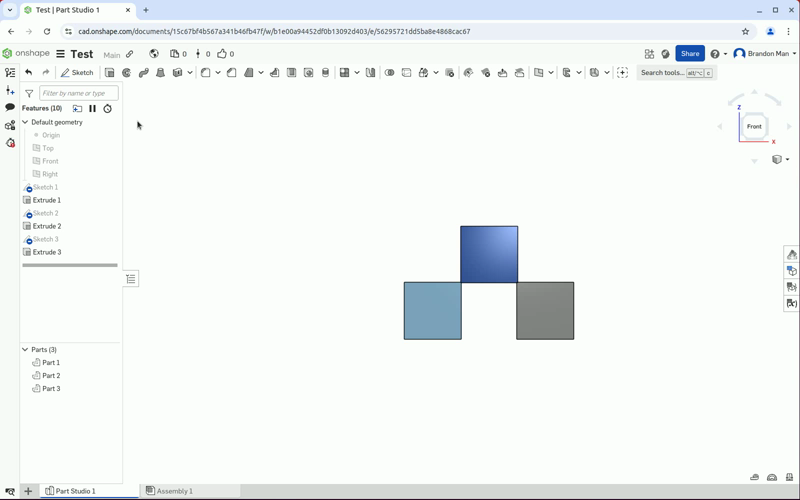
mouse_move(73, 189)
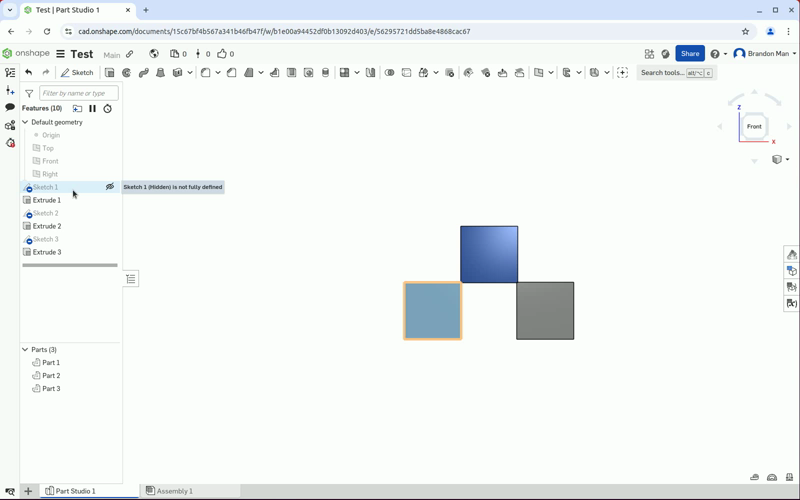
click(73, 189)
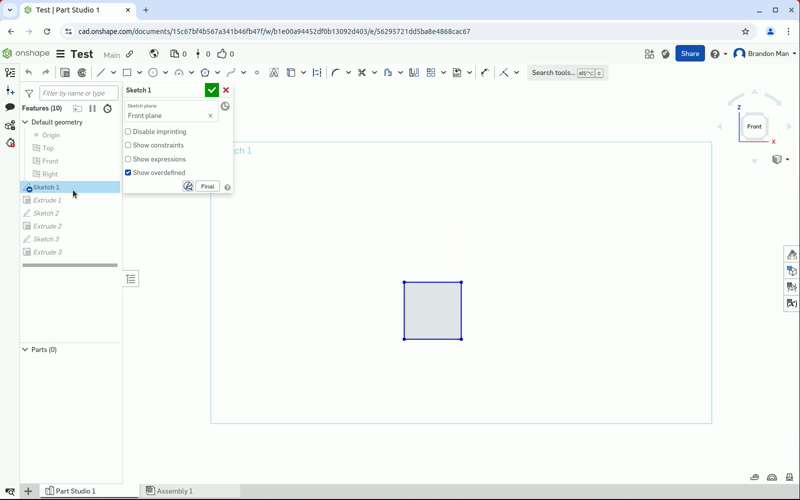
mouse_move(229, 92)
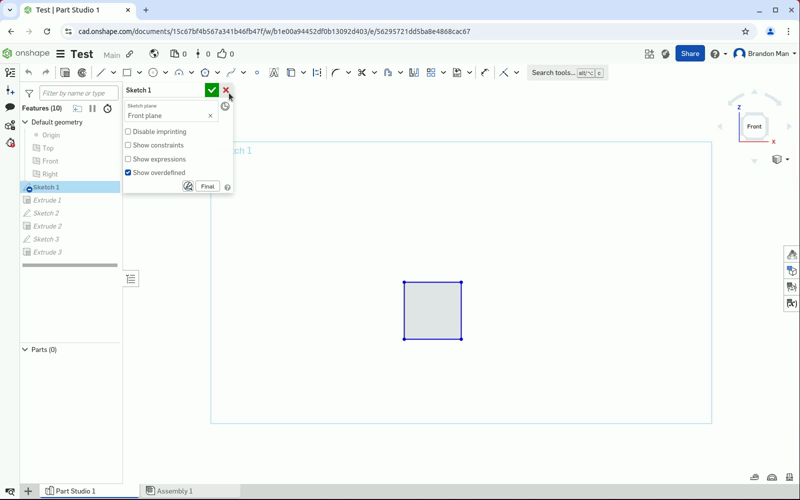
click(229, 92)
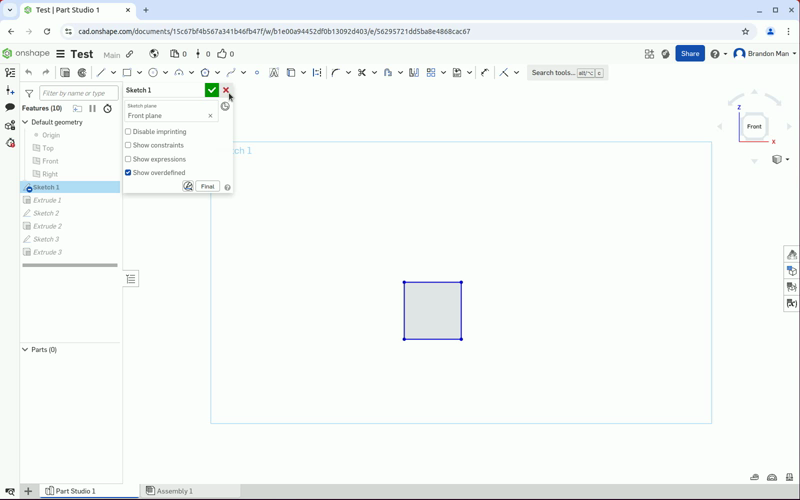
key(shift+s)
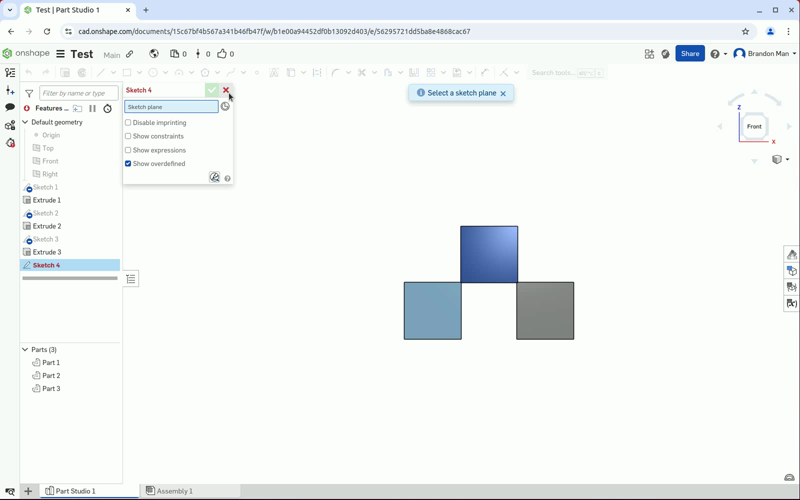
mouse_move(73, 163)
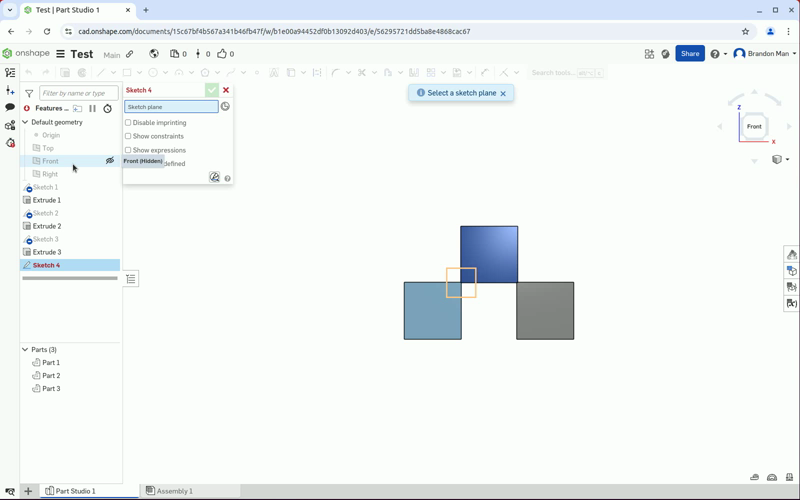
click(73, 163)
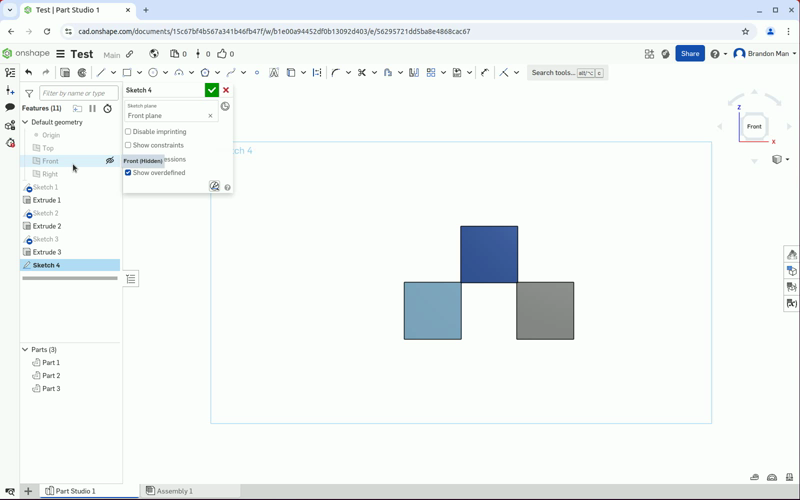
mouse_move(73, 352)
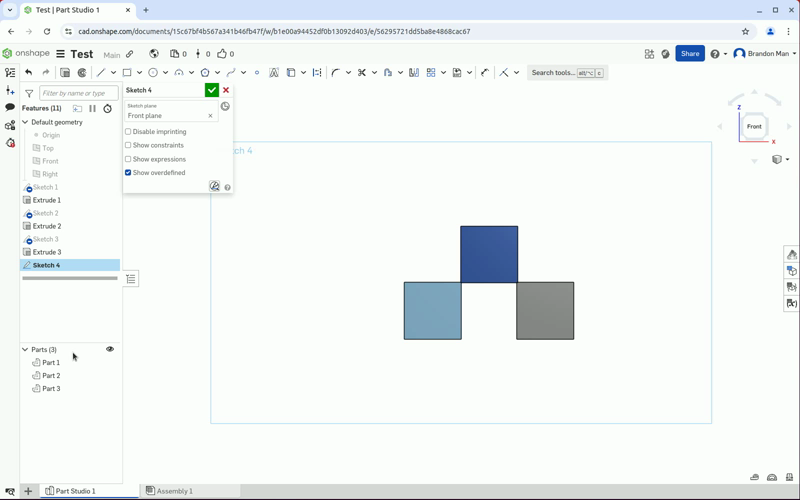
key(y)
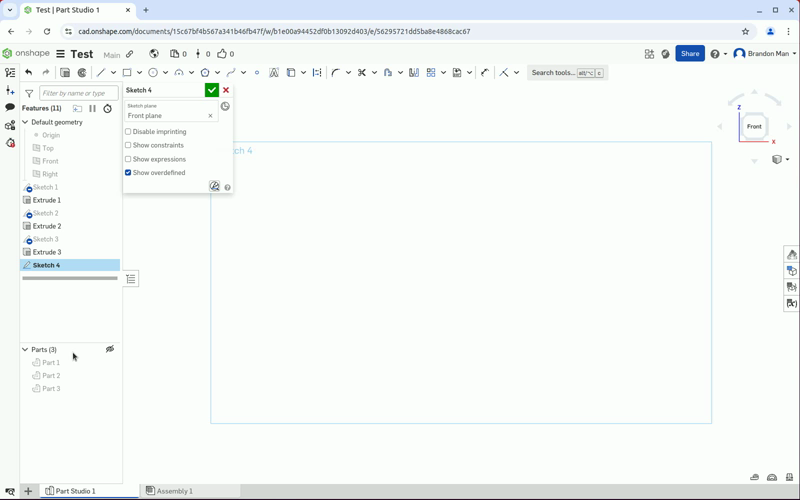
key(l)
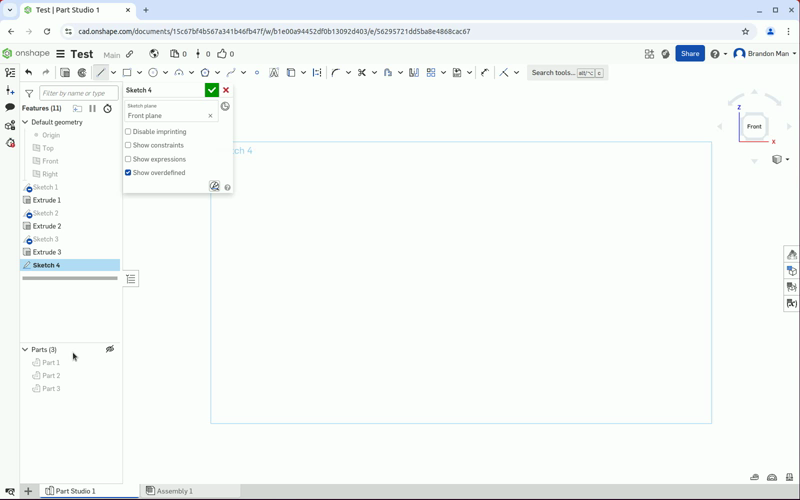
key_down(shift)
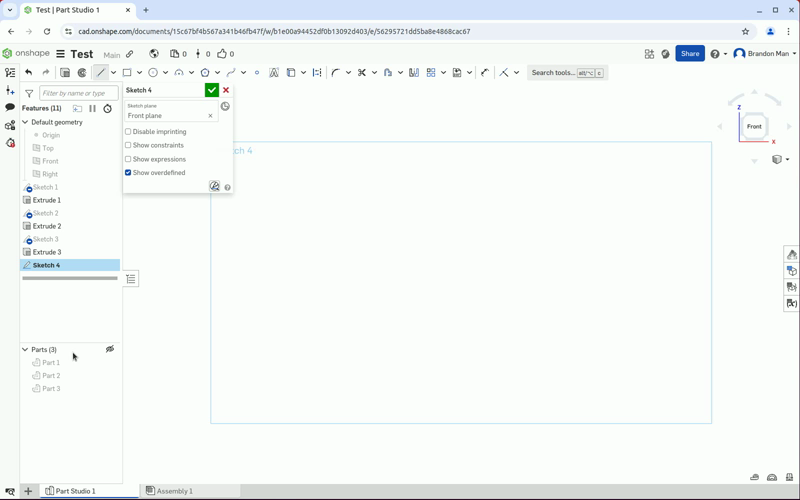
mouse_move(404, 282)
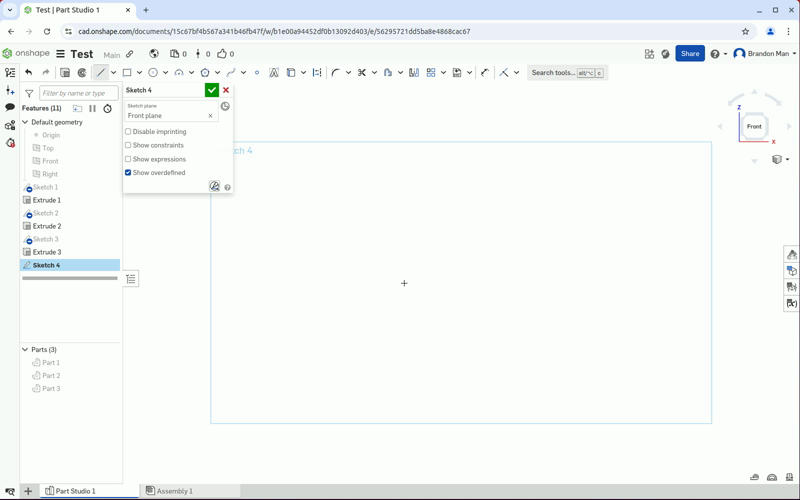
click(404, 282)
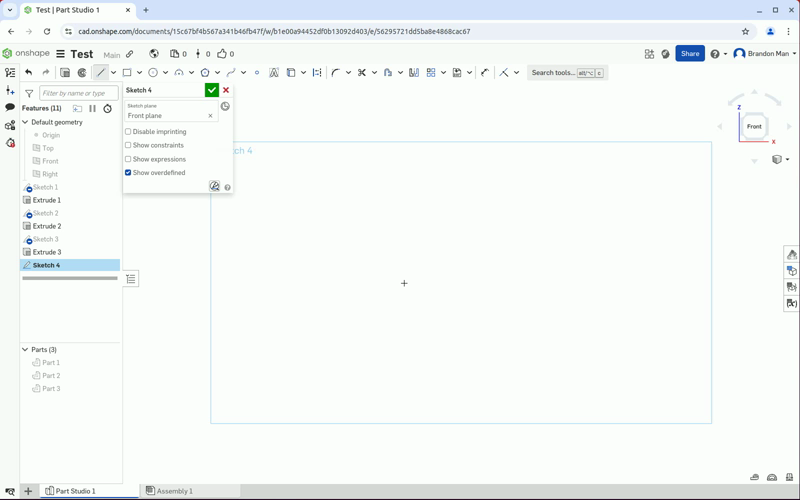
key_up(shift)
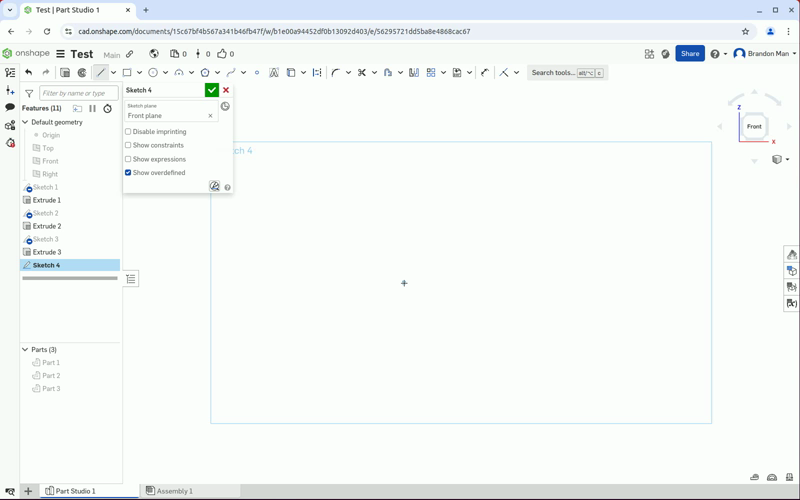
key_down(shift)
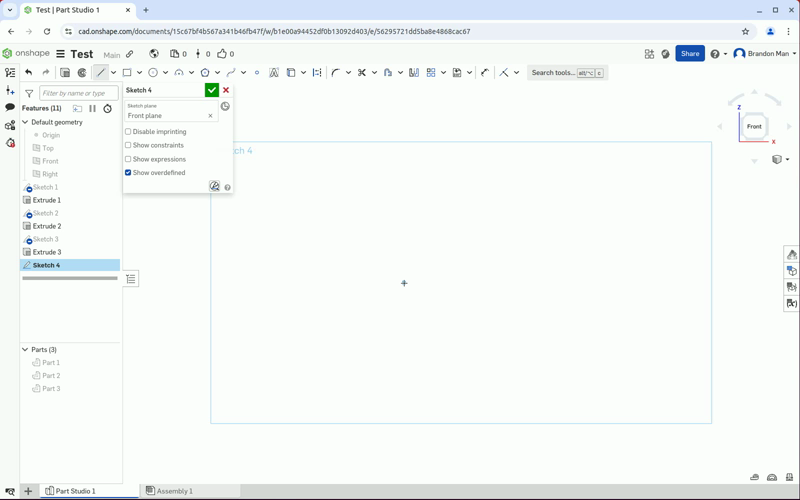
mouse_move(434, 282)
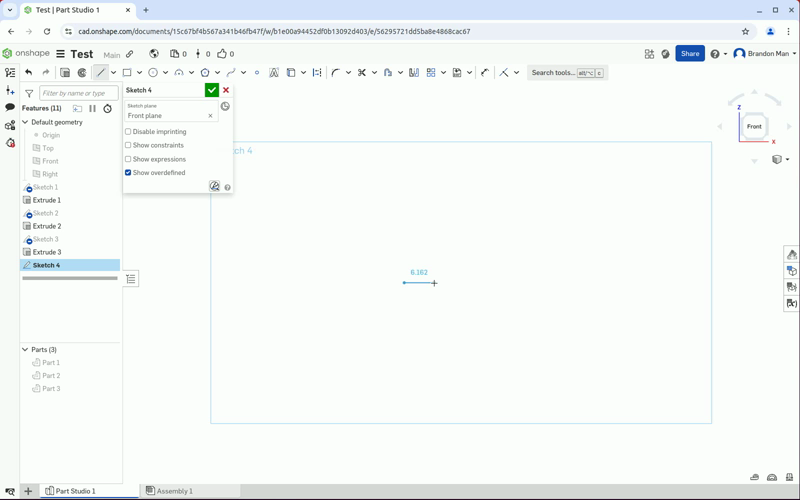
mouse_move(461, 282)
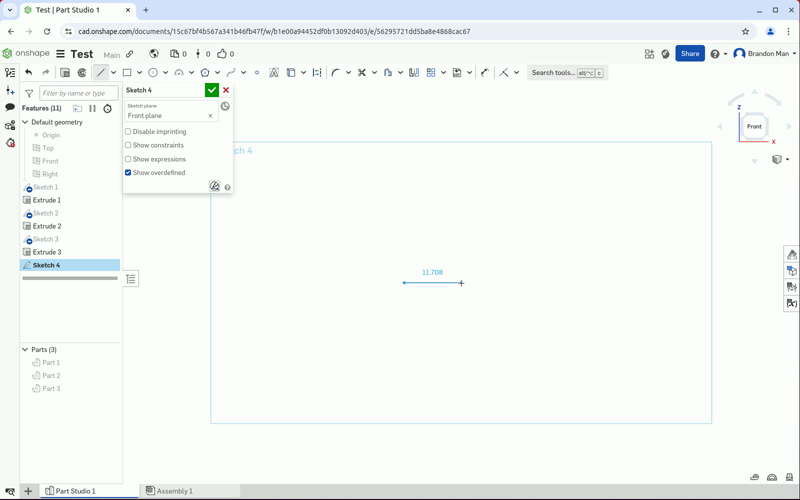
click(461, 282)
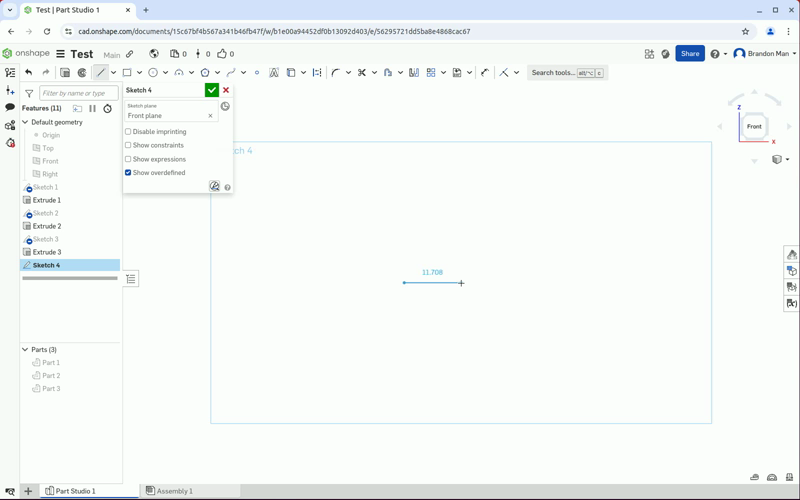
key_up(shift)
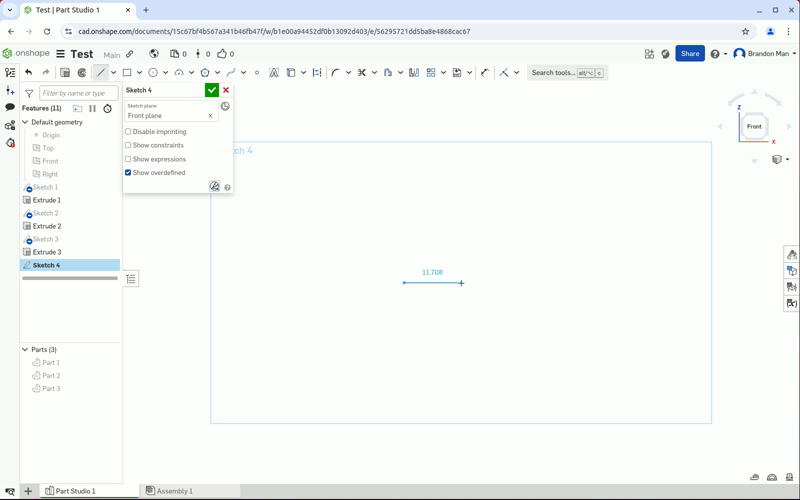
key_down(shift)
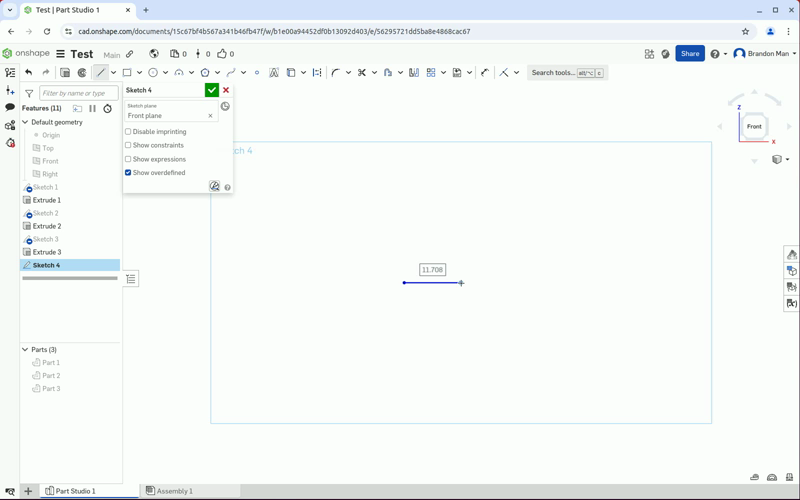
mouse_move(491, 282)
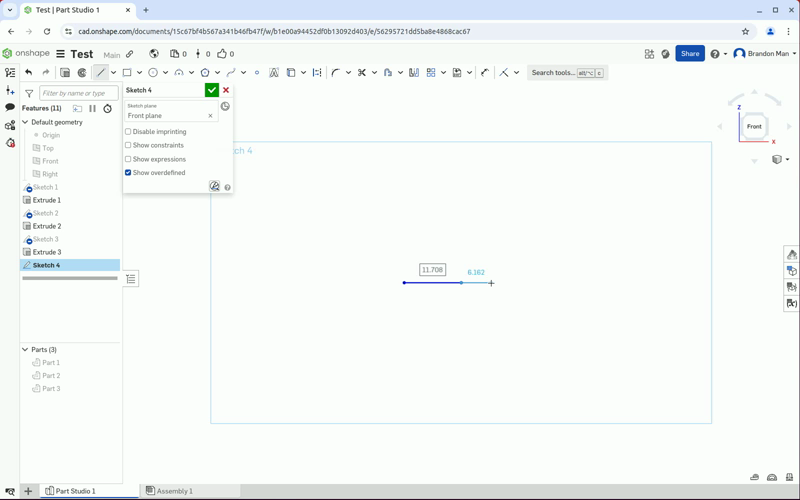
mouse_move(461, 226)
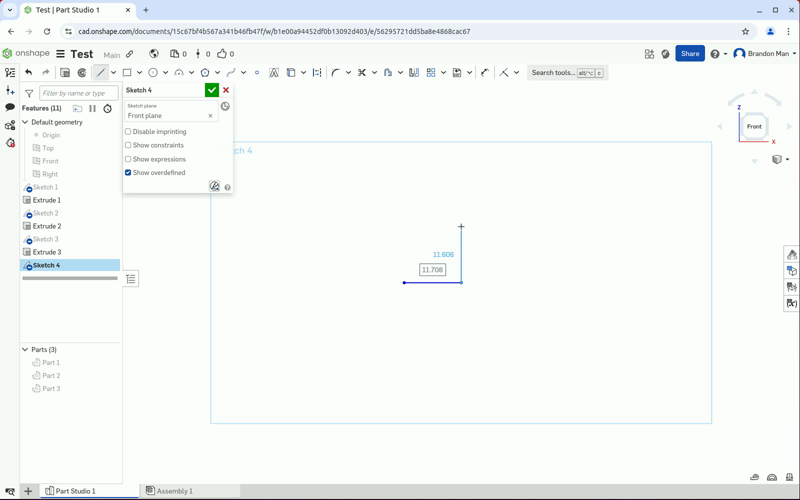
click(461, 226)
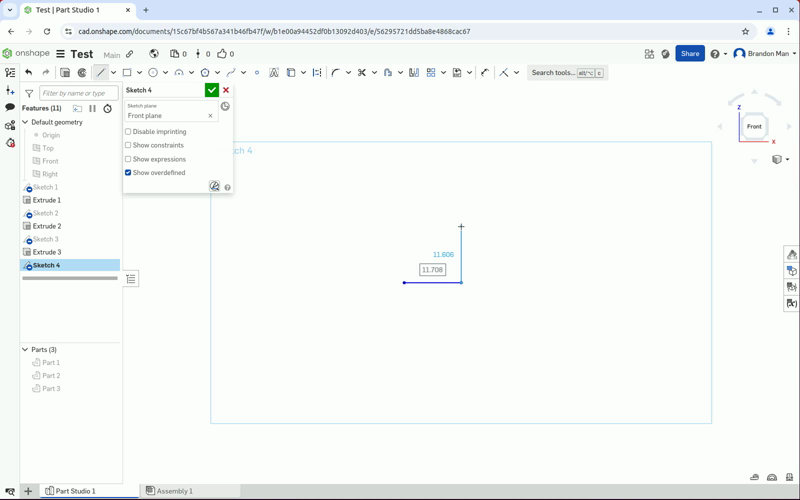
key_up(shift)
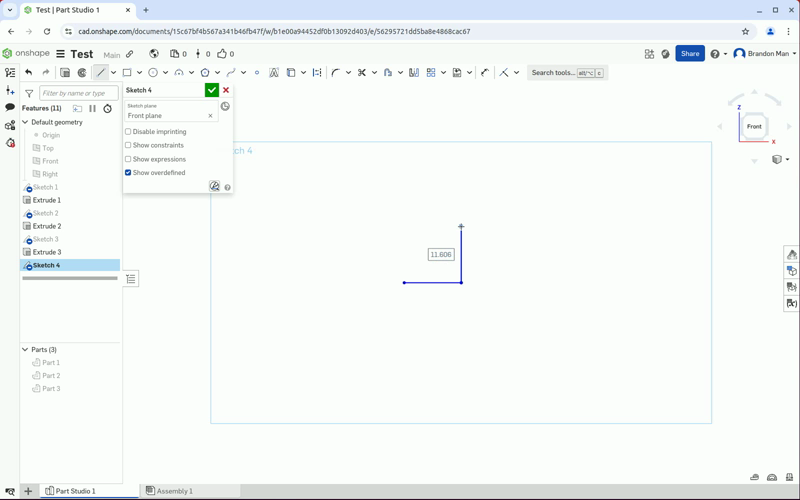
key_down(shift)
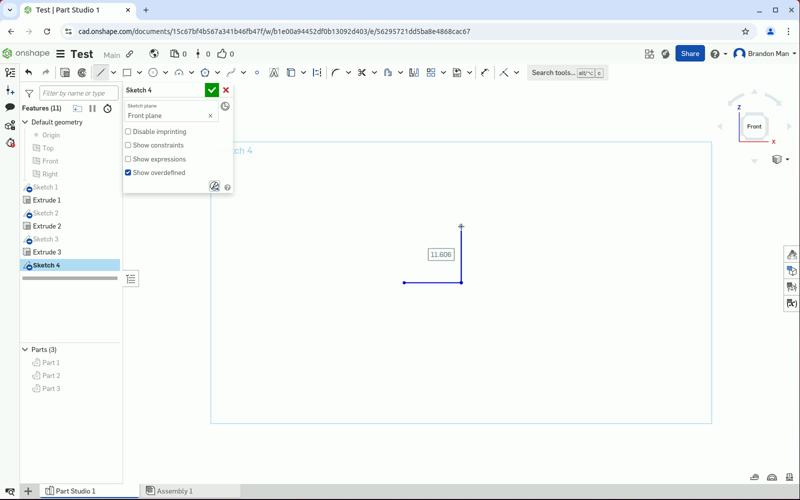
mouse_move(491, 226)
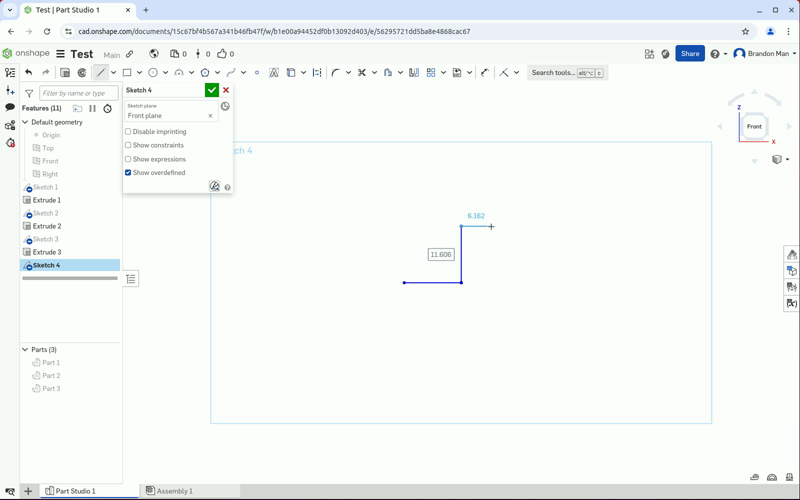
mouse_move(404, 226)
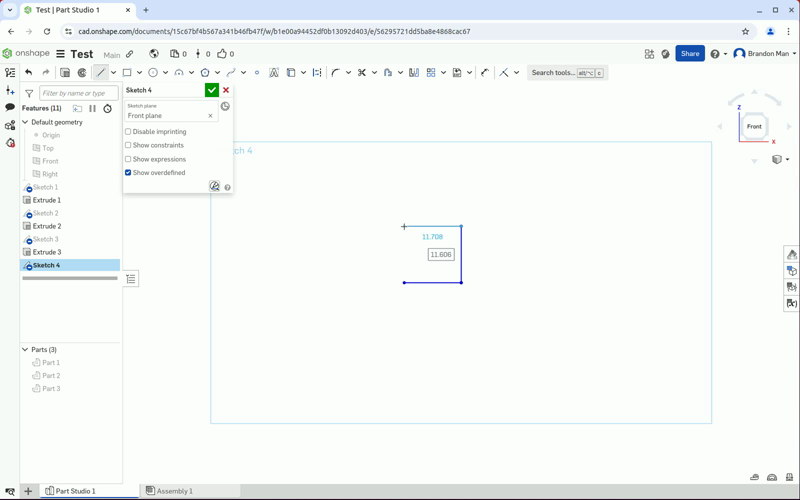
click(404, 226)
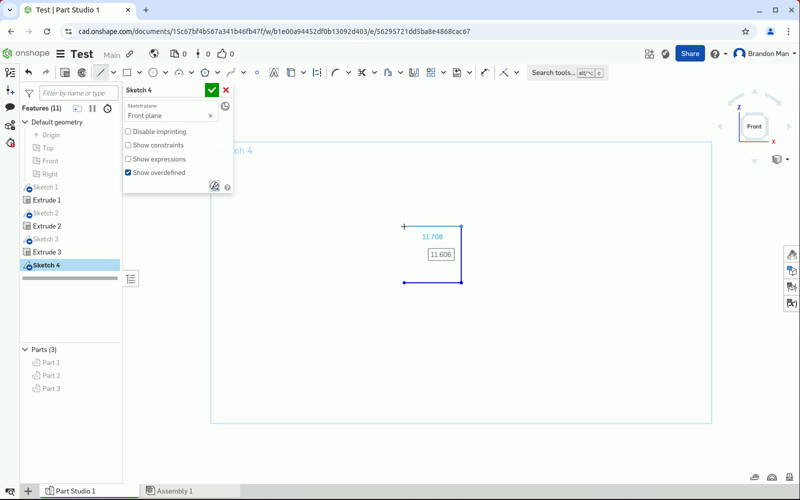
key_up(shift)
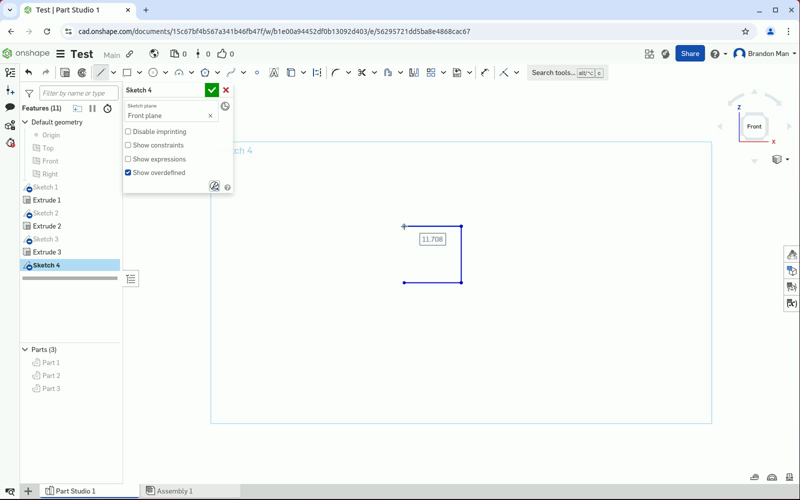
mouse_move(434, 226)
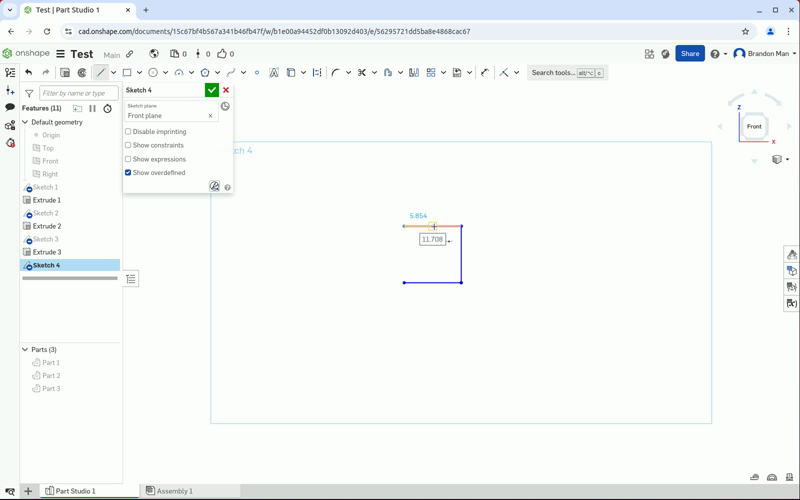
key_down(shift)
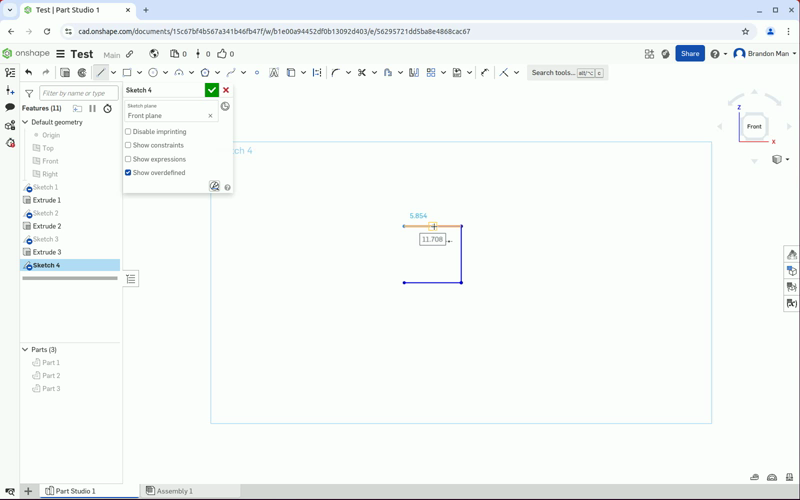
mouse_move(404, 282)
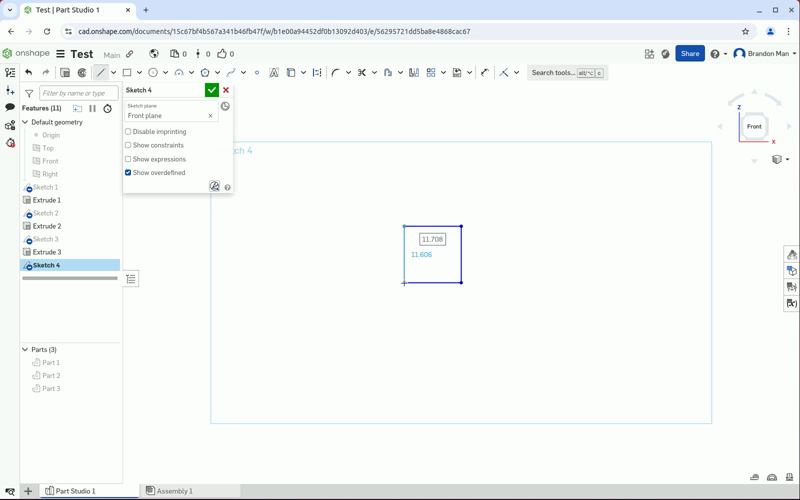
key_up(shift)
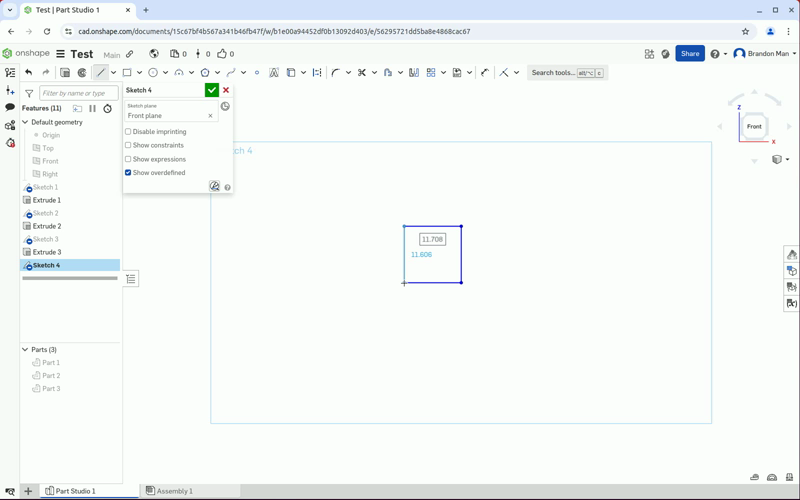
click(404, 282)
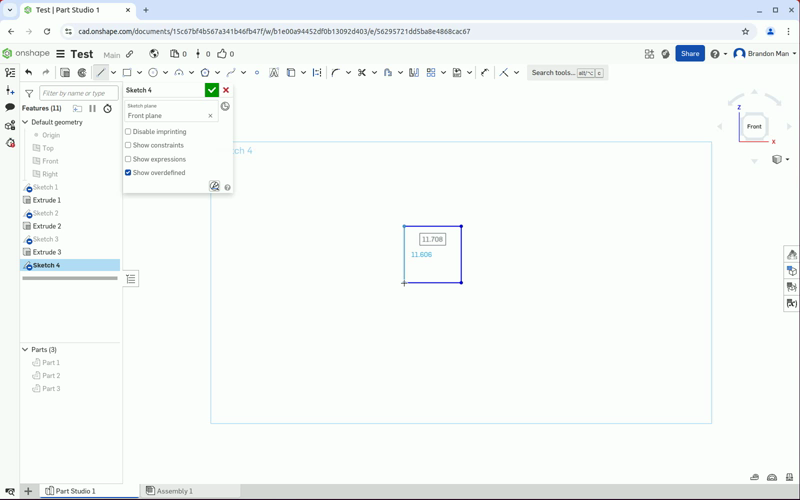
key(esc)
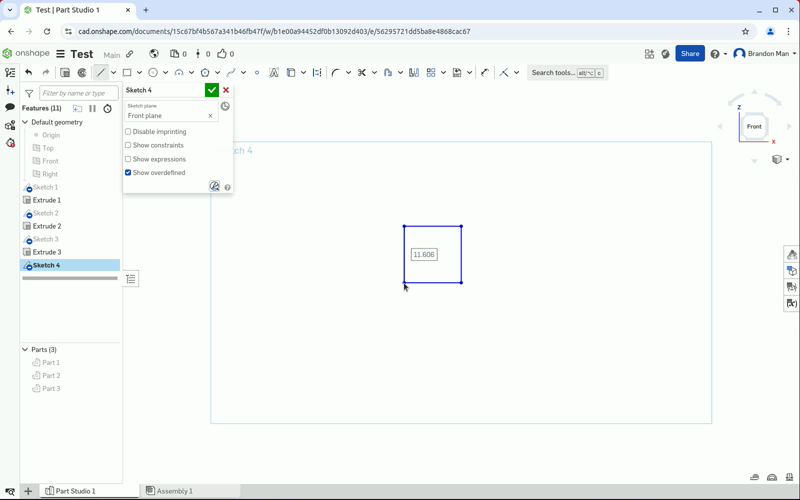
mouse_move(415, 243)
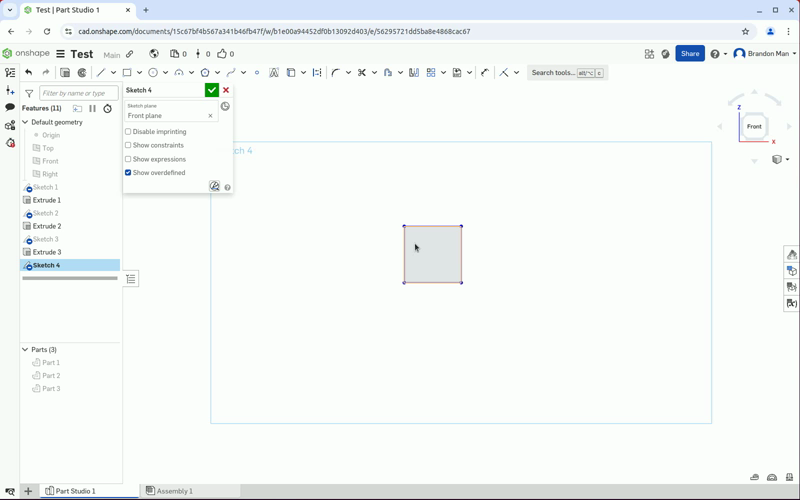
click(415, 243)
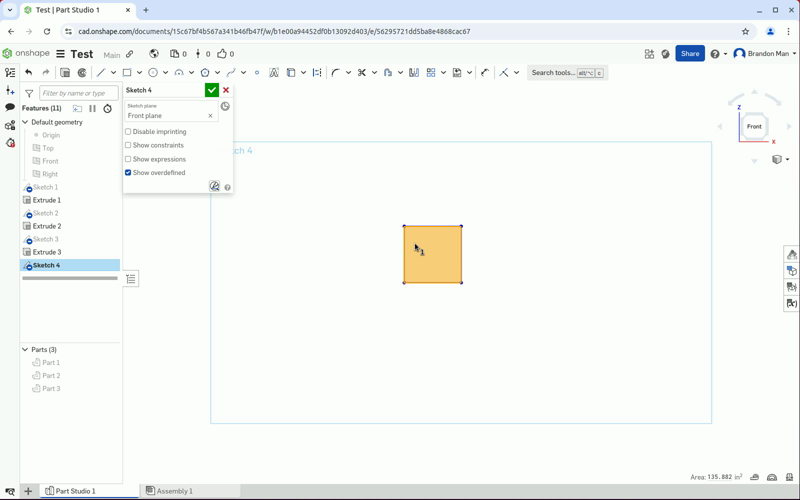
mouse_move(73, 352)
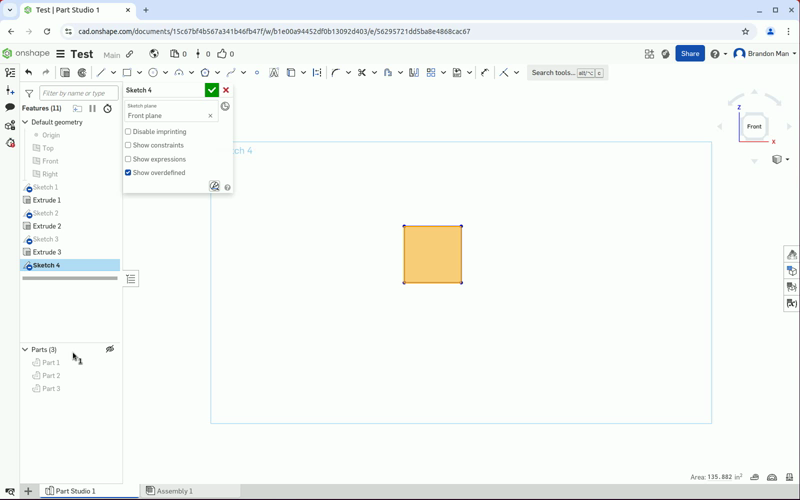
key(shift+y)
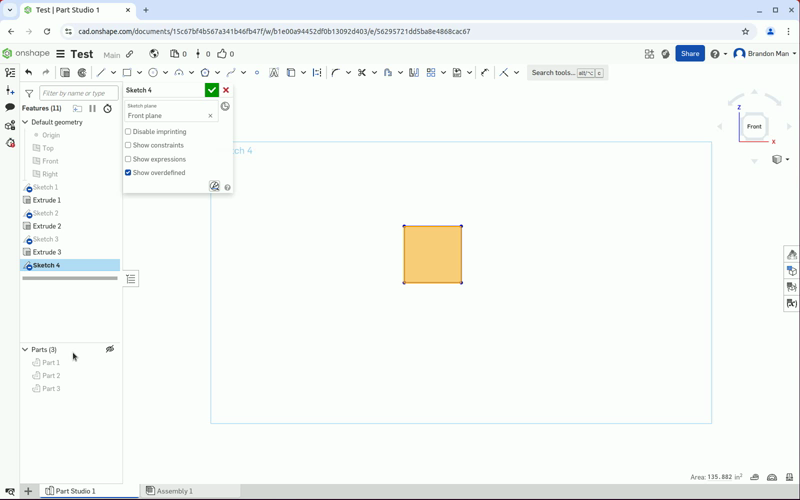
key(shift+e)
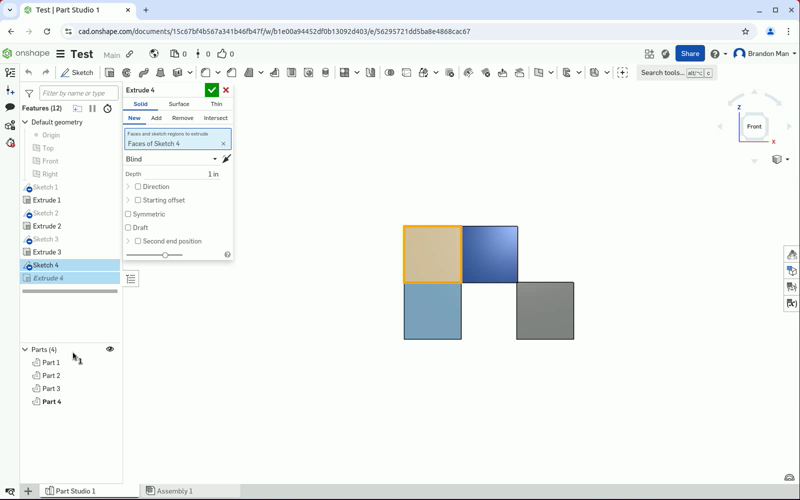
mouse_move(143, 106)
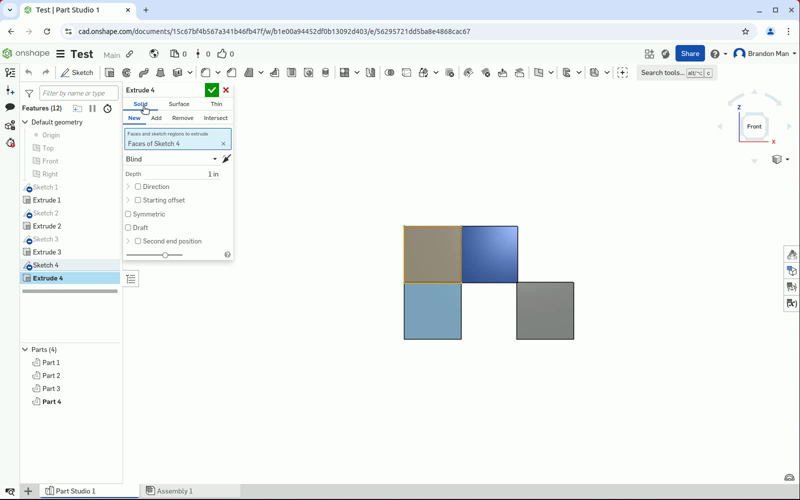
click(143, 106)
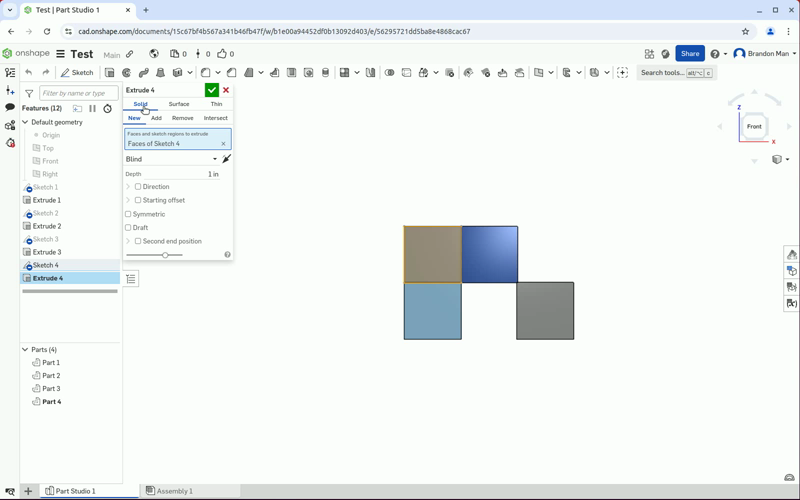
mouse_move(137, 120)
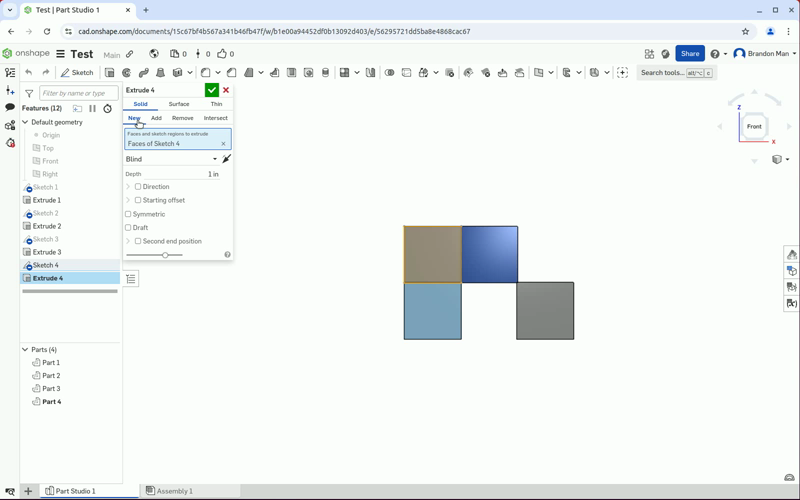
click(137, 120)
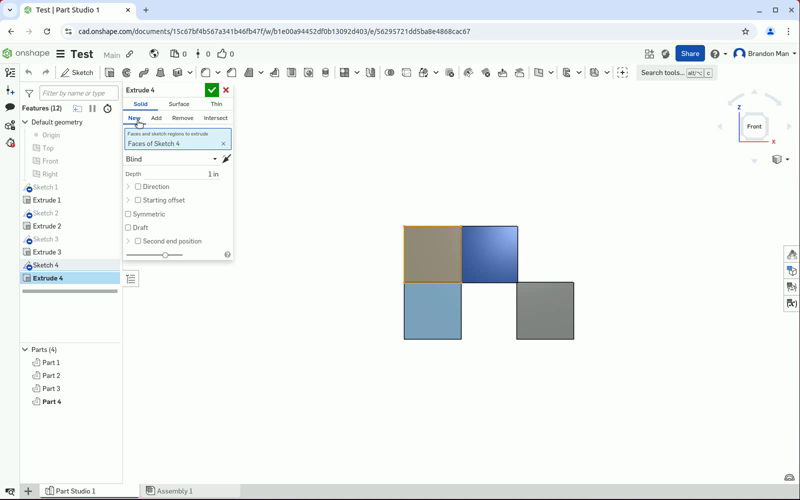
key(tab, 4)
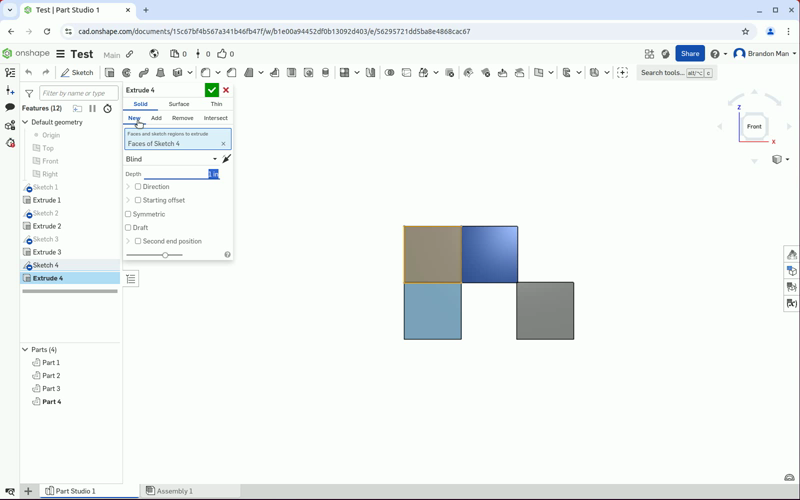
text(11.554)
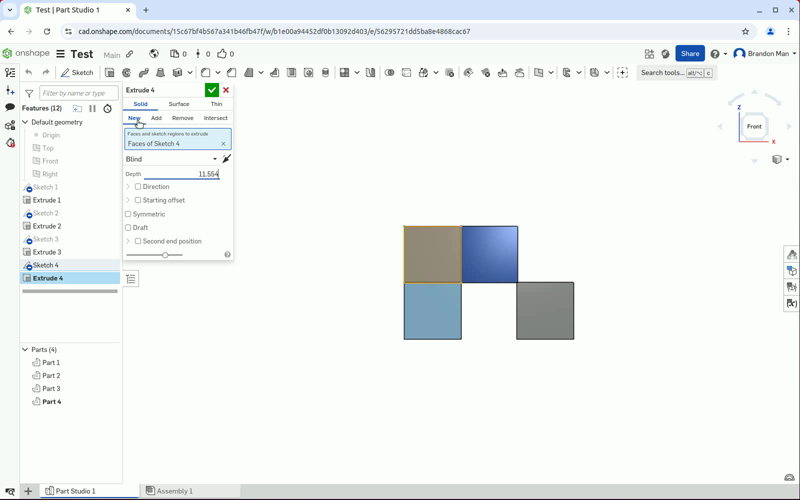
key(enter)
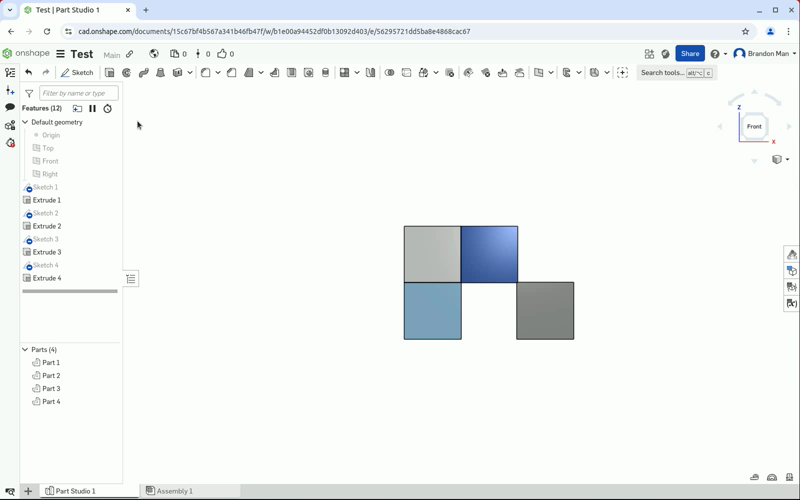
key(shift+h)
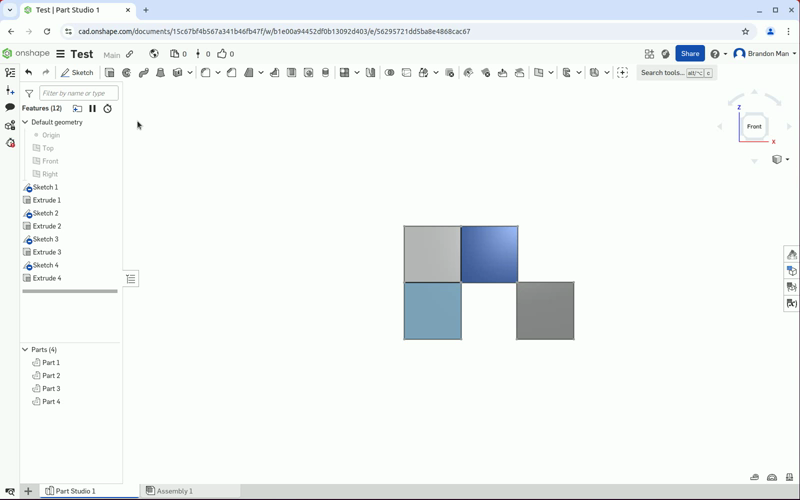
key(shift+h)
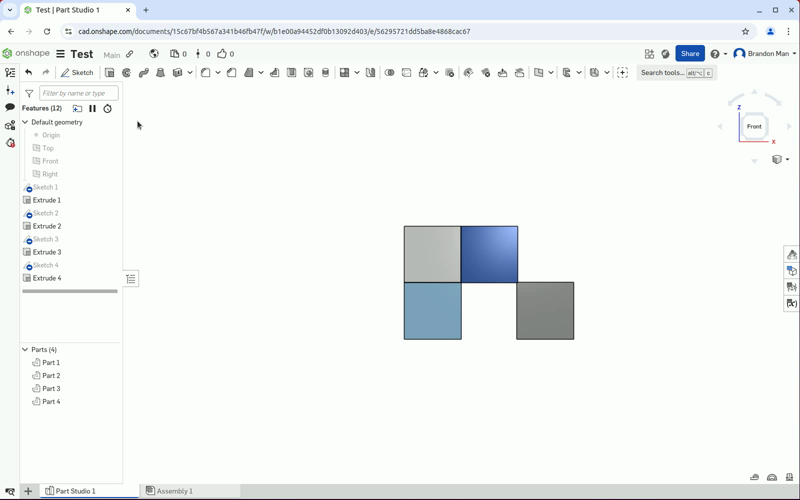
mouse_move(73, 189)
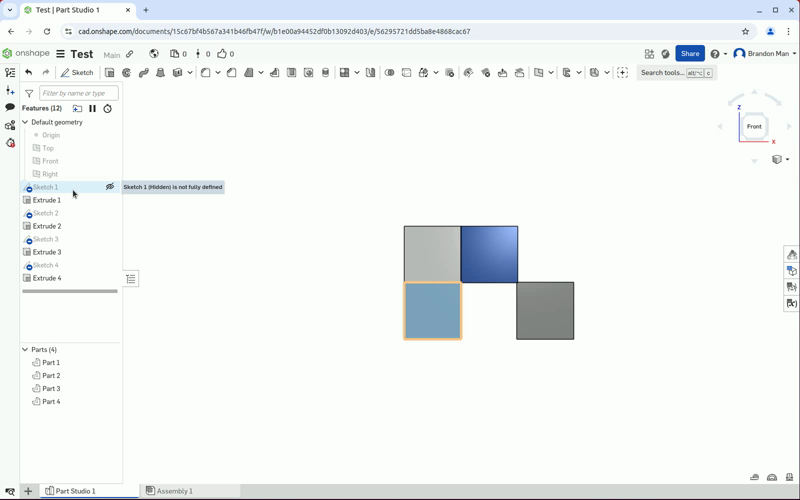
click(73, 189)
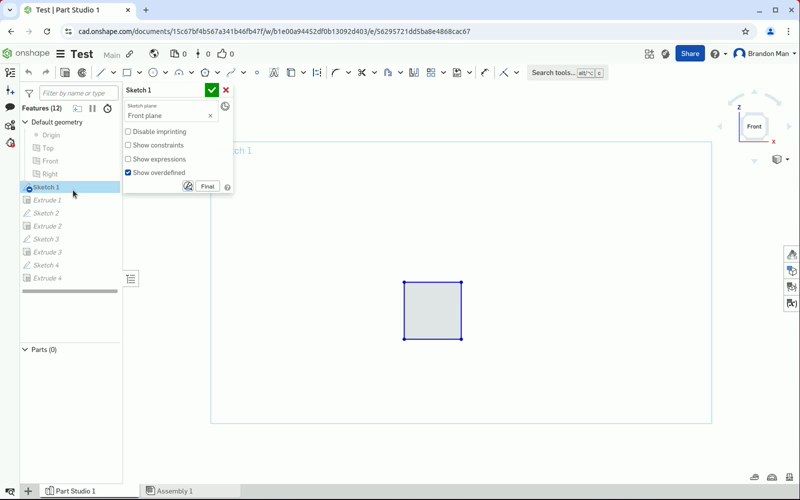
mouse_move(229, 92)
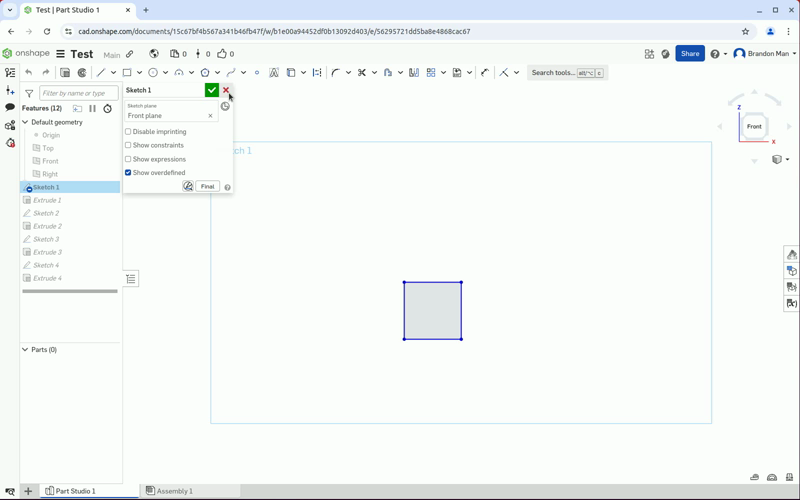
click(229, 92)
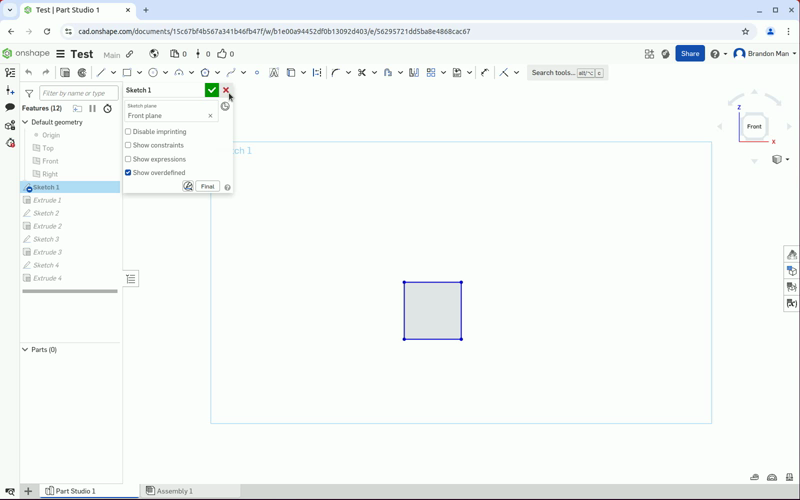
key(shift+s)
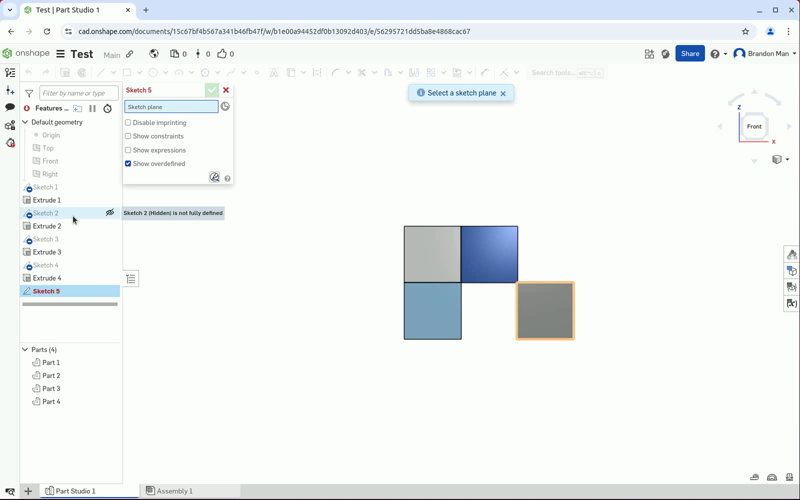
scroll(3)
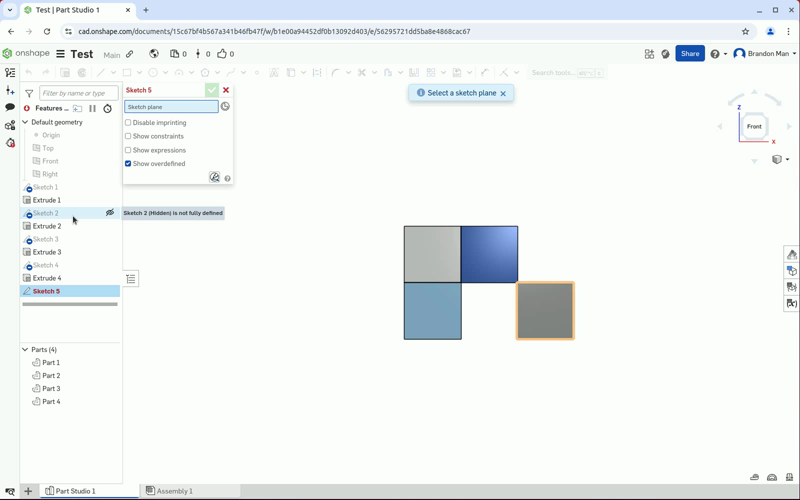
mouse_move(73, 163)
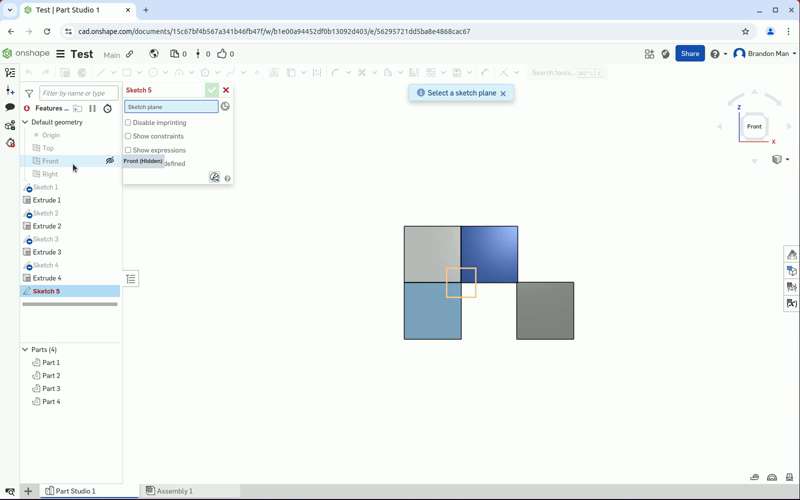
click(73, 163)
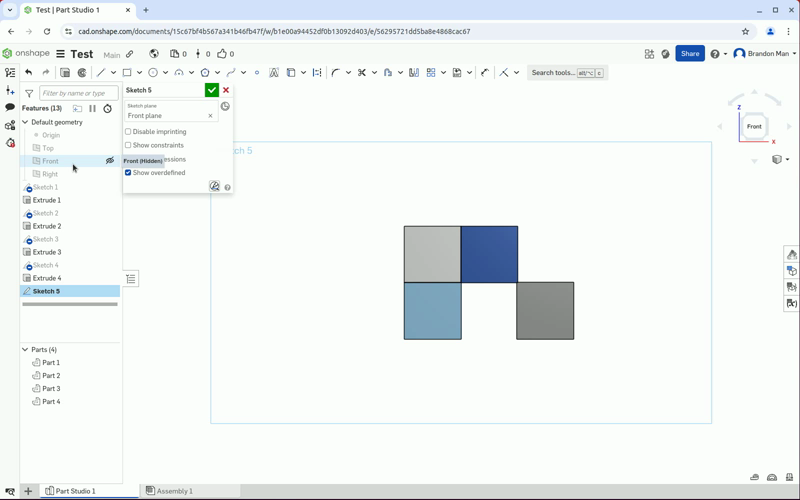
mouse_move(73, 352)
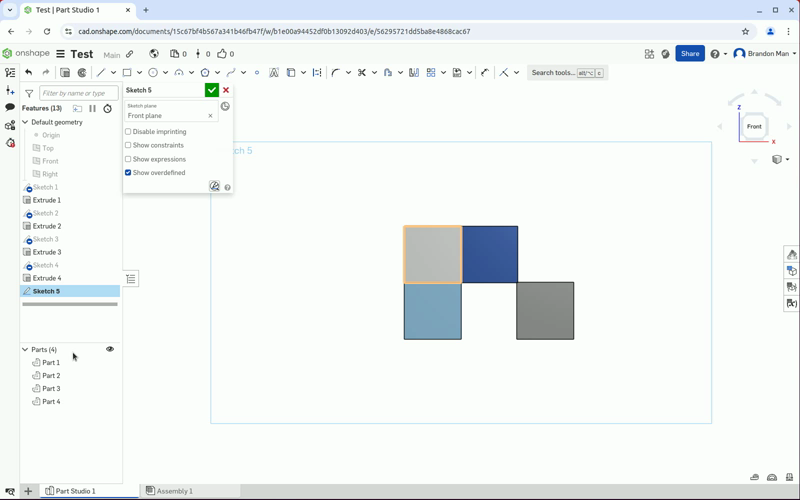
key(y)
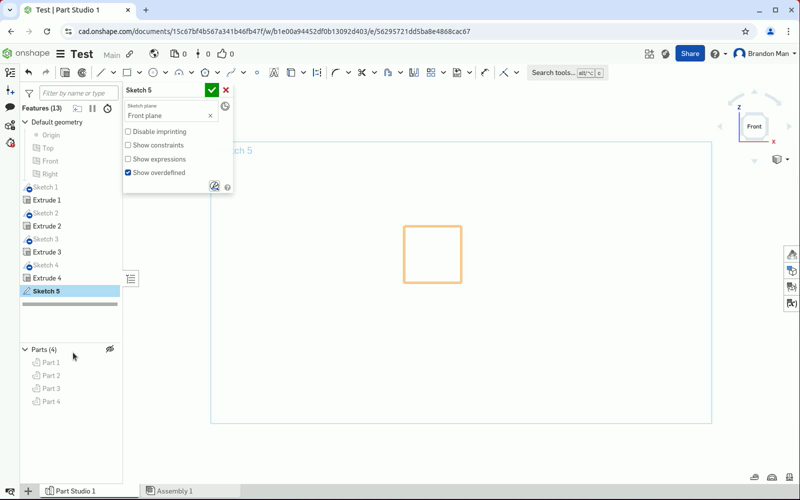
key(l)
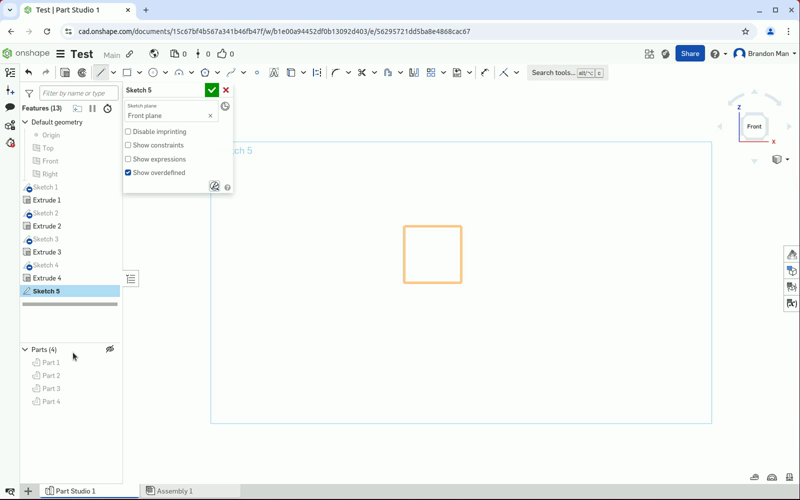
key_down(shift)
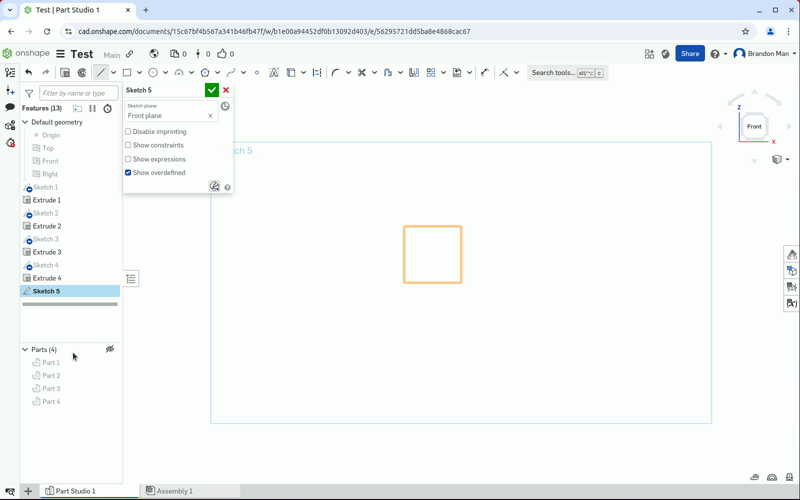
mouse_move(516, 282)
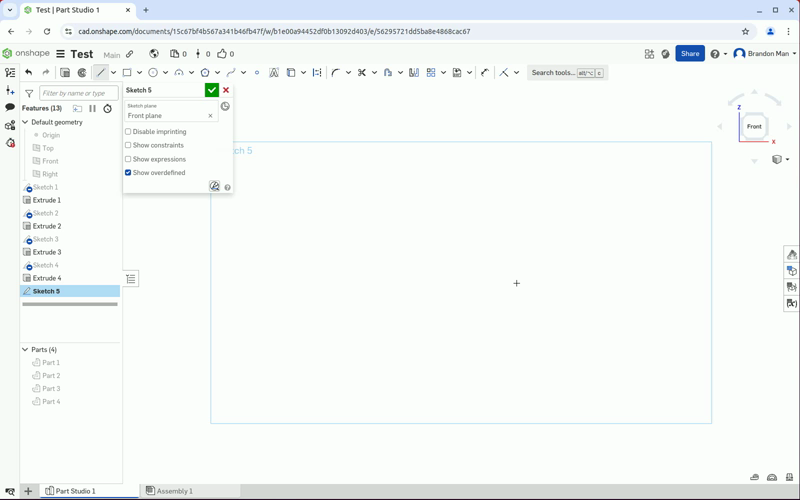
click(516, 282)
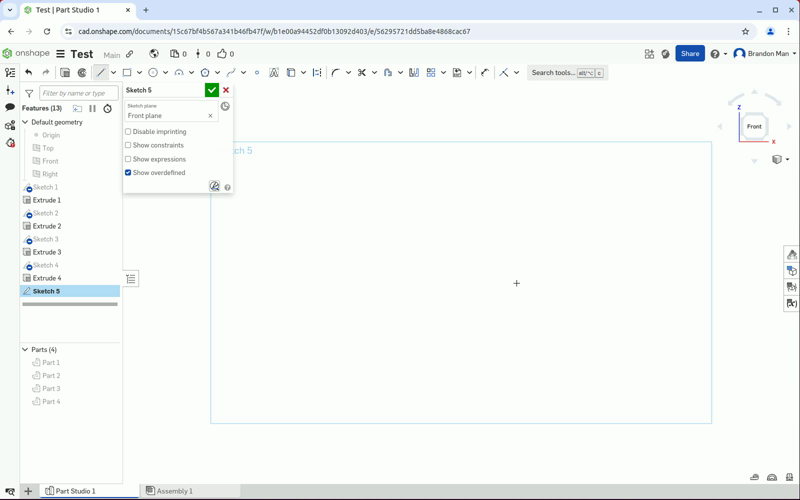
key_up(shift)
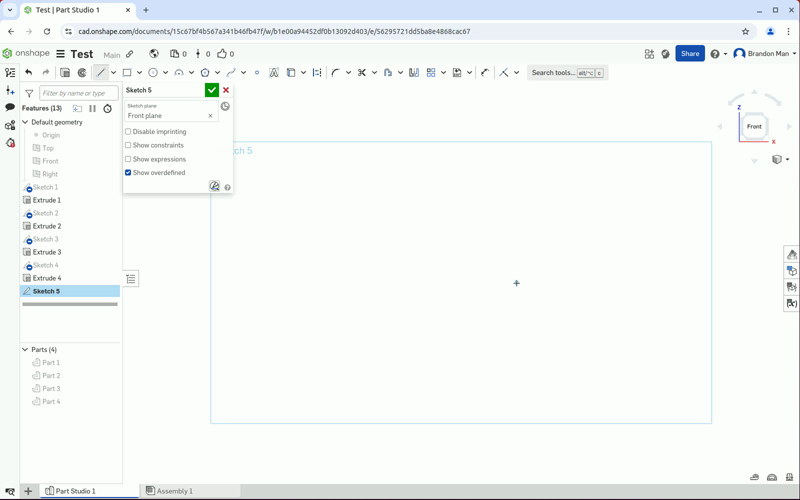
key_down(shift)
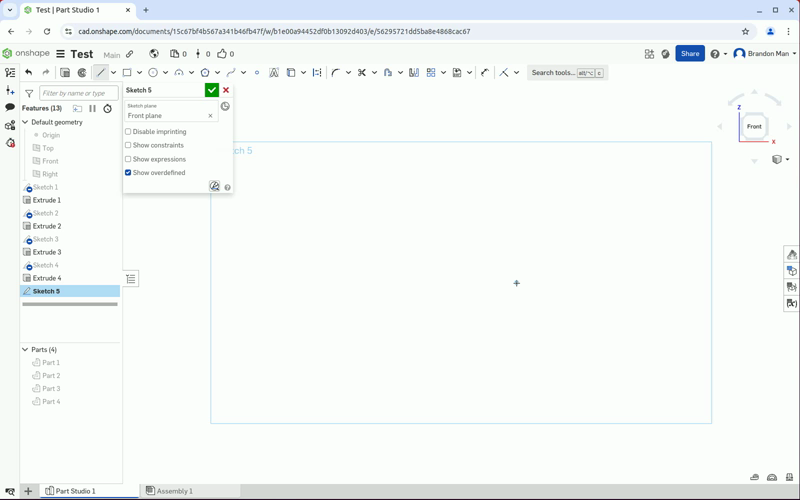
mouse_move(546, 282)
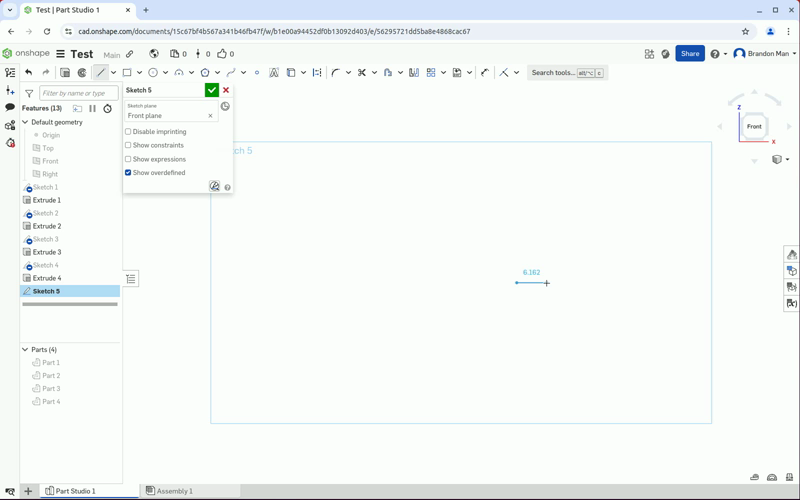
mouse_move(573, 282)
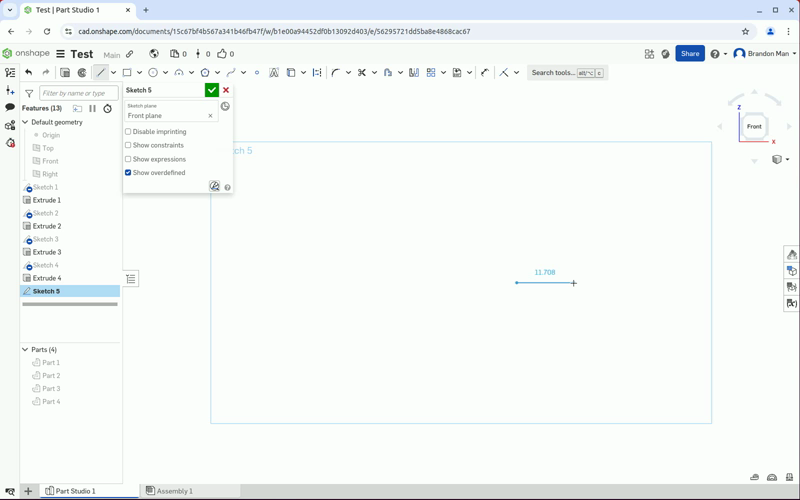
click(573, 282)
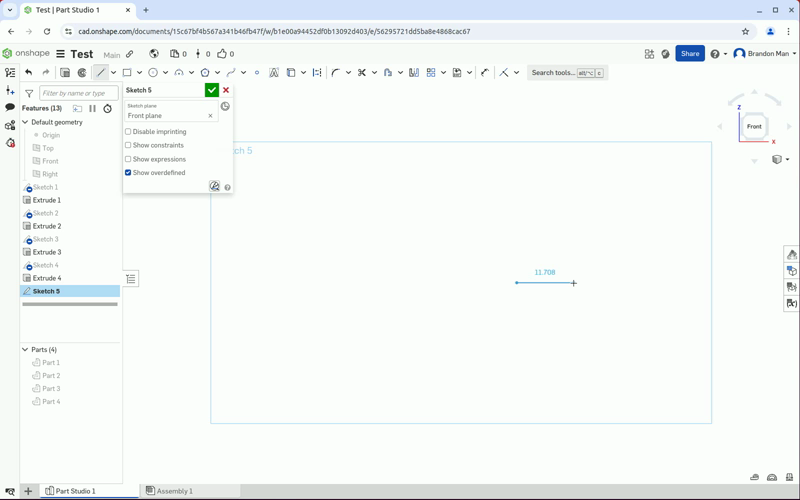
key_up(shift)
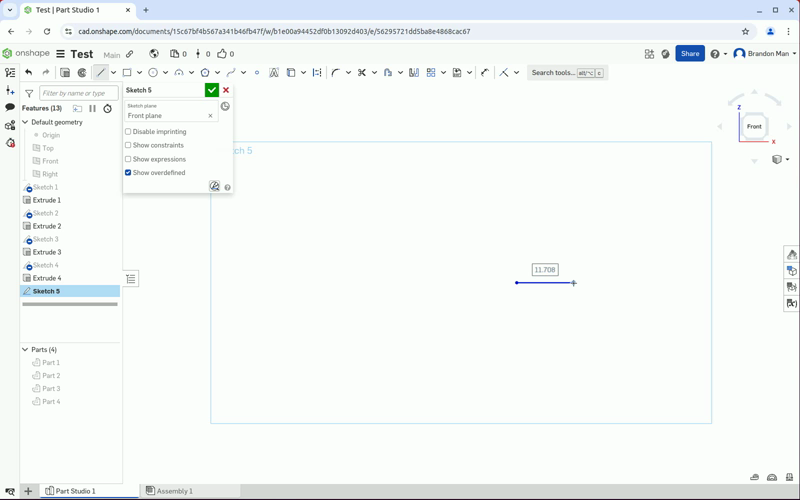
key_down(shift)
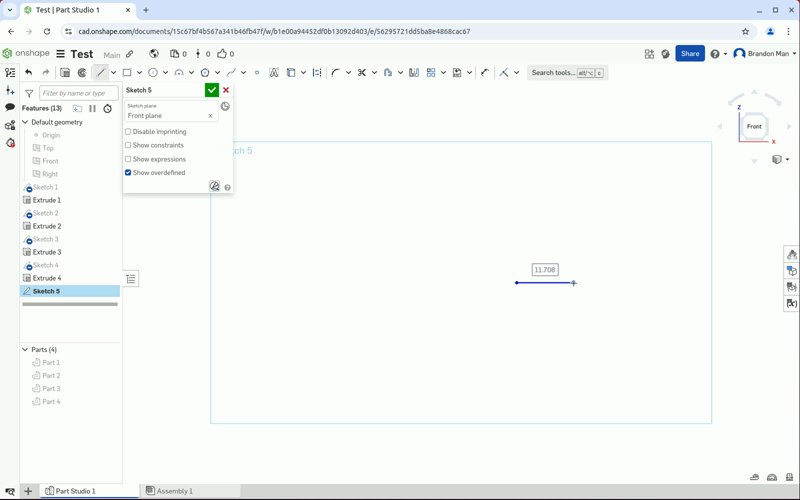
mouse_move(589, 282)
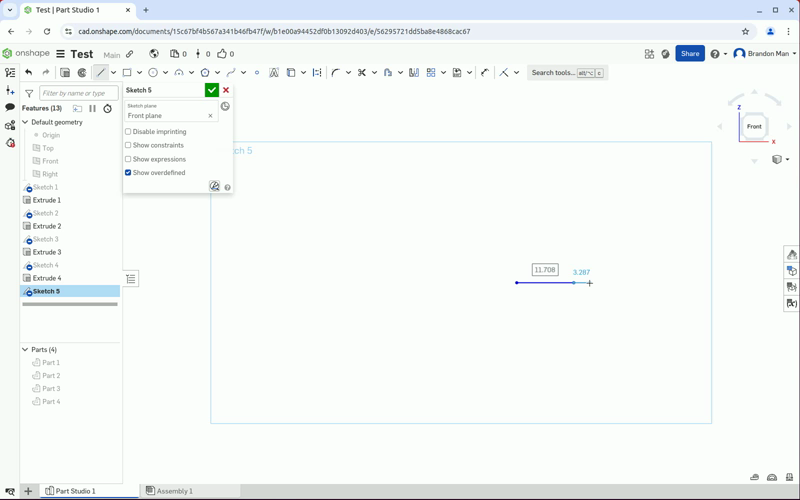
mouse_move(573, 226)
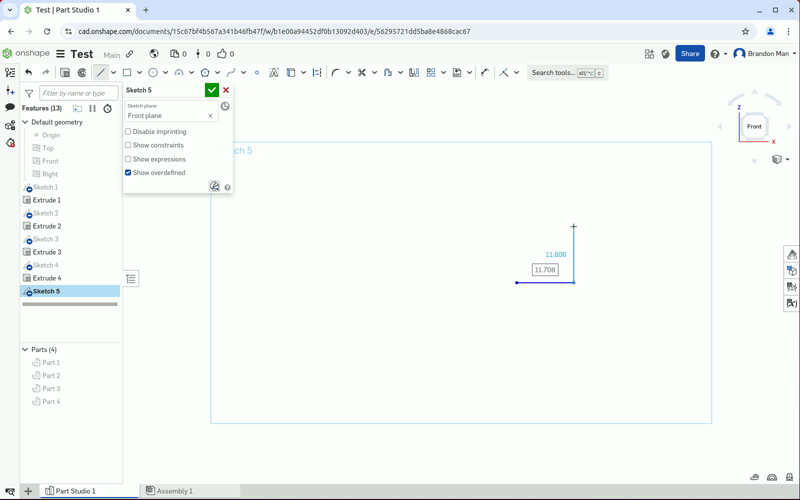
click(573, 226)
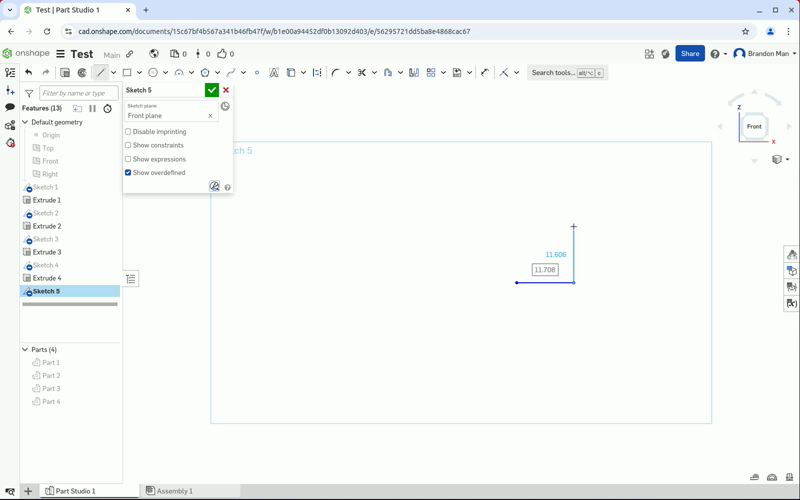
key_up(shift)
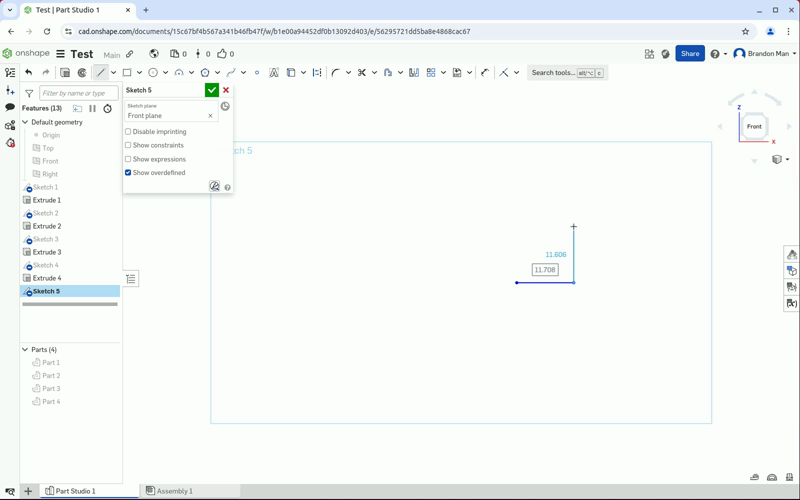
key_down(shift)
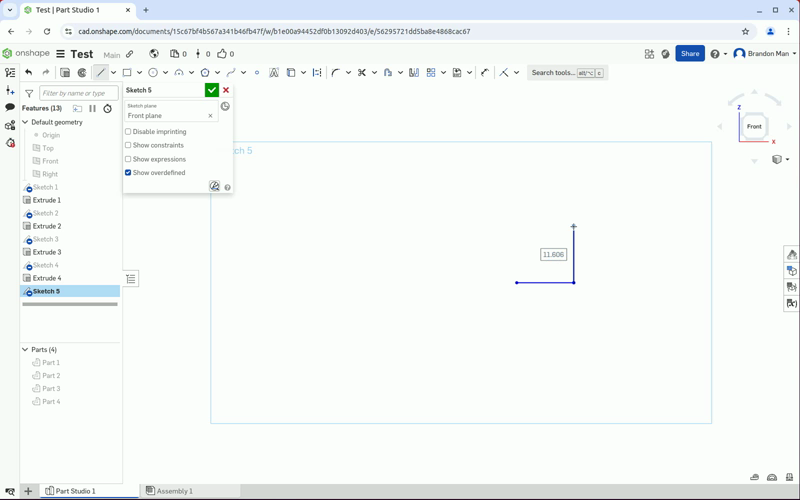
mouse_move(589, 226)
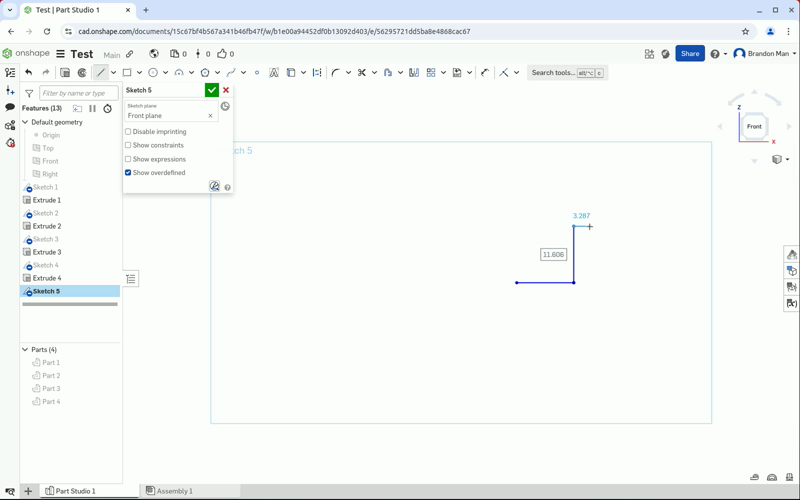
mouse_move(516, 226)
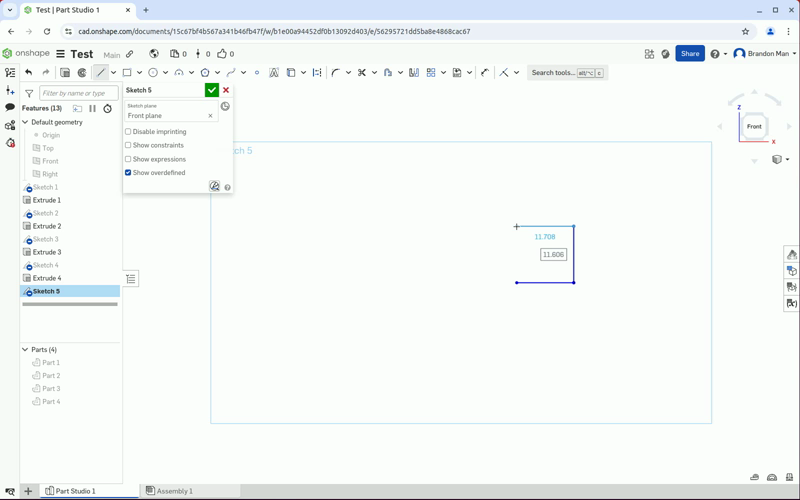
click(516, 226)
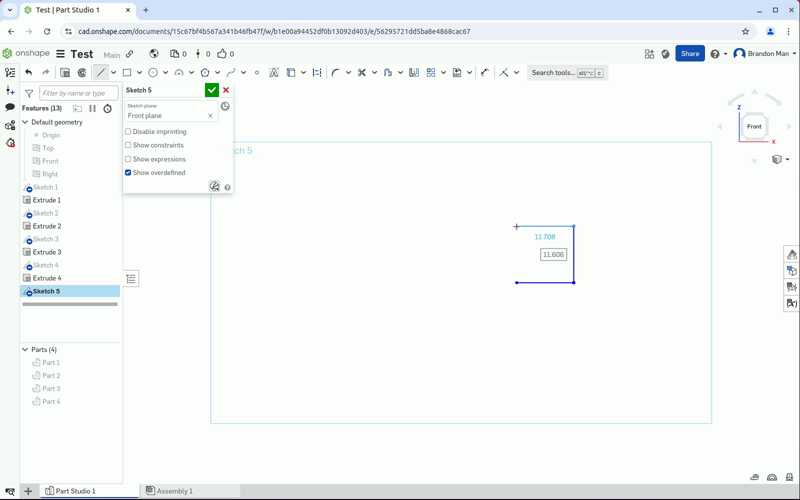
key_up(shift)
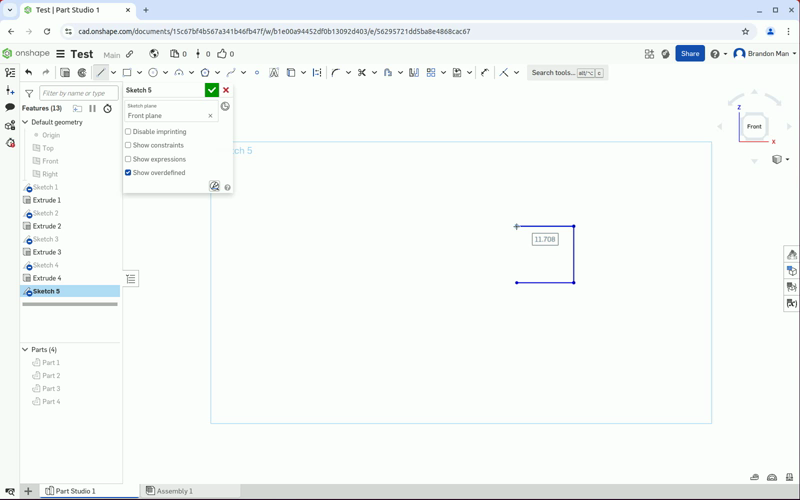
mouse_move(546, 226)
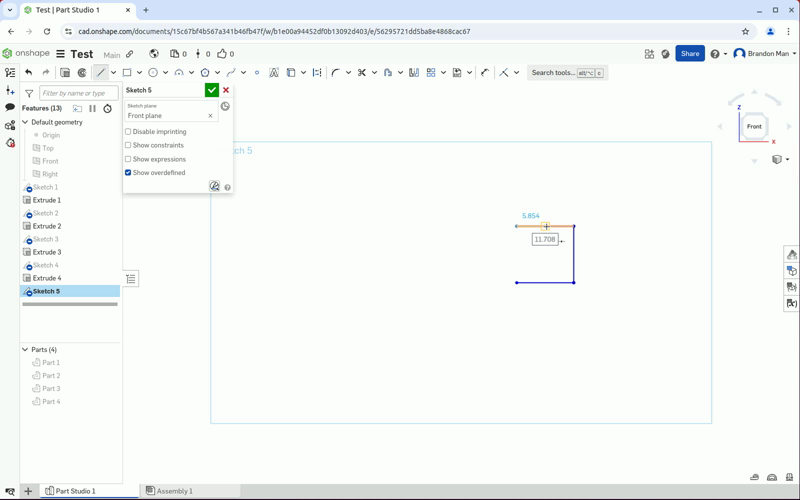
key_down(shift)
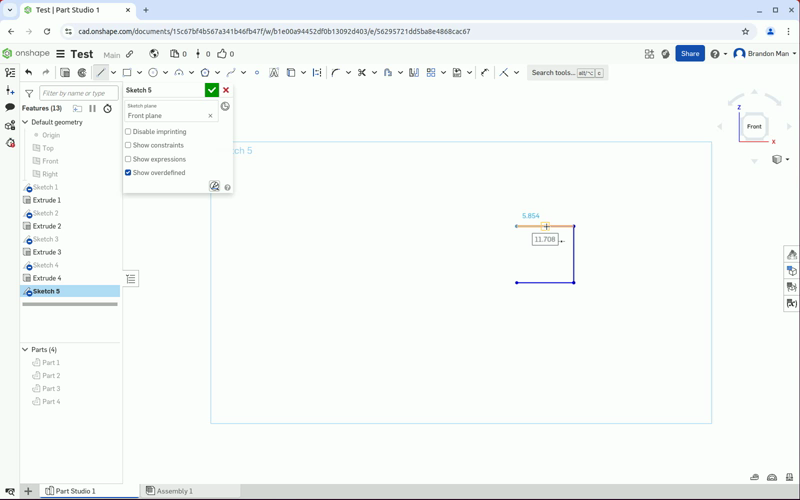
mouse_move(516, 282)
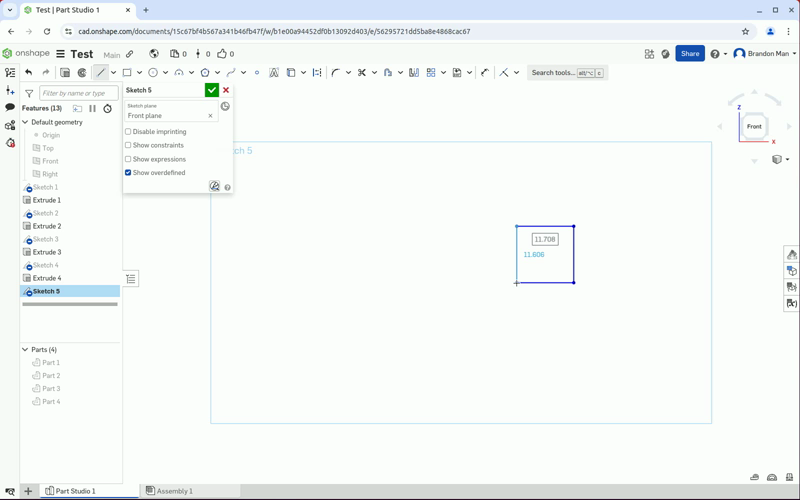
key_up(shift)
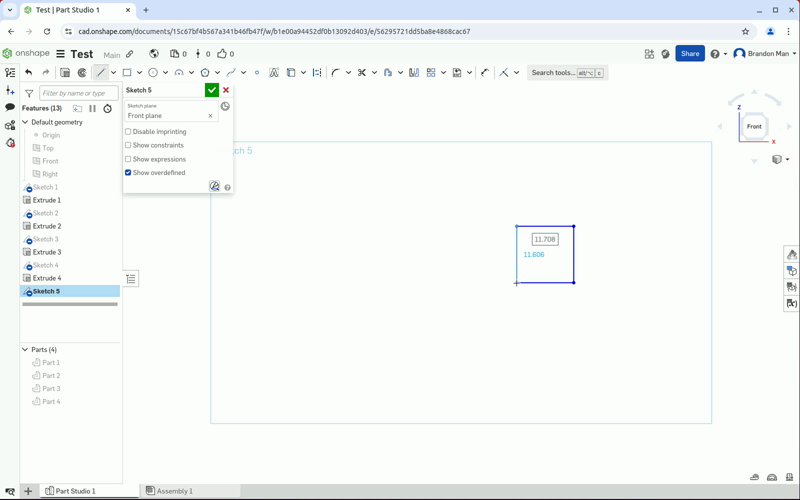
click(516, 282)
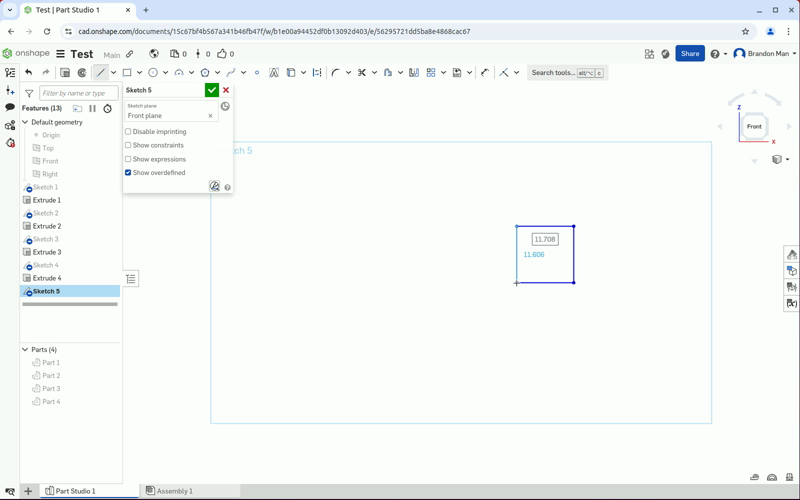
key(esc)
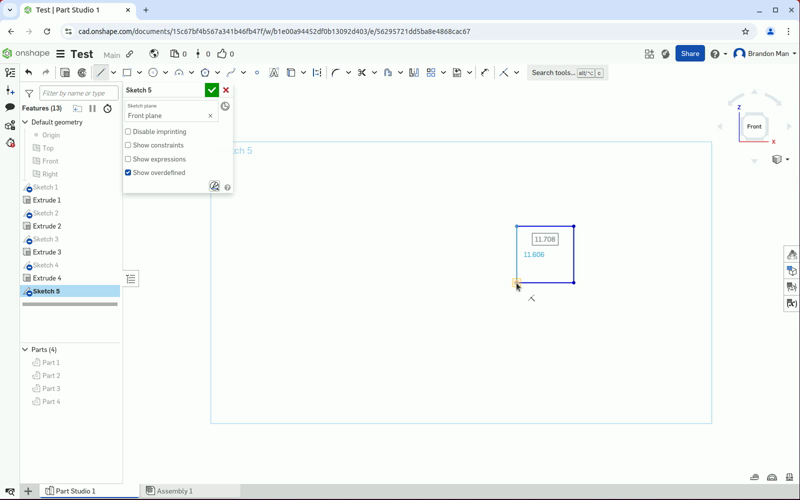
mouse_move(533, 234)
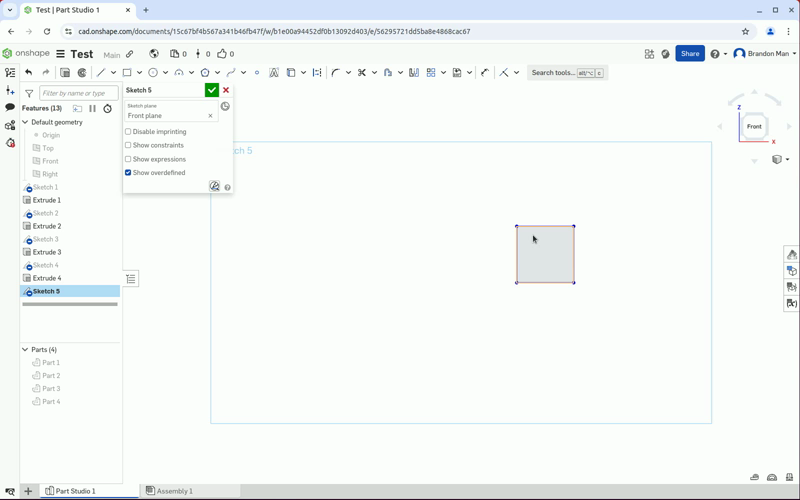
click(533, 234)
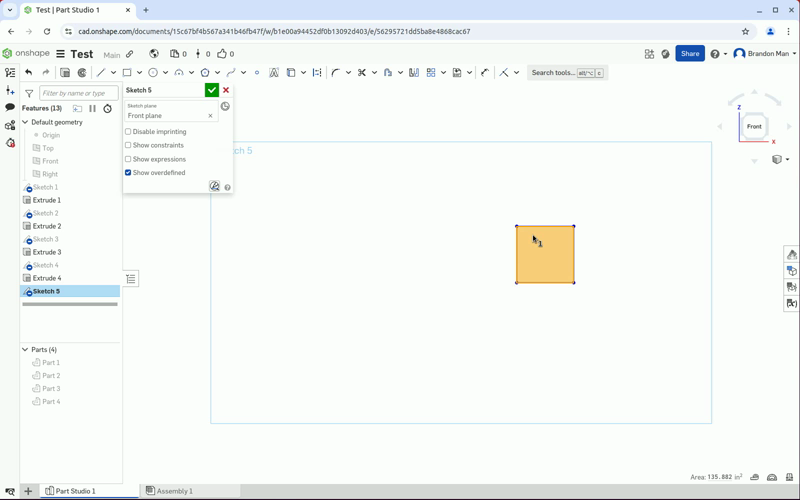
mouse_move(73, 352)
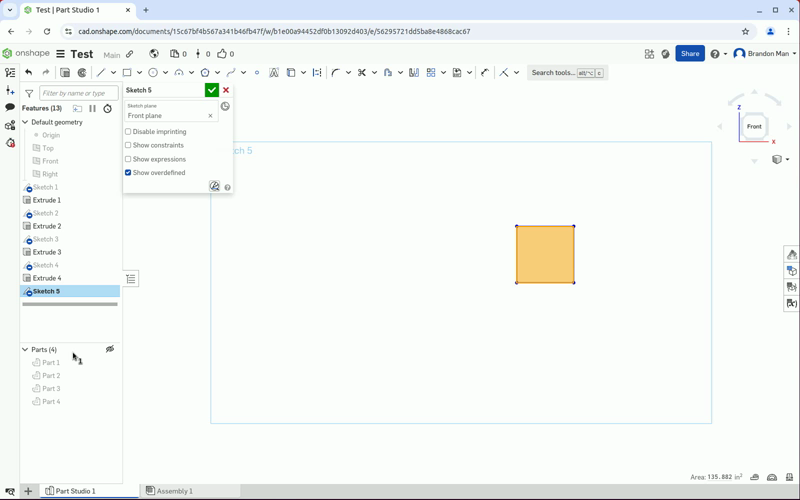
key(shift+y)
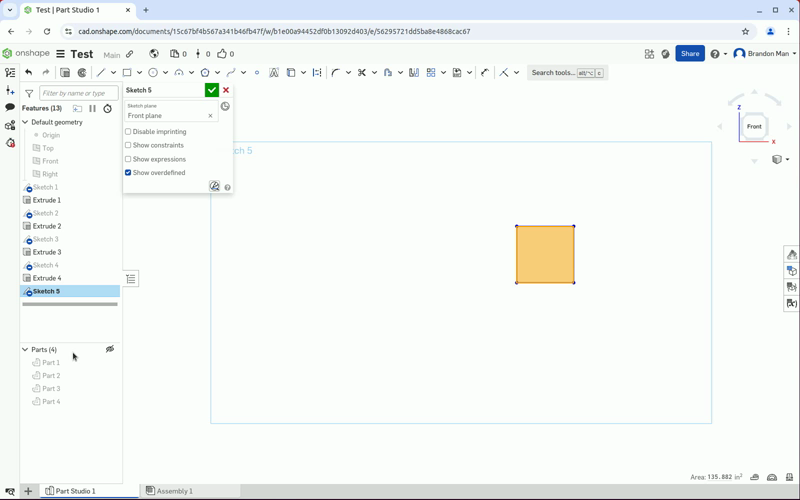
key(shift+e)
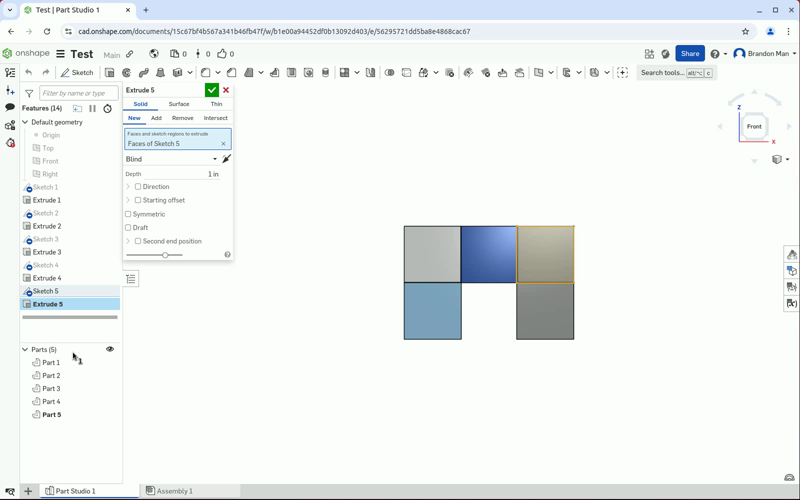
mouse_move(143, 106)
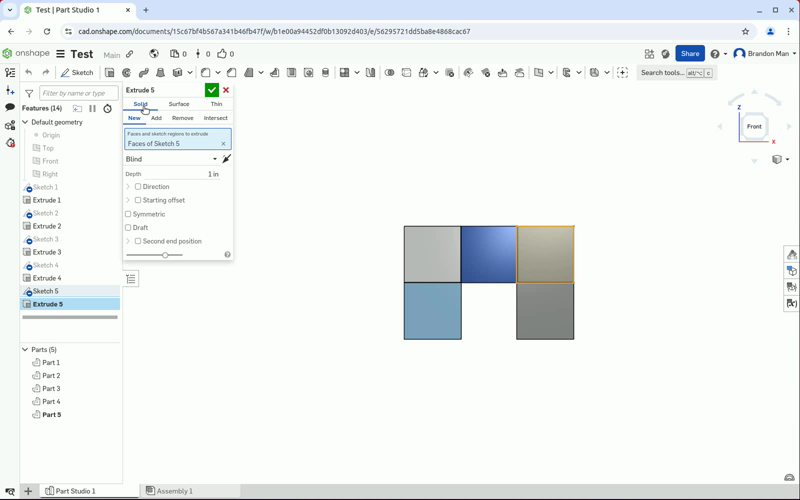
click(143, 106)
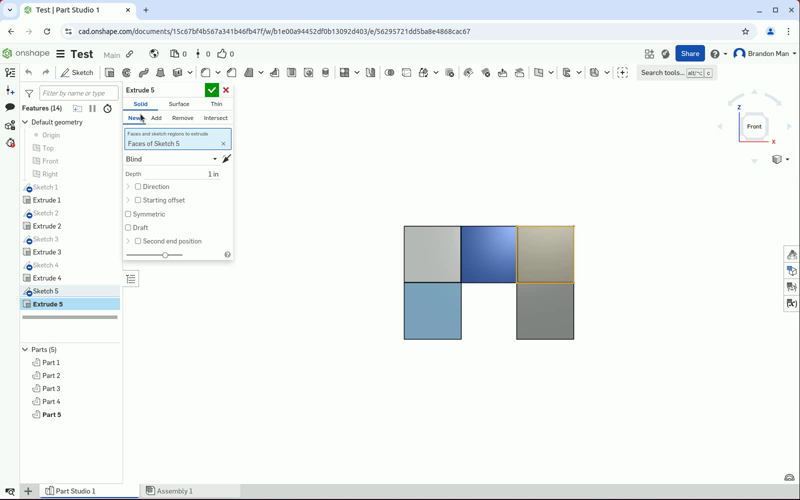
mouse_move(137, 120)
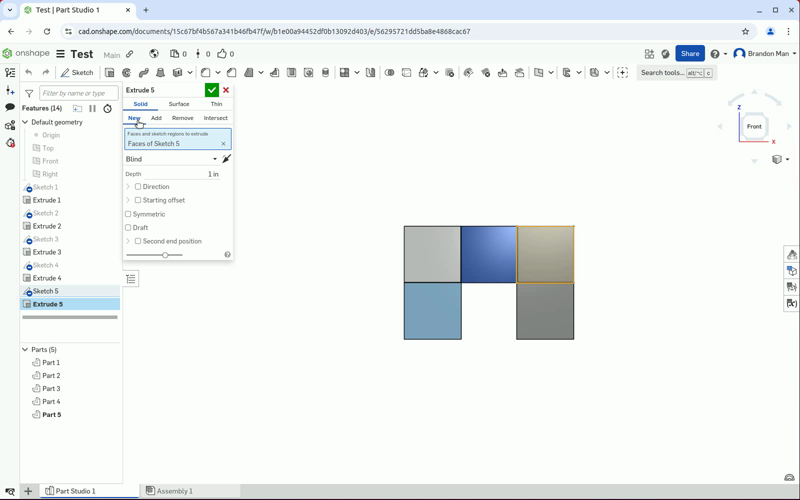
click(137, 120)
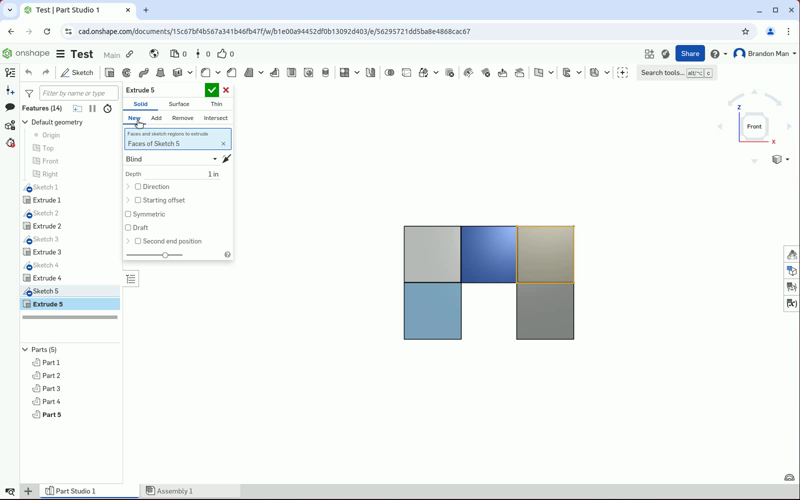
key(tab, 4)
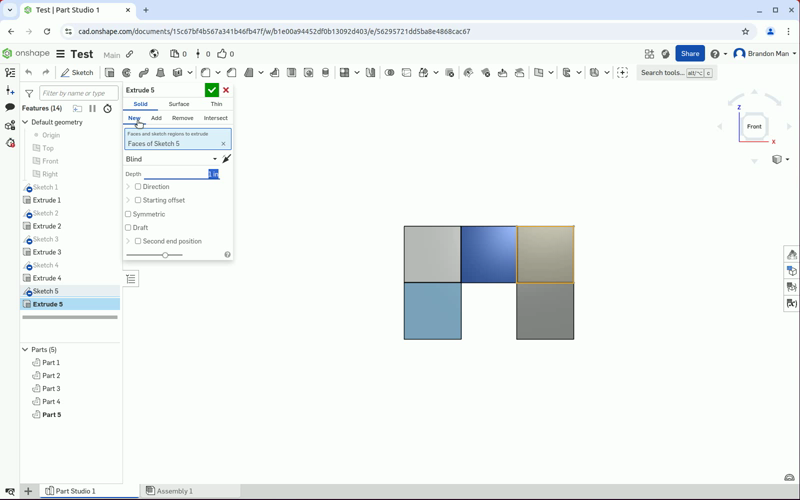
text(11.554)
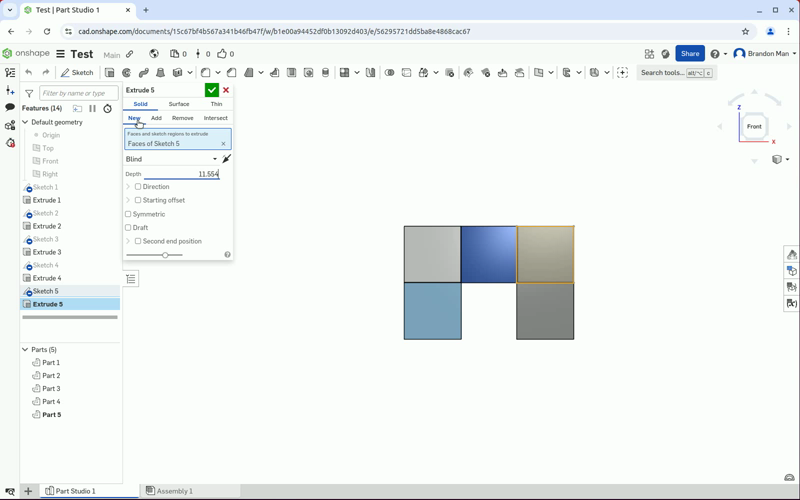
key(enter)
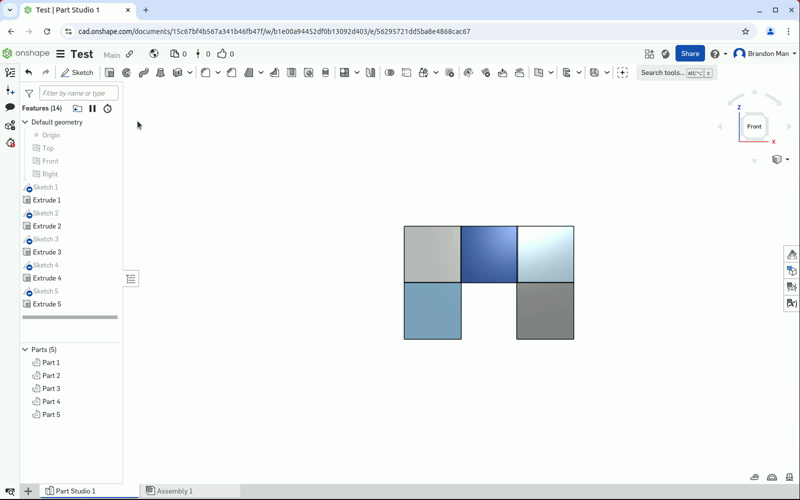
key(shift+h)
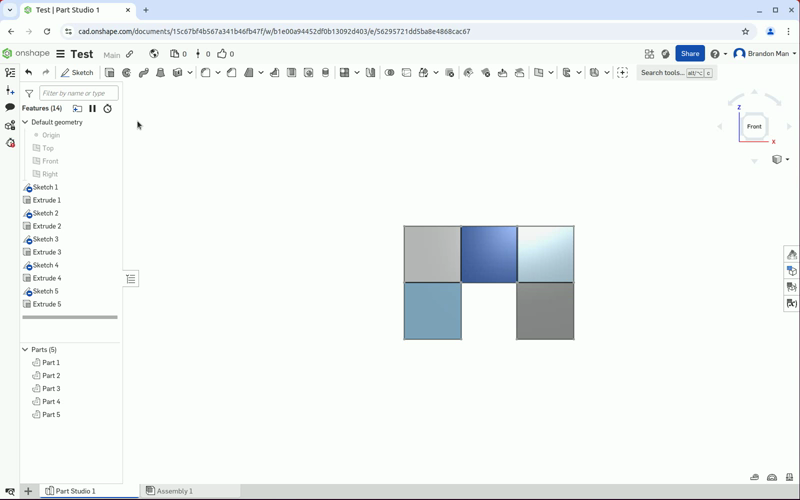
key(shift+h)
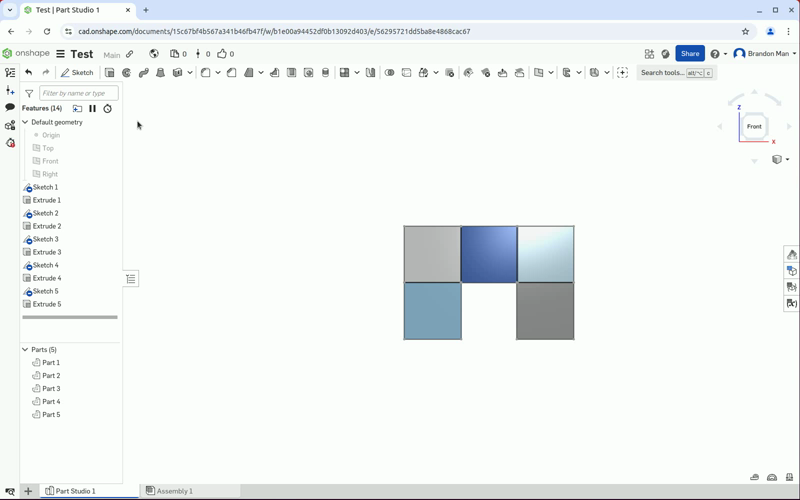
key(shift+7)
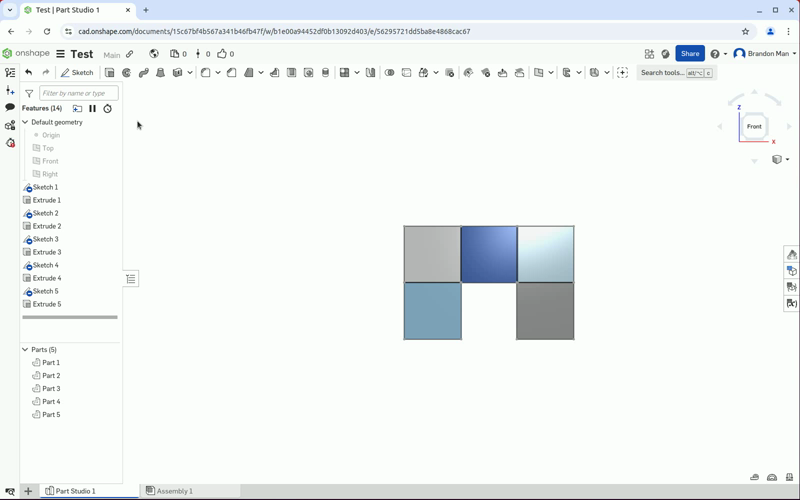
key(left, 2)
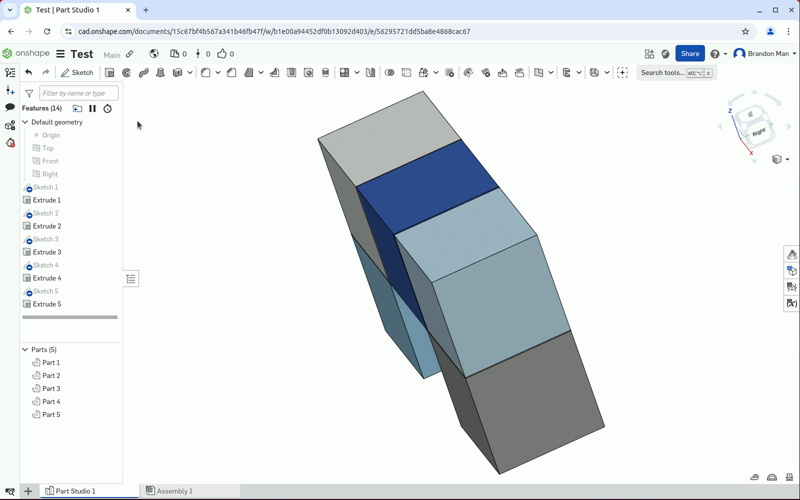
key(down, 2)
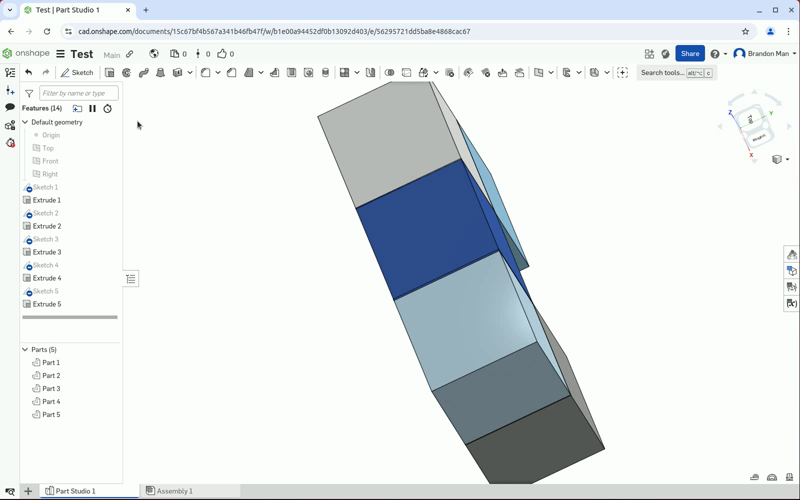
key(up, 2)
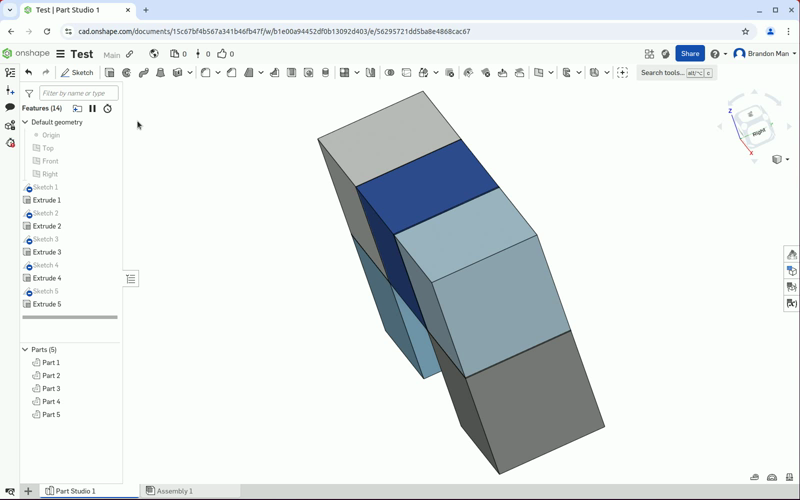
key(right, 2)
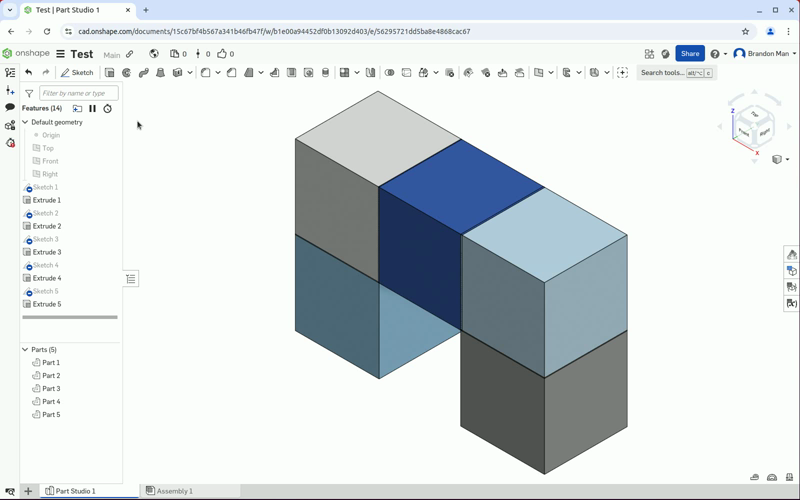
mouse_move(73, 189)
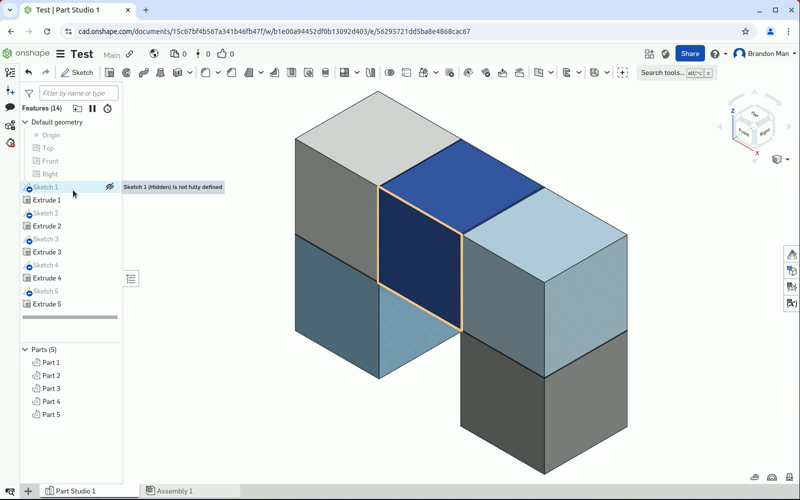
click(73, 189)